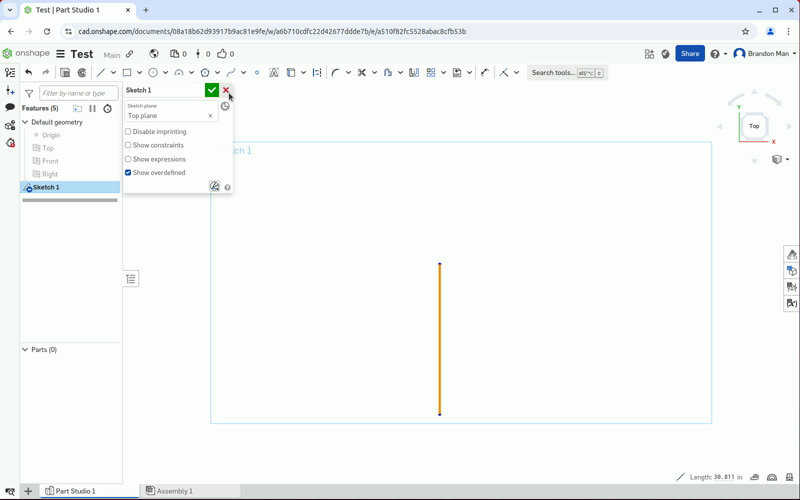
key(shift+h)
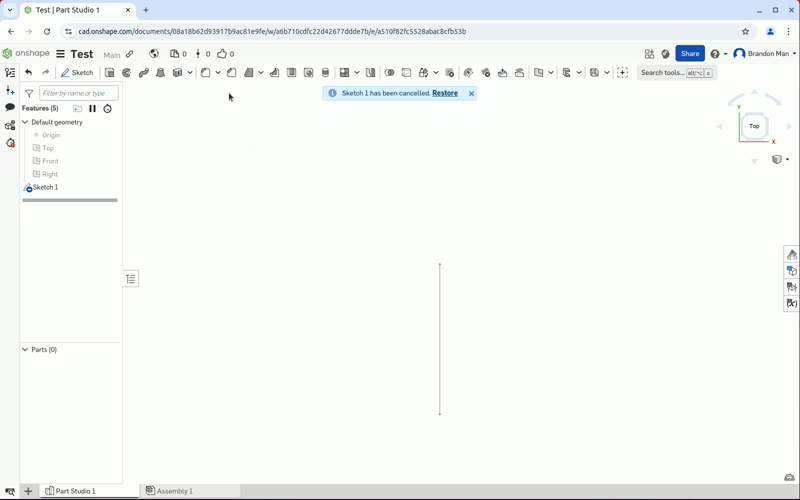
key(shift+s)
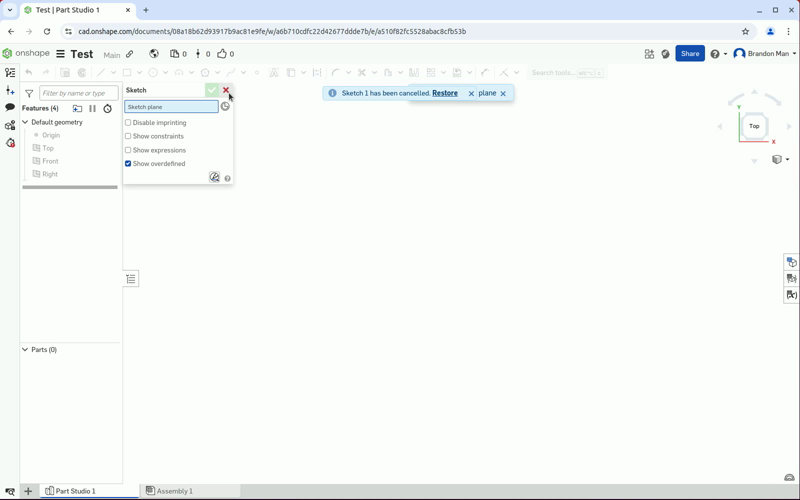
mouse_move(73, 150)
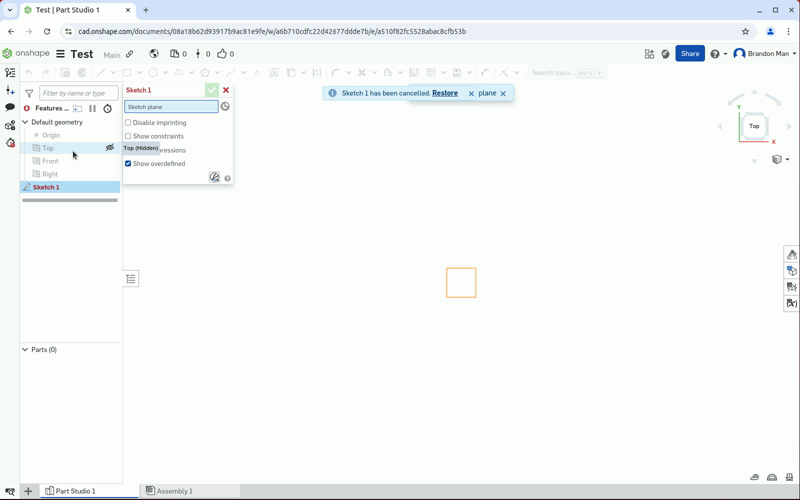
click(73, 150)
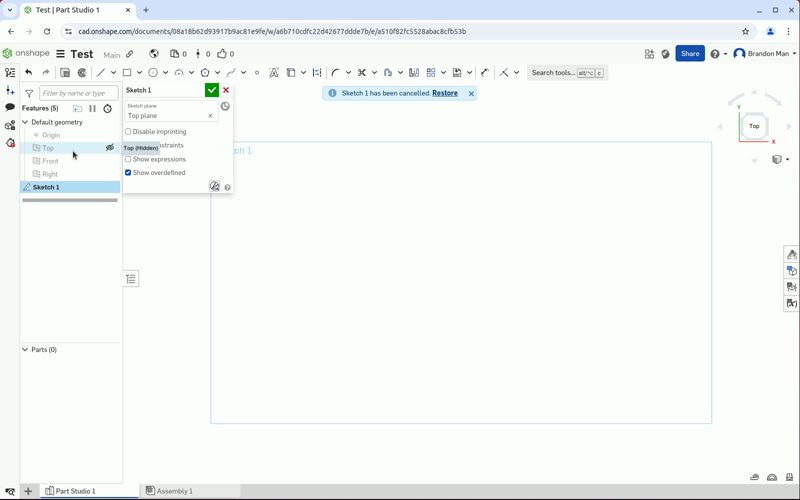
mouse_move(73, 352)
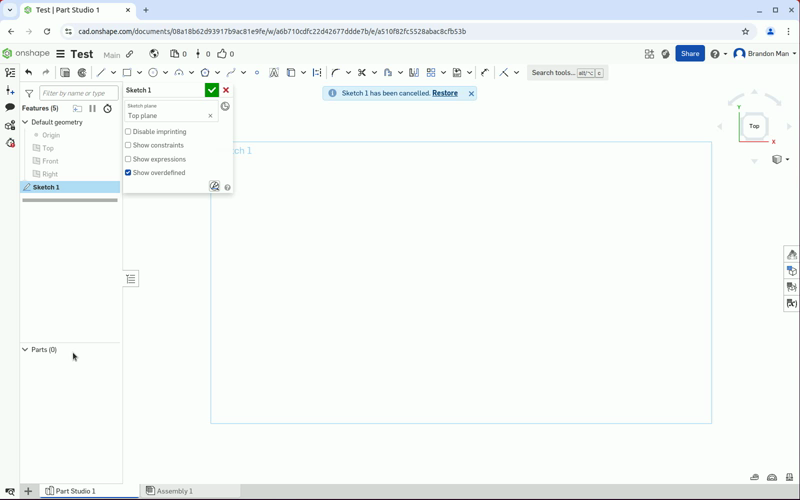
key(y)
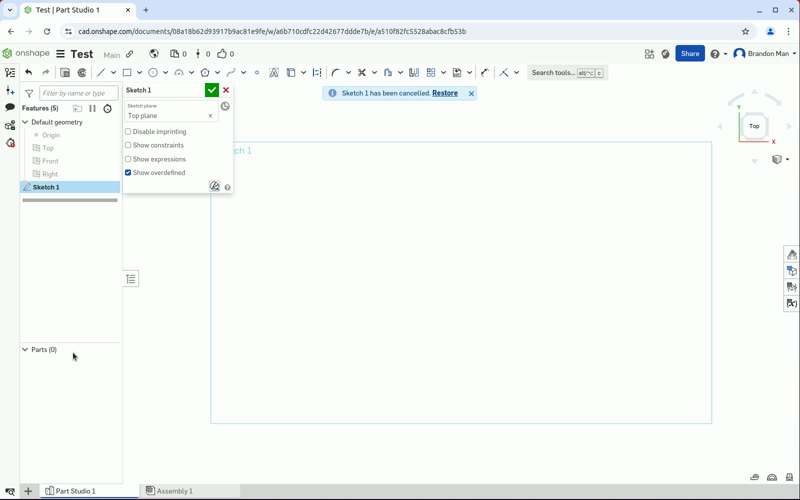
key(l)
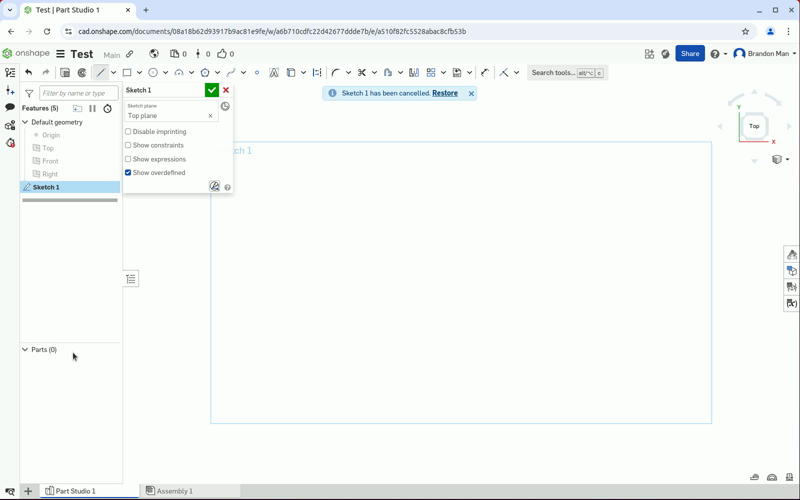
key_down(shift)
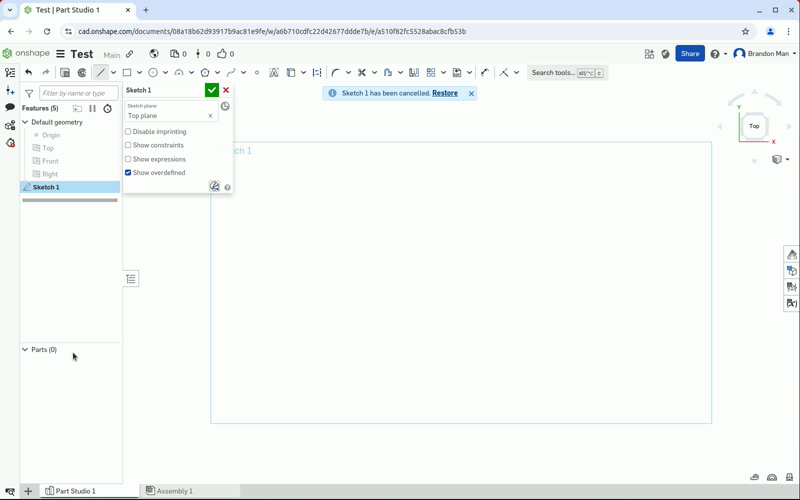
mouse_move(460, 282)
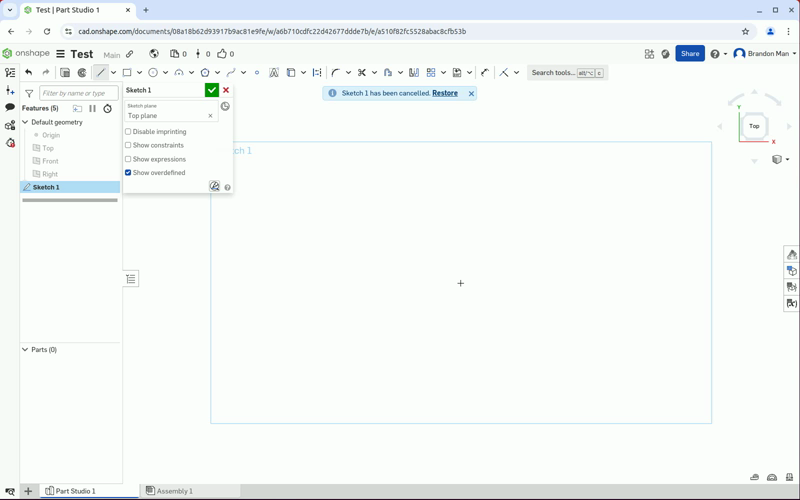
click(460, 282)
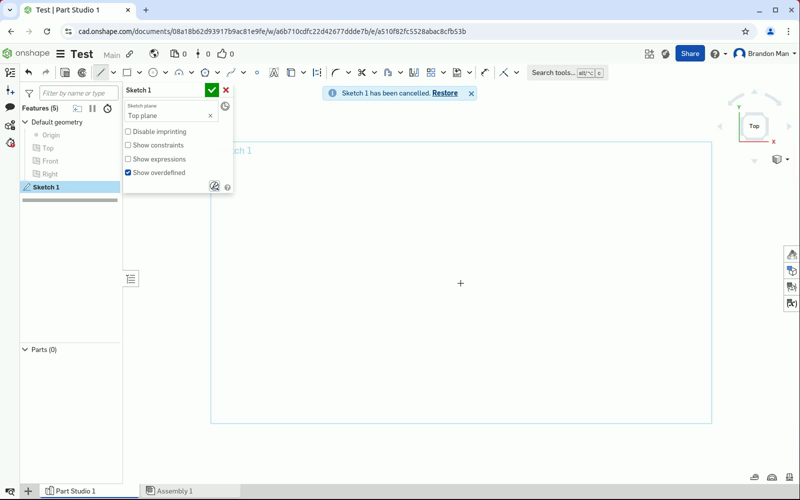
key_up(shift)
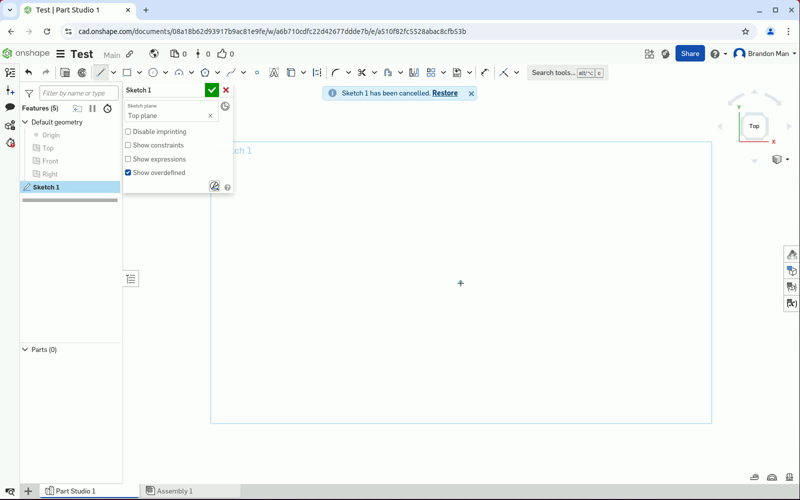
key_down(shift)
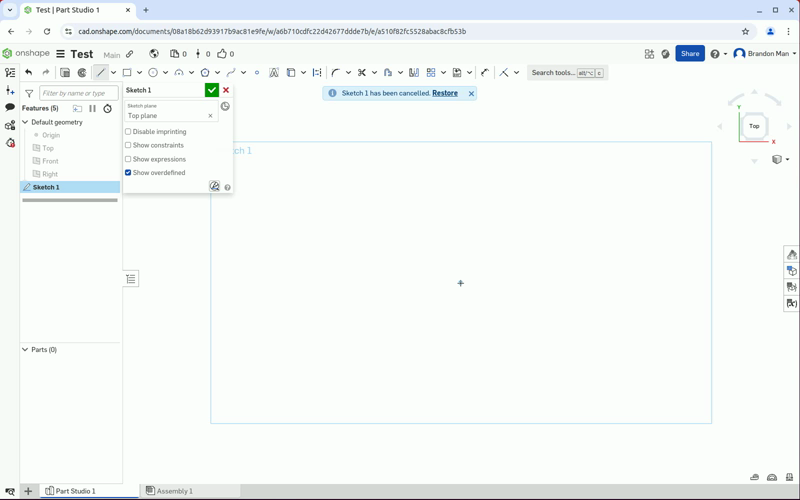
mouse_move(524, 282)
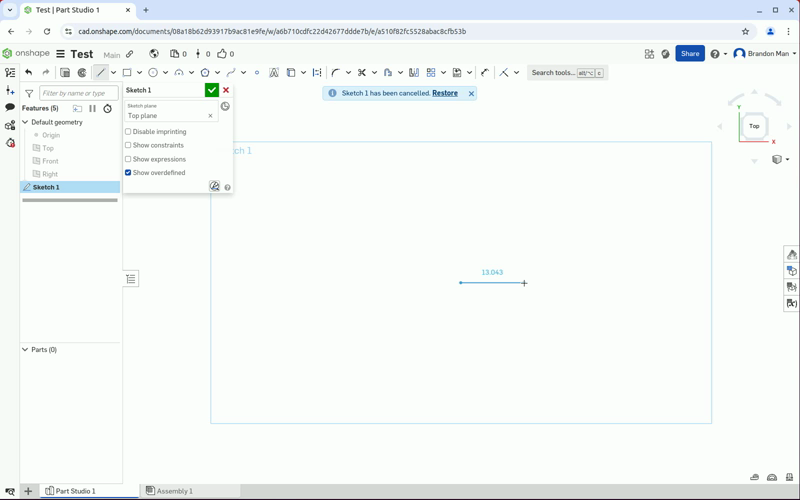
click(524, 282)
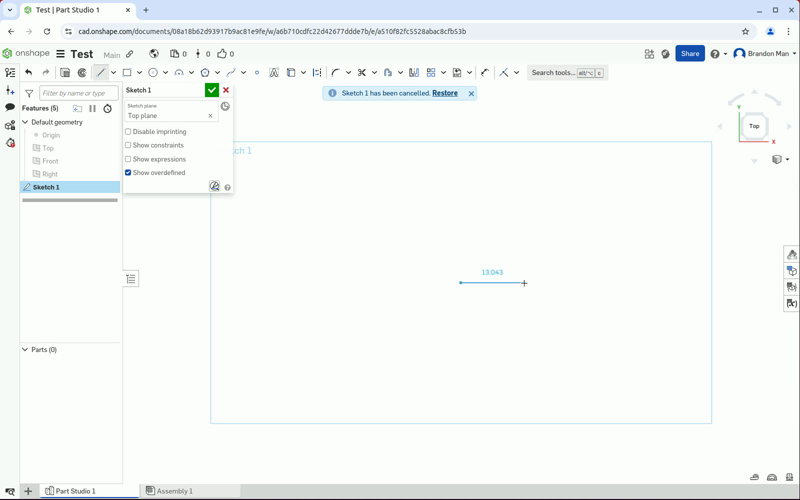
key_up(shift)
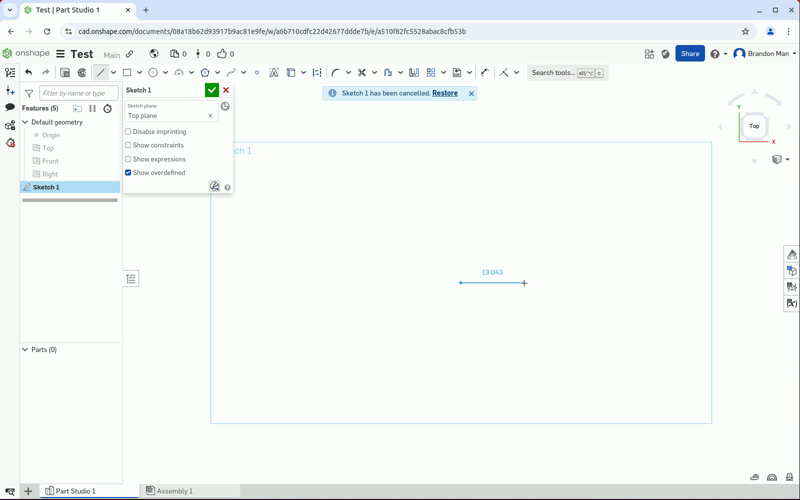
key(esc)
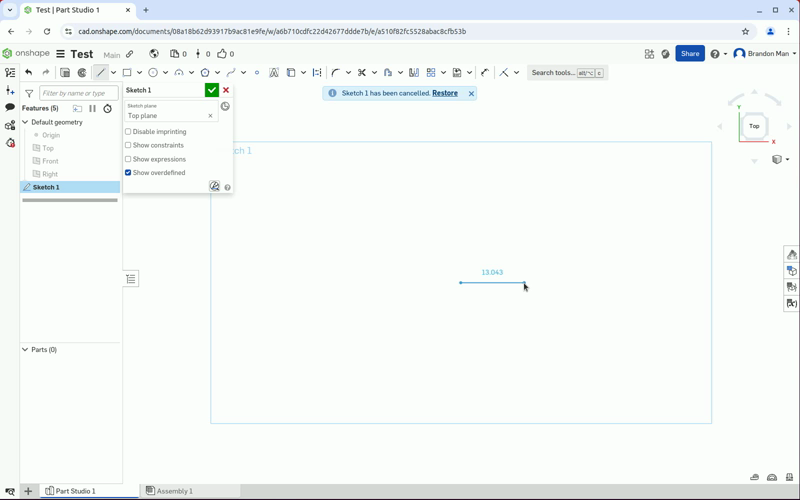
key(a)
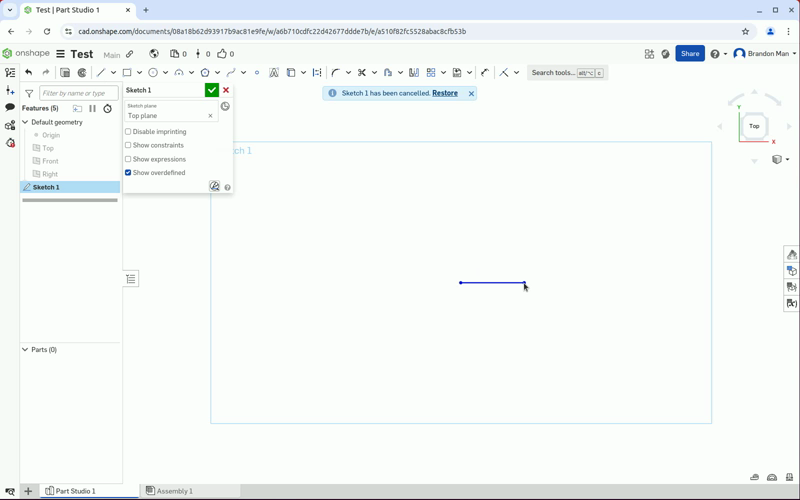
mouse_move(524, 282)
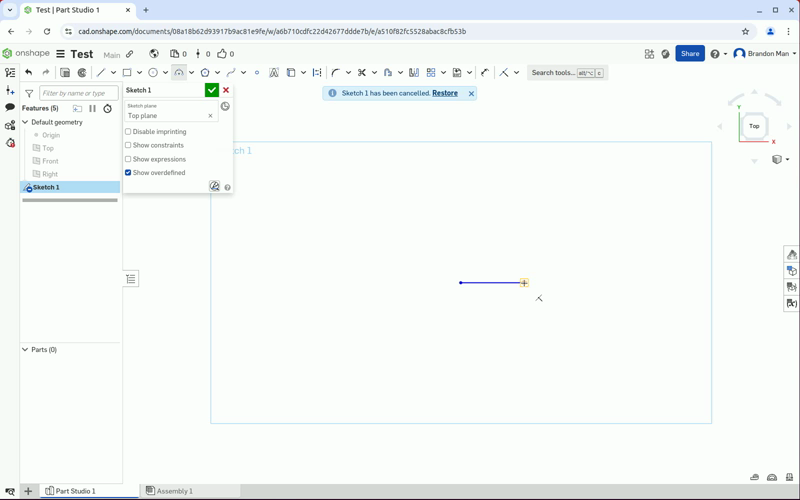
click(524, 282)
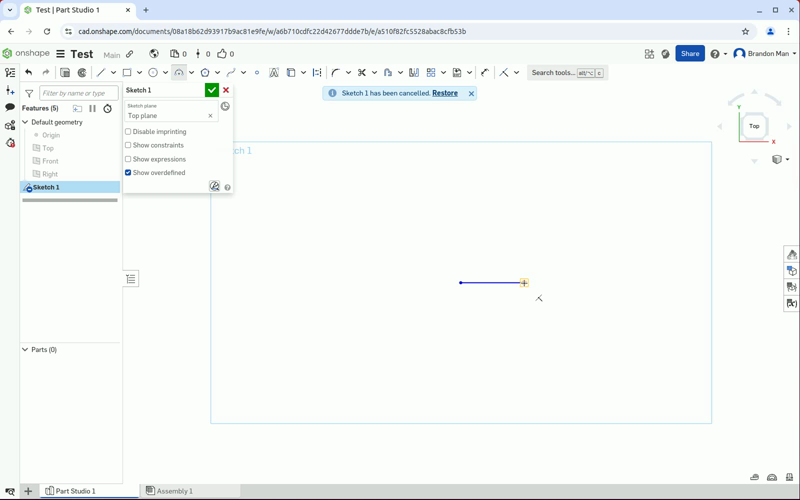
key_down(shift)
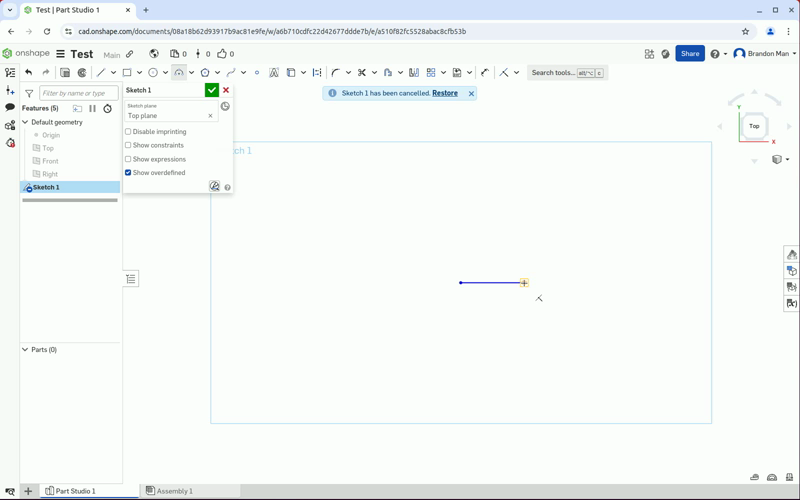
mouse_move(524, 188)
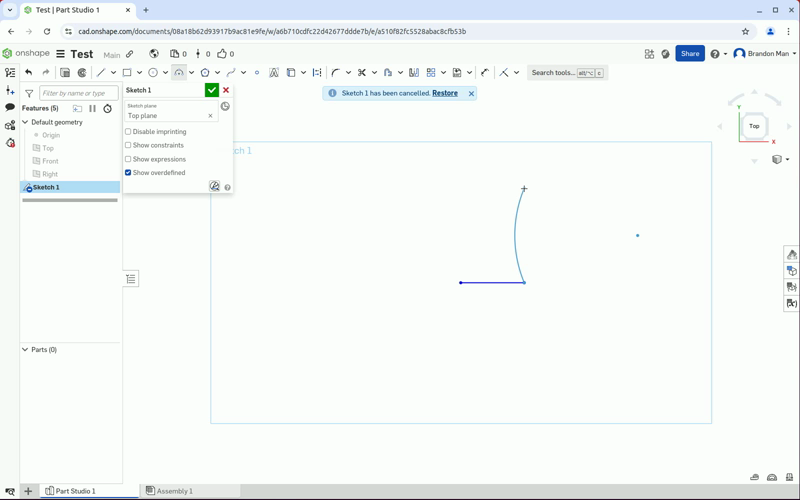
click(524, 188)
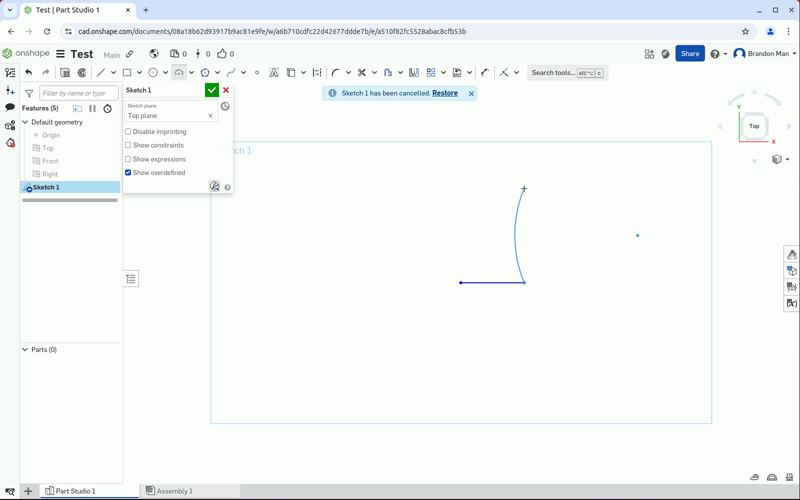
mouse_move(571, 235)
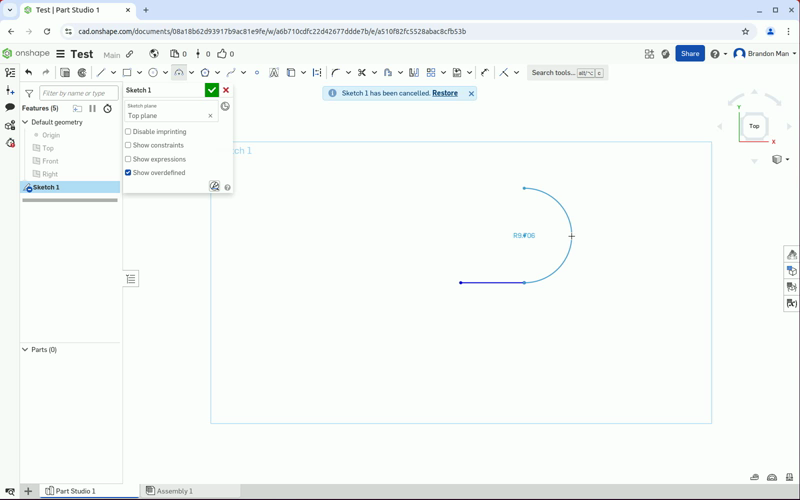
click(571, 235)
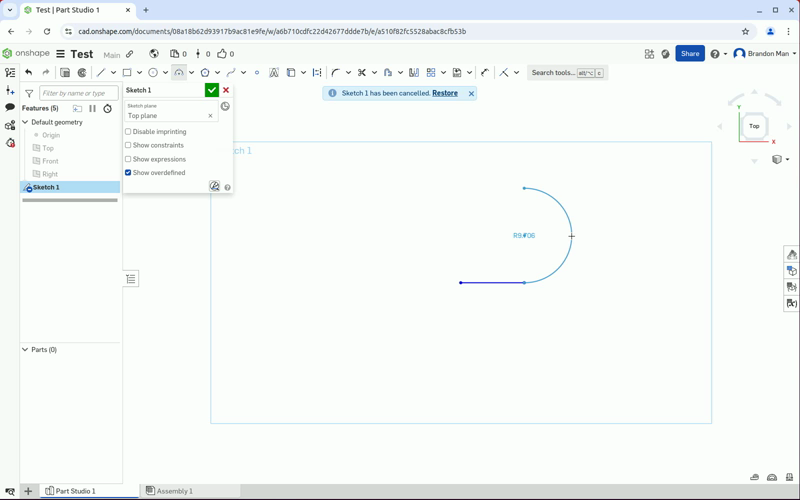
key_up(shift)
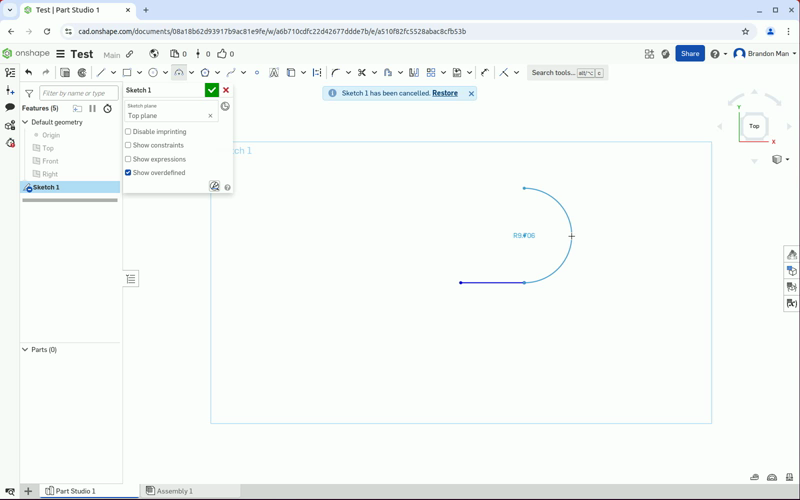
key(esc)
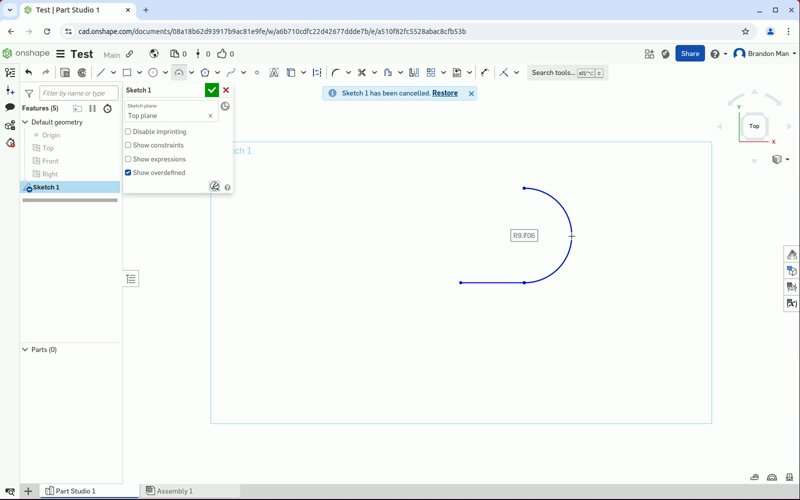
key(l)
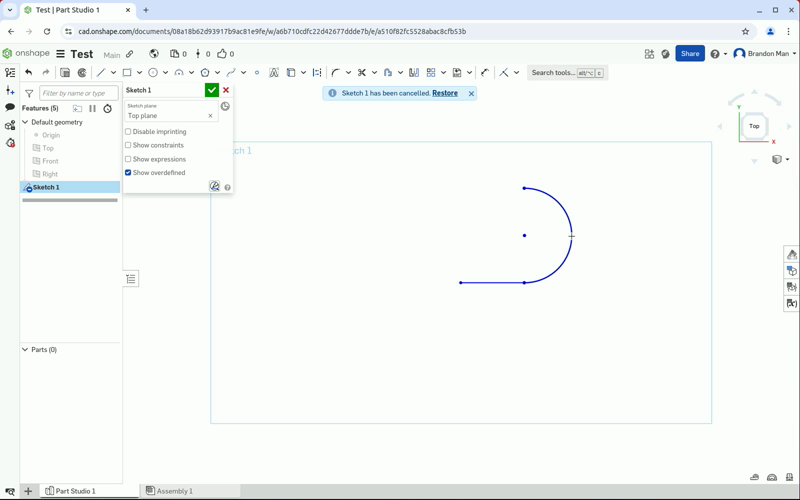
mouse_move(524, 188)
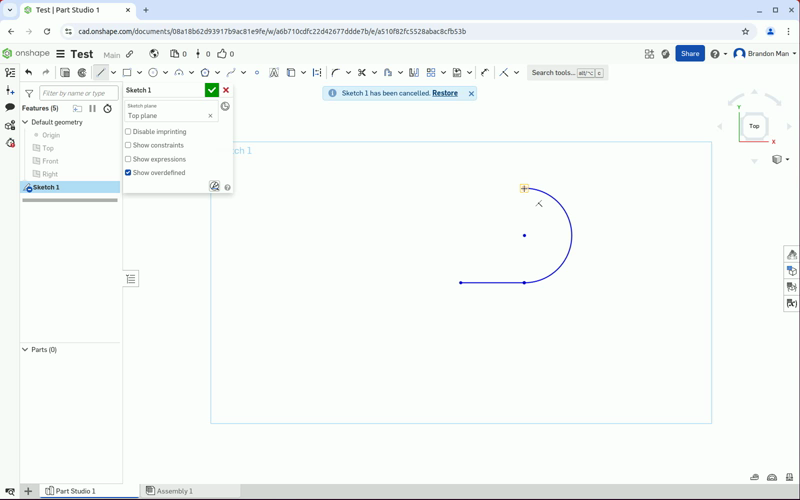
click(524, 188)
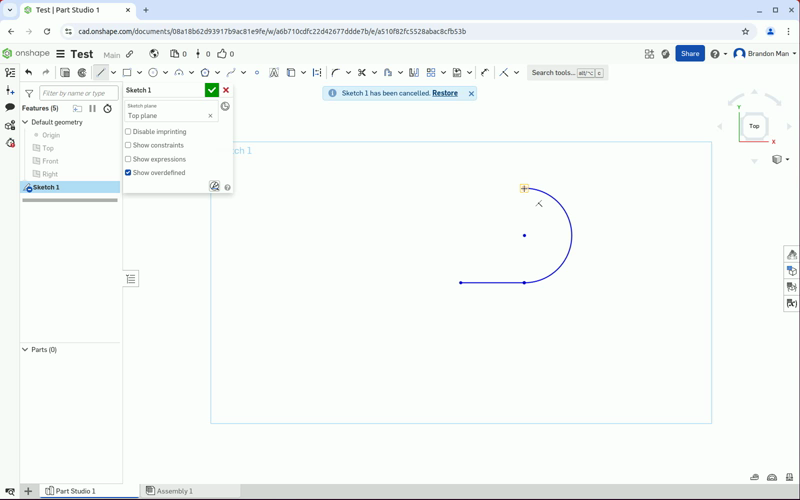
key_down(shift)
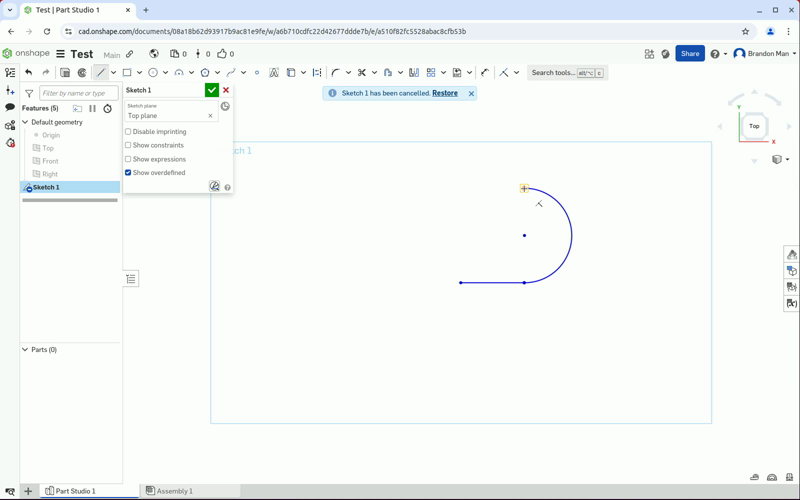
mouse_move(460, 188)
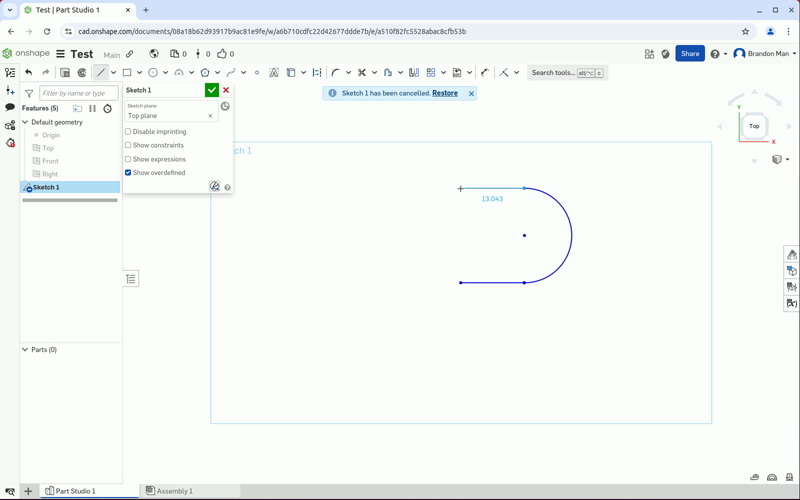
click(460, 188)
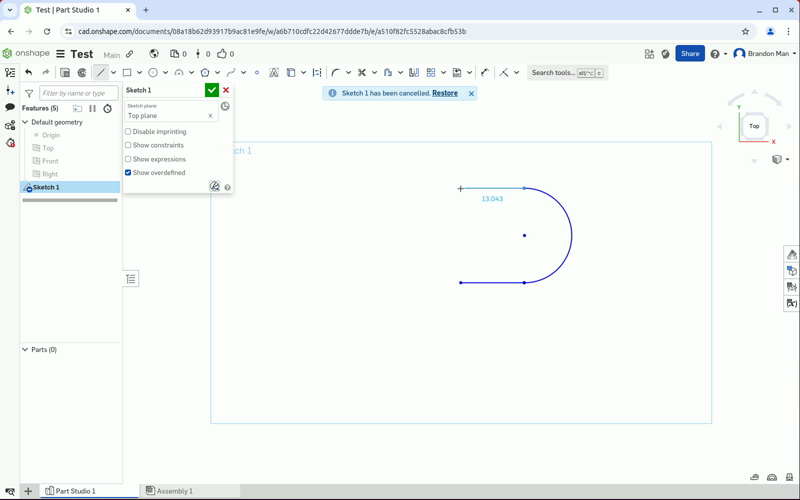
key_up(shift)
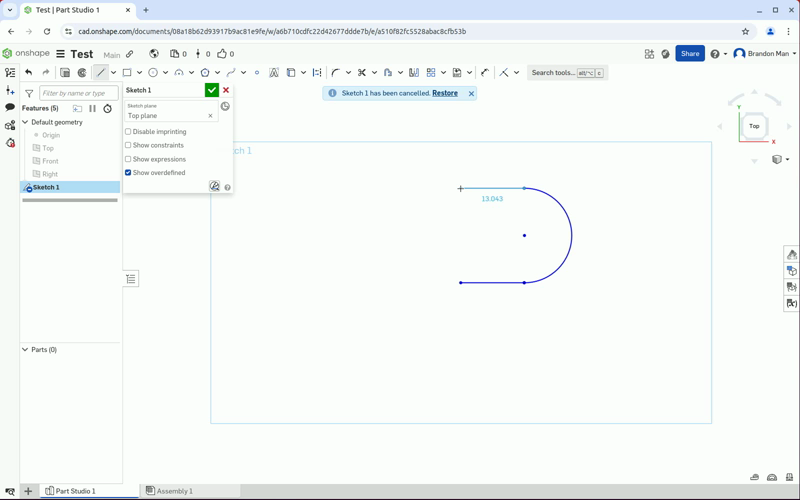
key_down(shift)
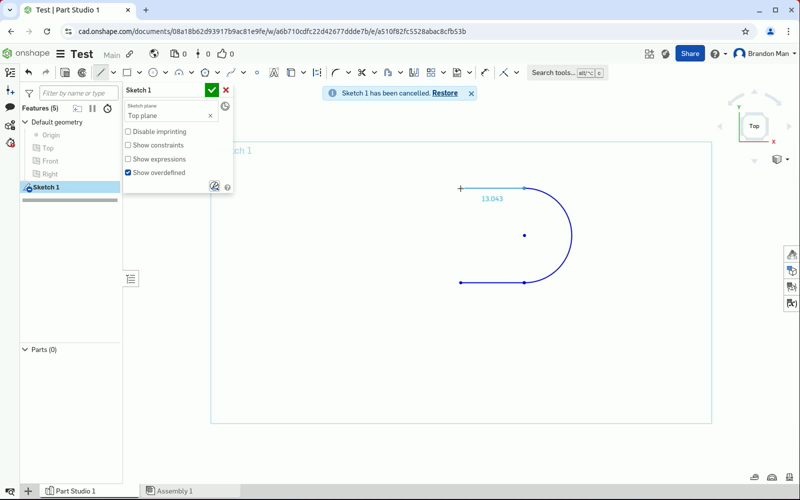
mouse_move(460, 282)
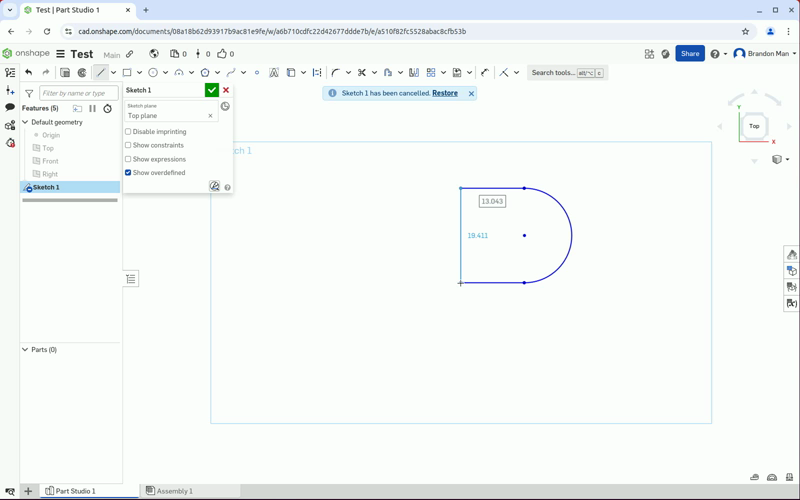
key_up(shift)
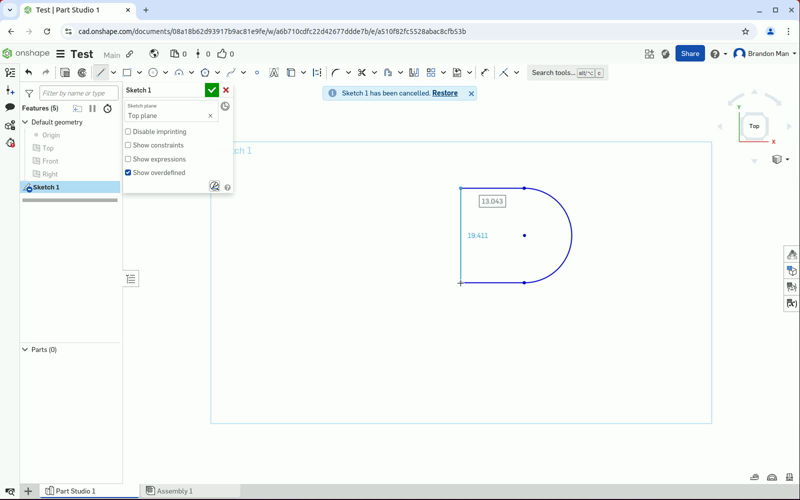
click(460, 282)
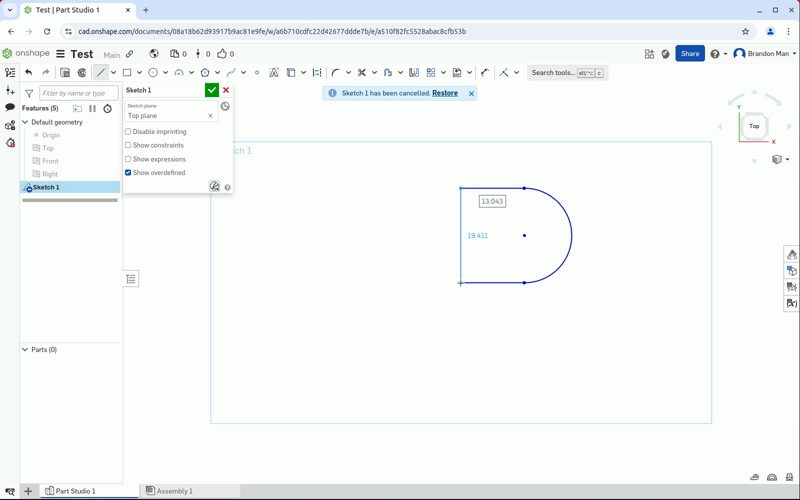
key(esc)
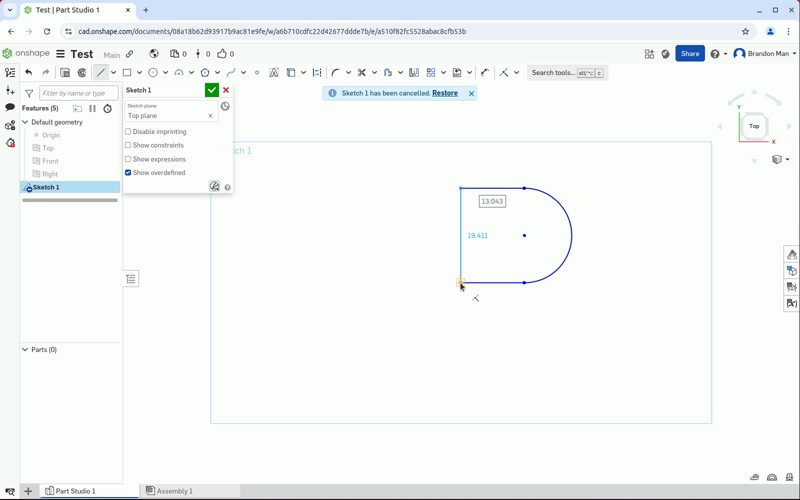
key(c)
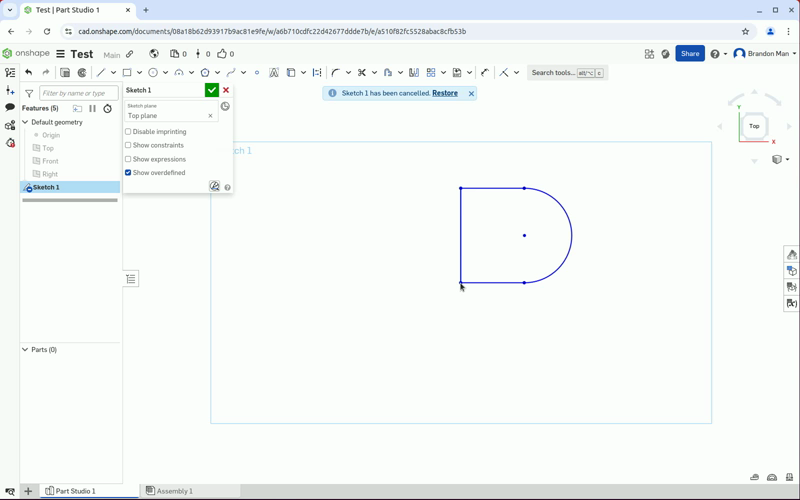
key_down(shift)
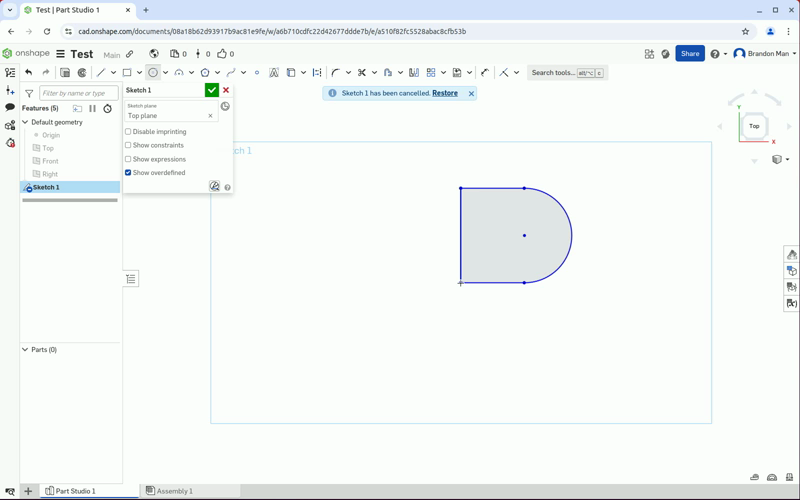
mouse_move(524, 234)
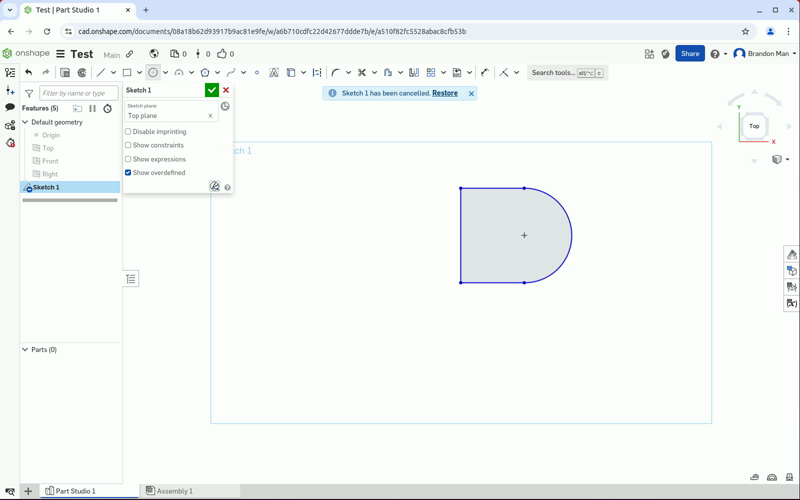
scroll(6)
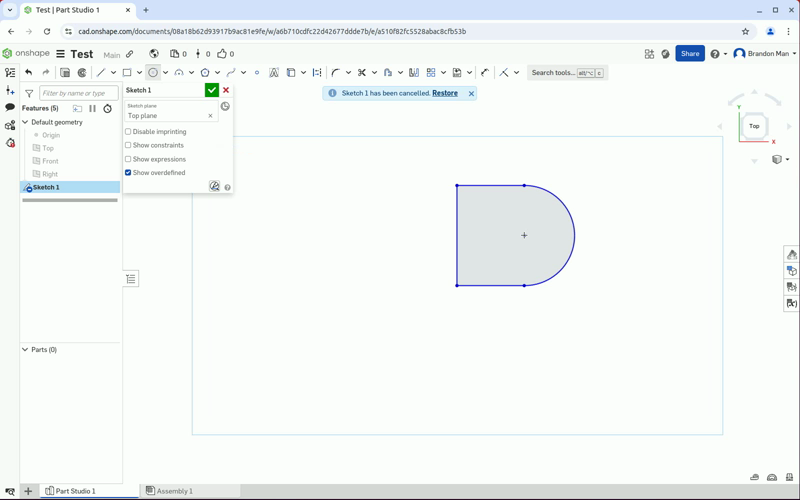
scroll(6)
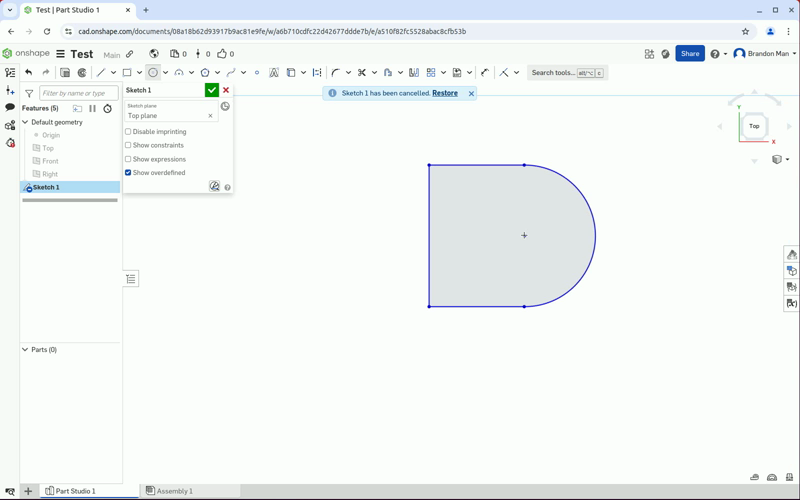
scroll(6)
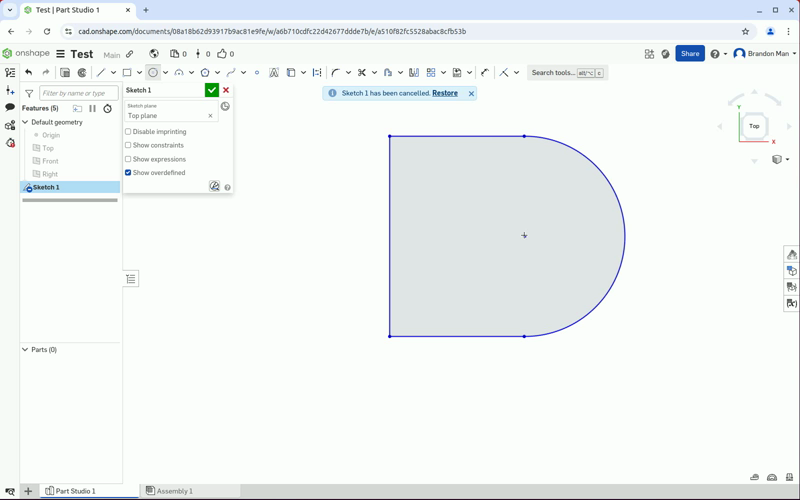
scroll(6)
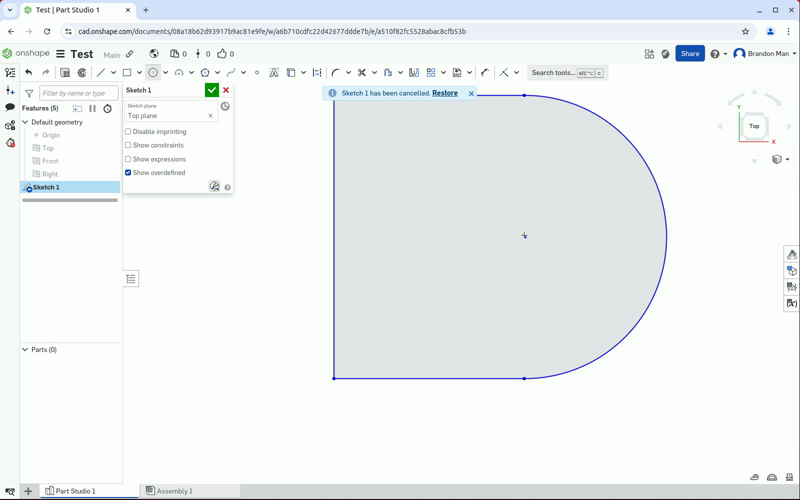
scroll(6)
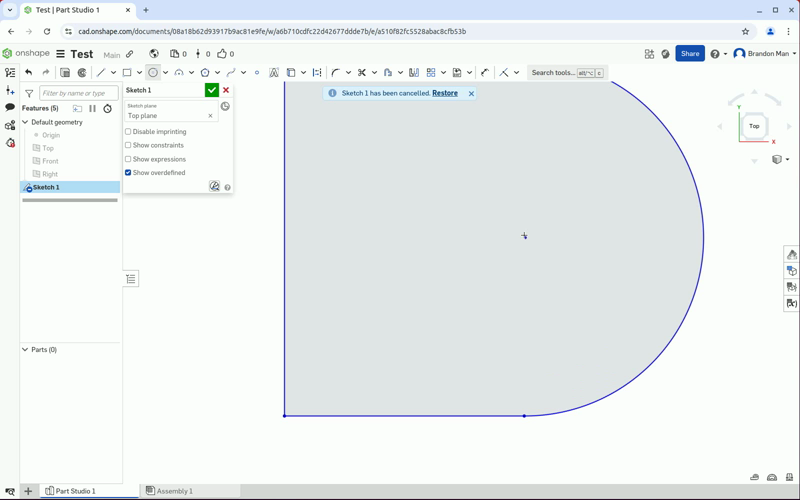
scroll(6)
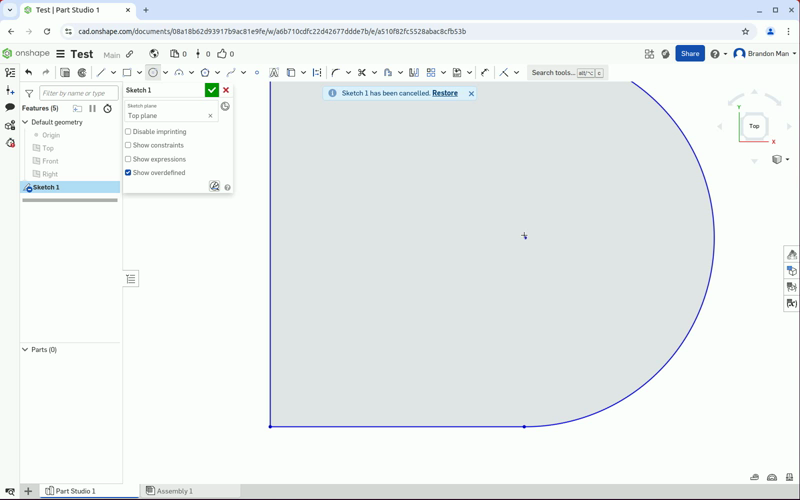
scroll(6)
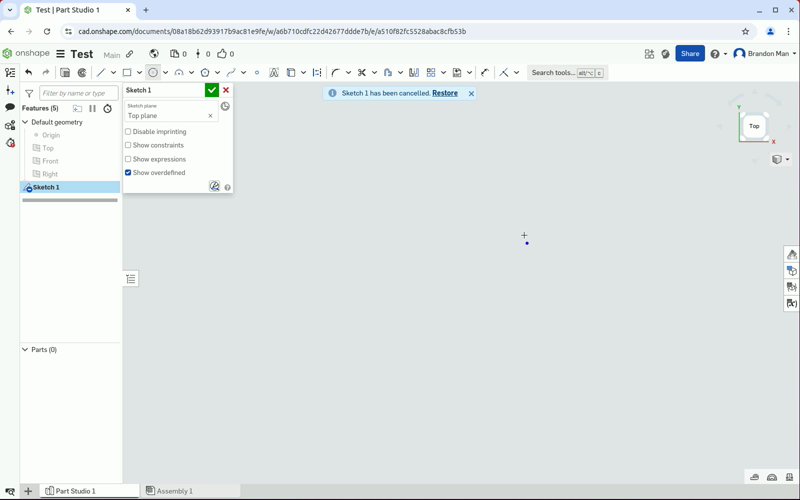
click(524, 234)
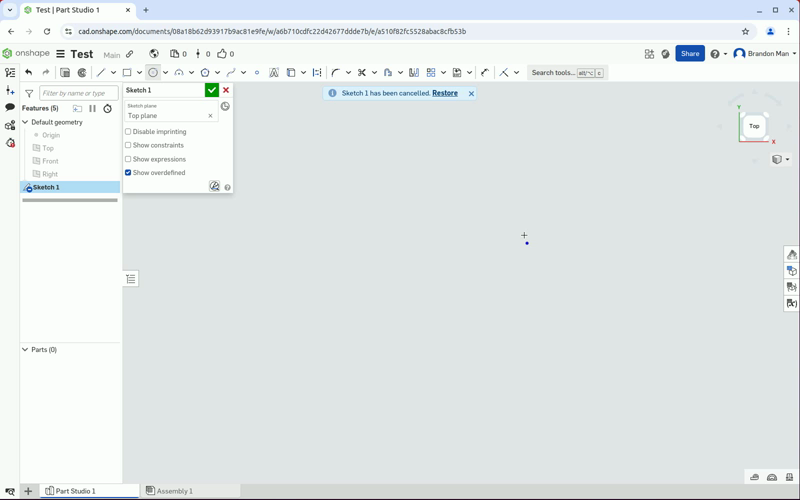
scroll(-6)
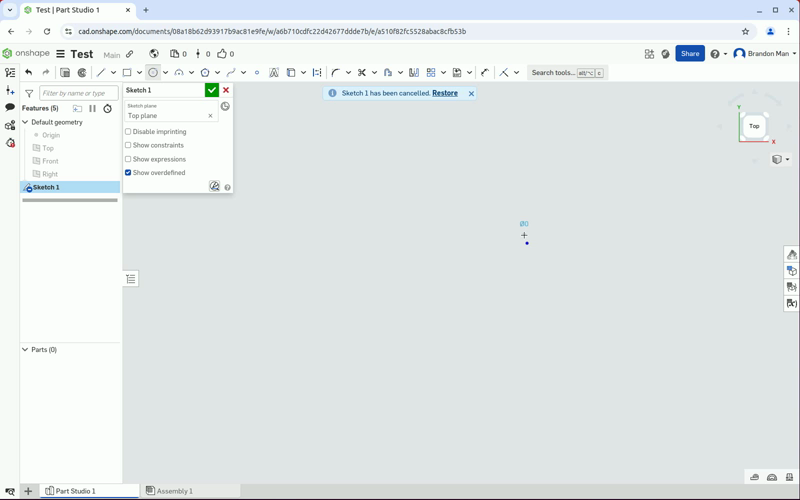
scroll(-6)
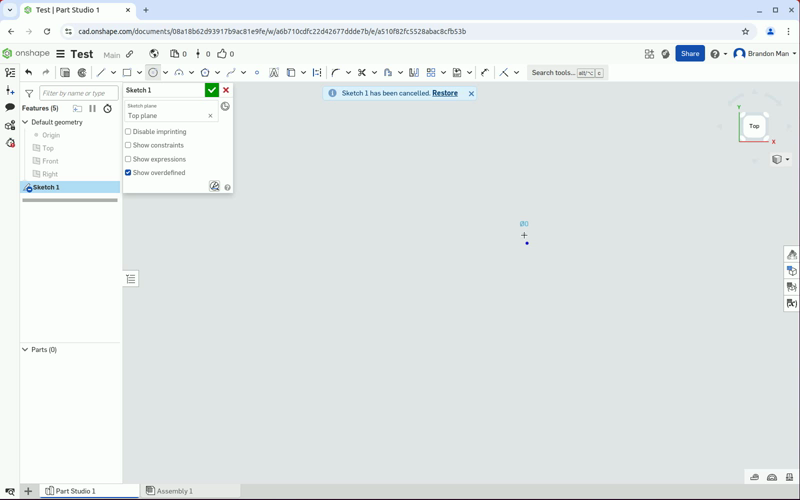
scroll(-6)
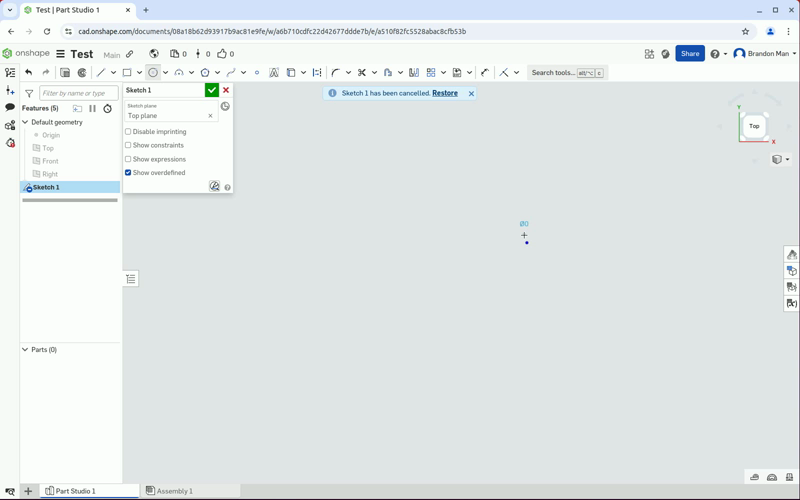
scroll(-6)
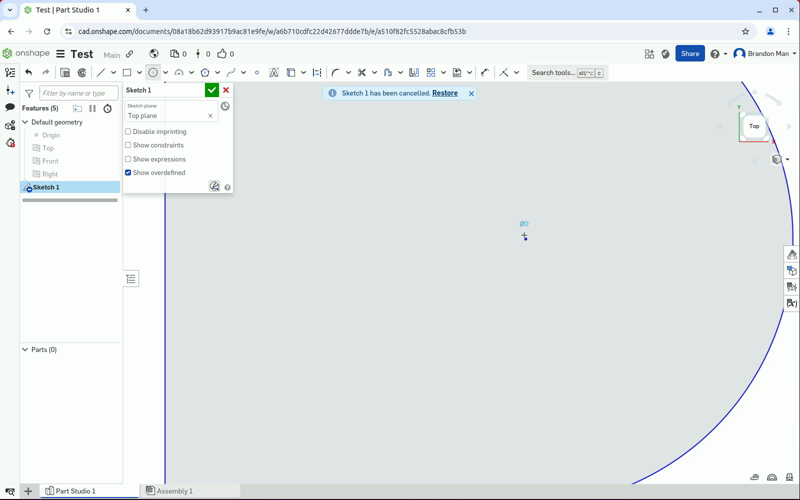
scroll(-6)
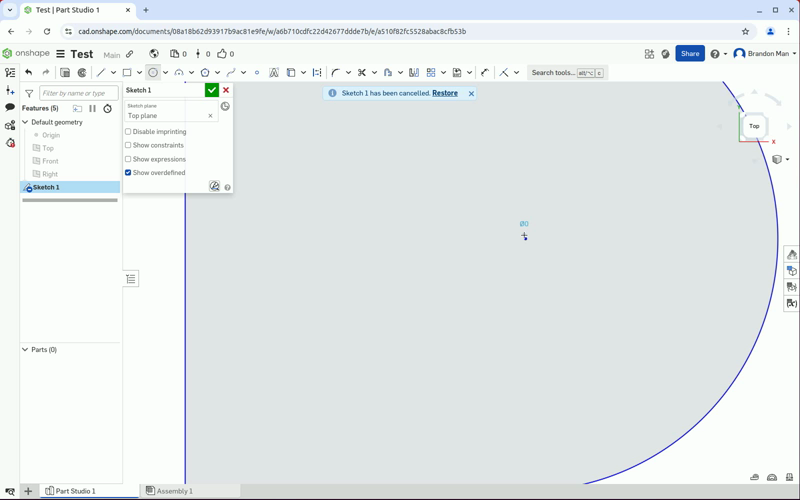
scroll(-6)
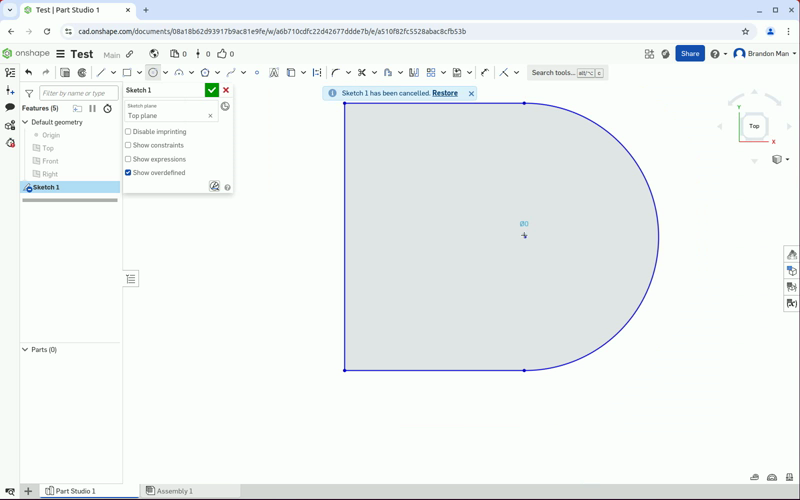
scroll(-6)
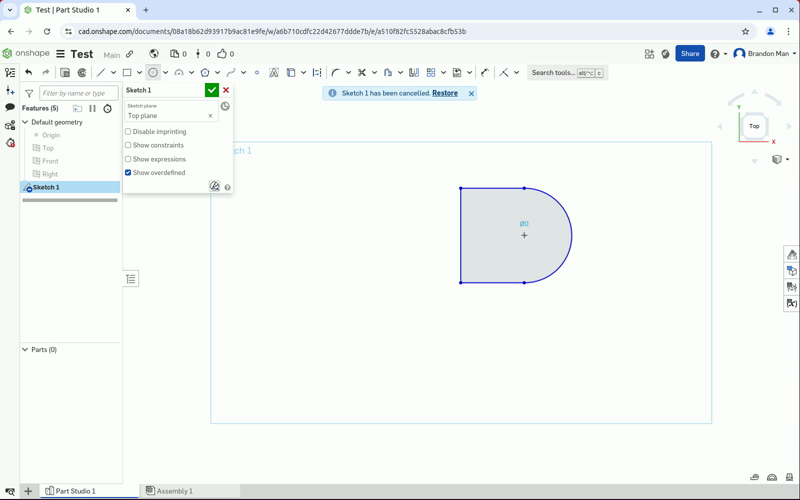
key_up(shift)
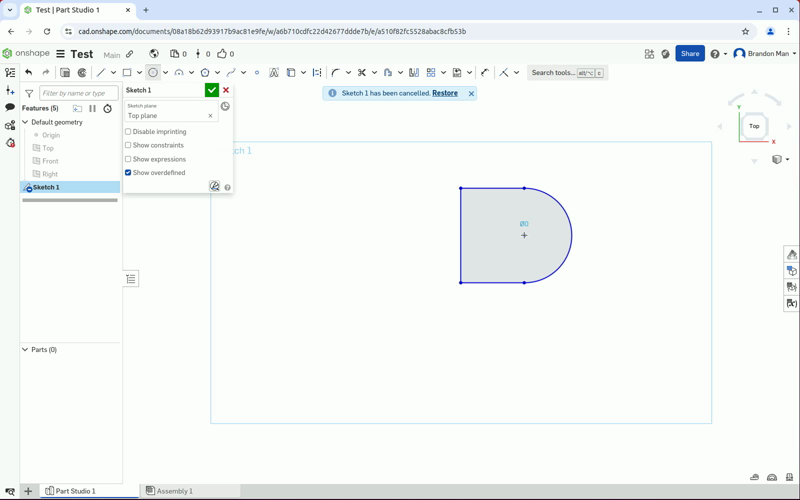
mouse_move(555, 234)
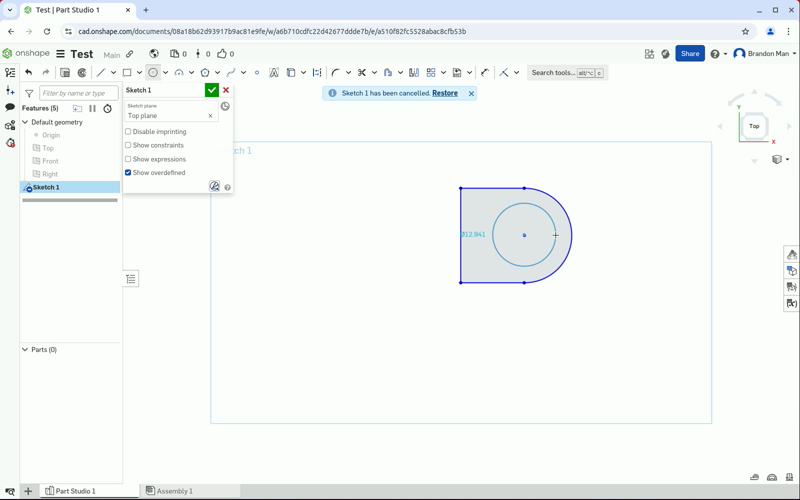
click(555, 234)
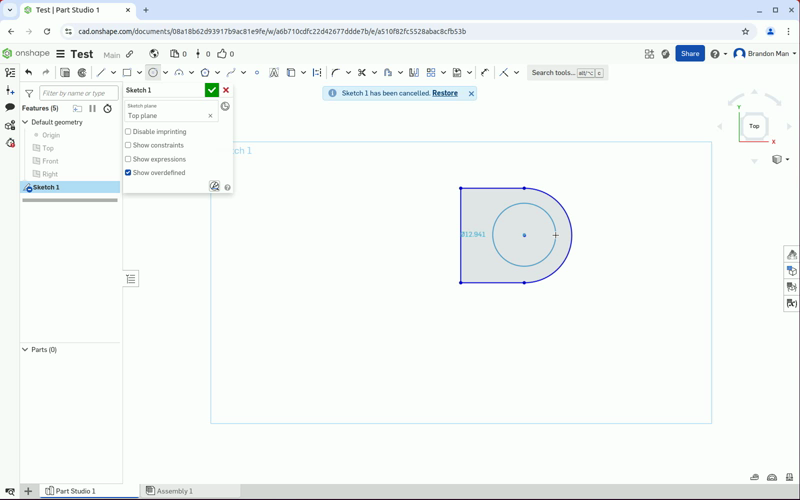
key(esc)
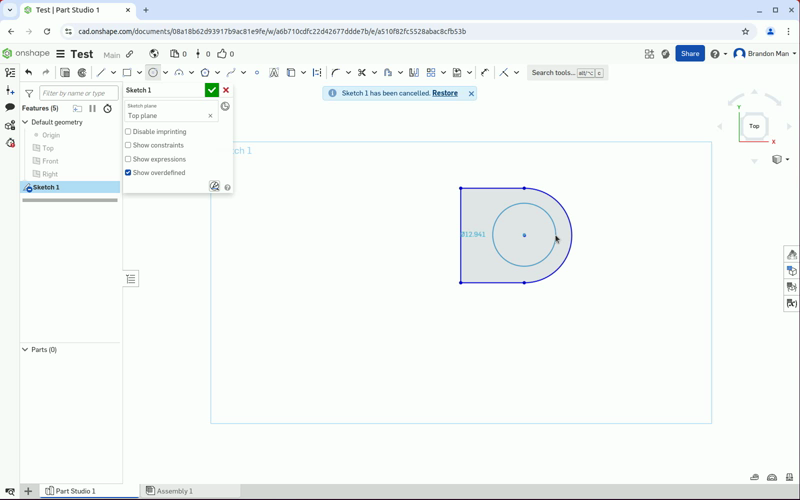
mouse_move(489, 197)
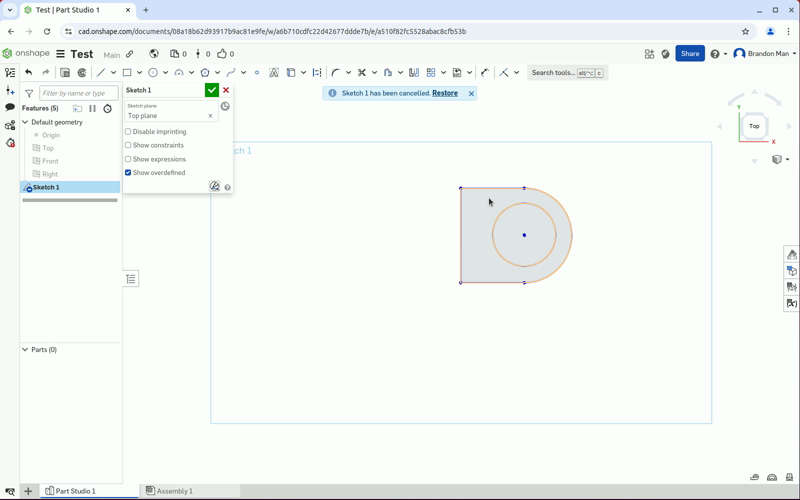
click(489, 197)
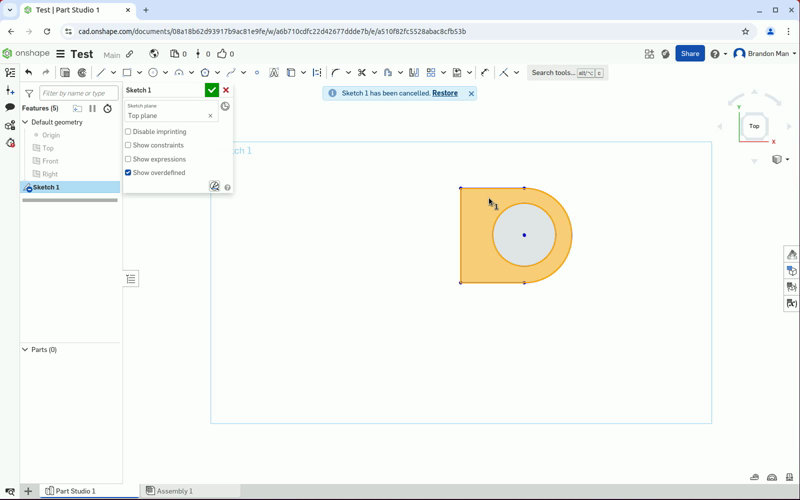
mouse_move(73, 352)
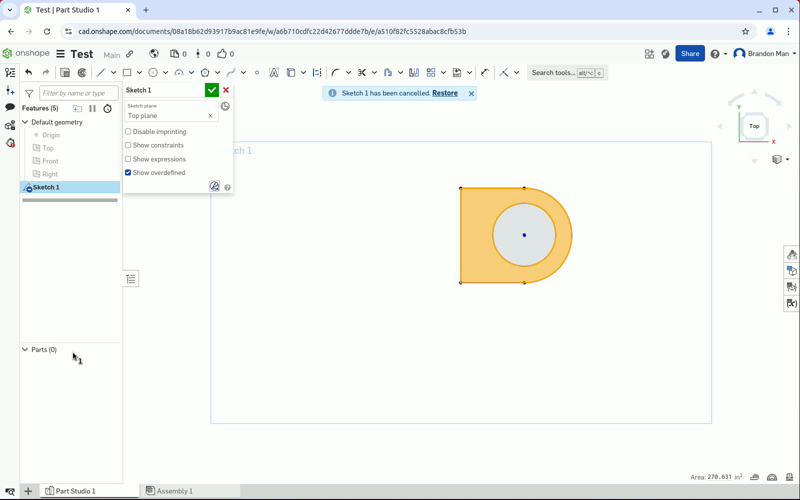
key(shift+y)
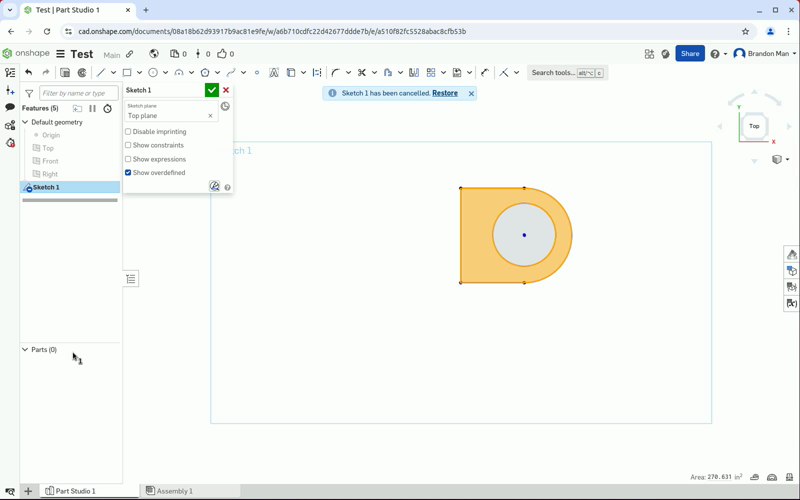
key(shift+e)
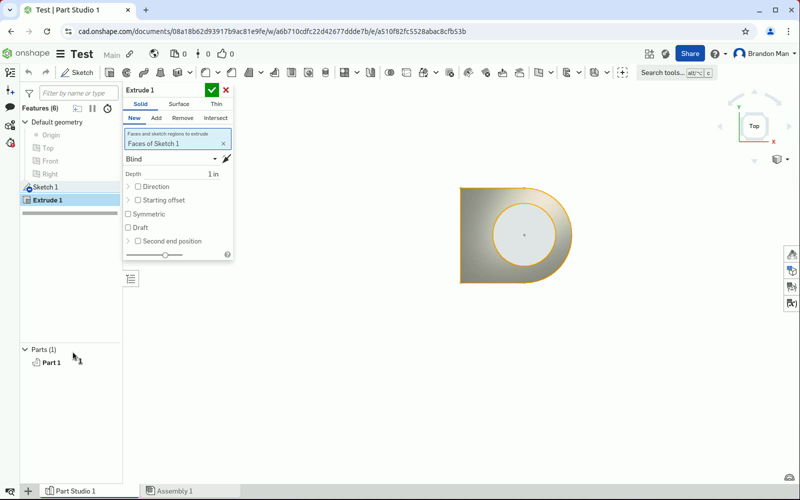
mouse_move(143, 106)
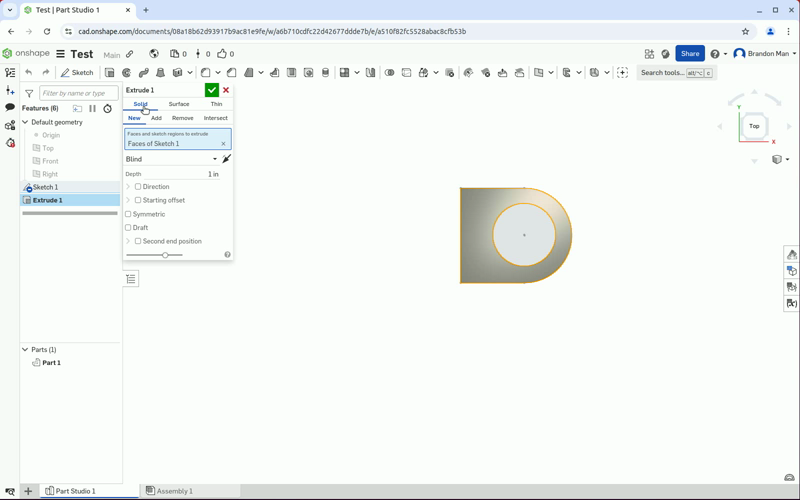
click(143, 106)
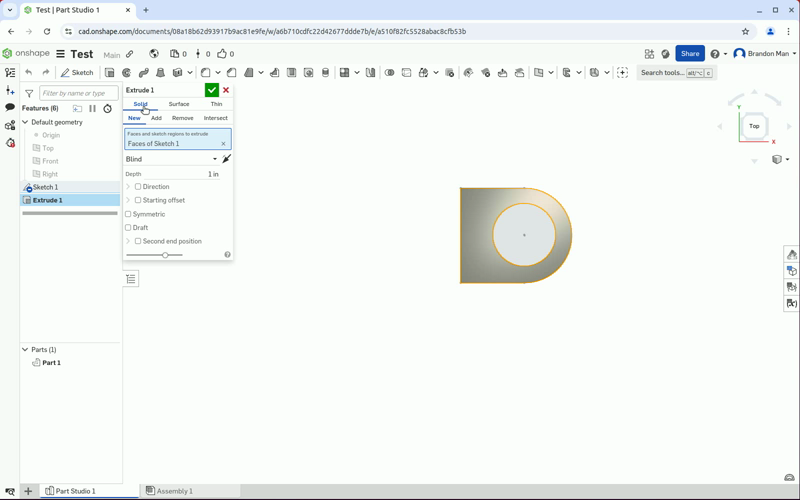
mouse_move(137, 120)
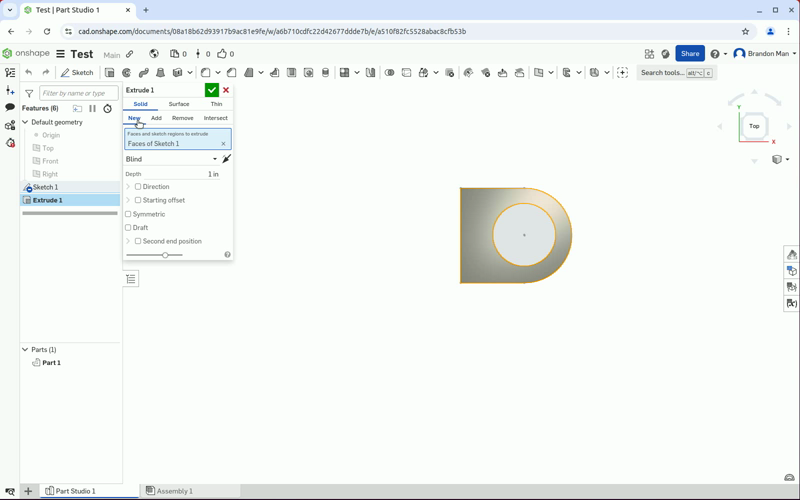
click(137, 120)
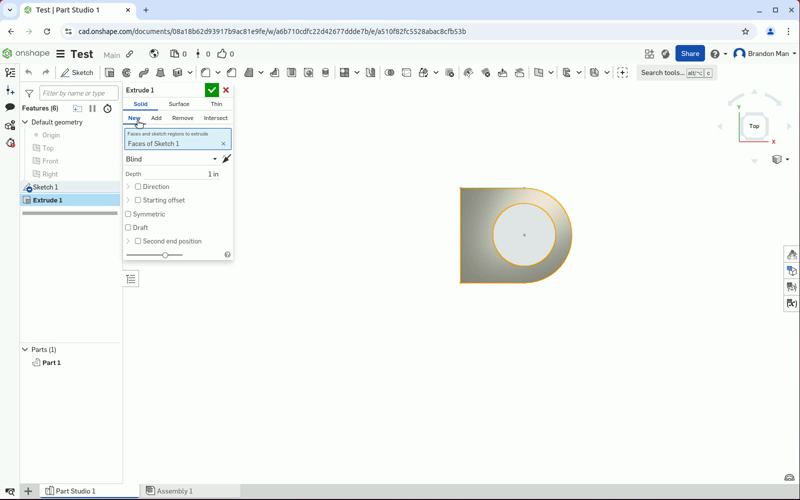
key(tab, 4)
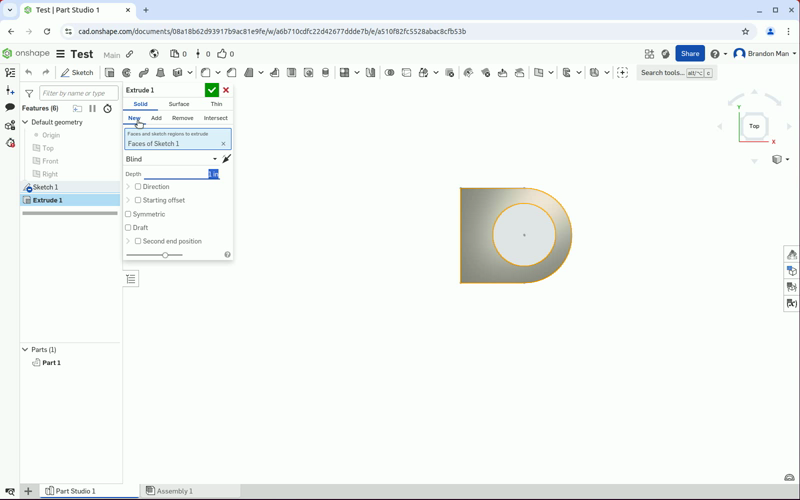
text(23.108)
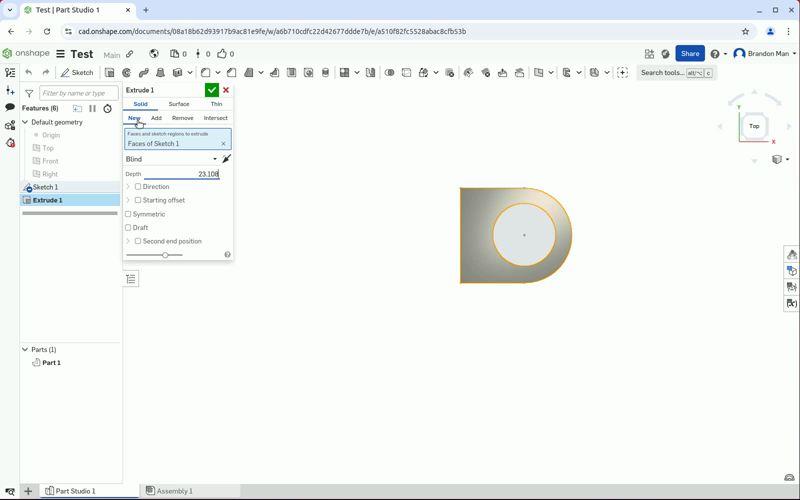
key(enter)
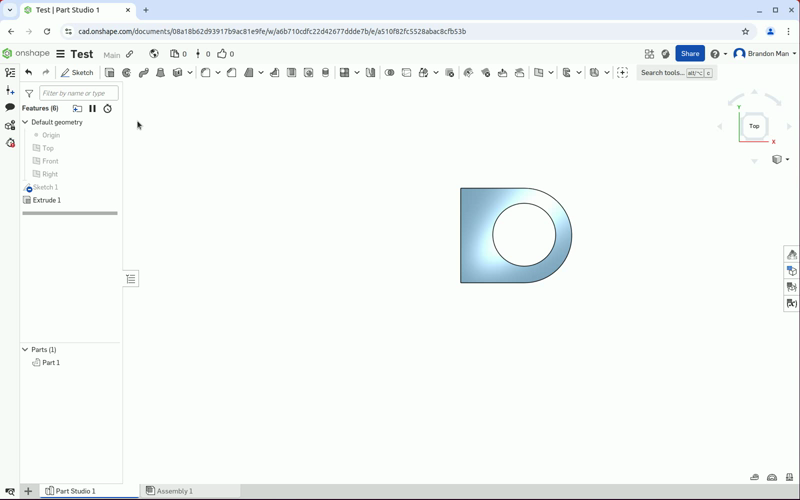
key(shift+h)
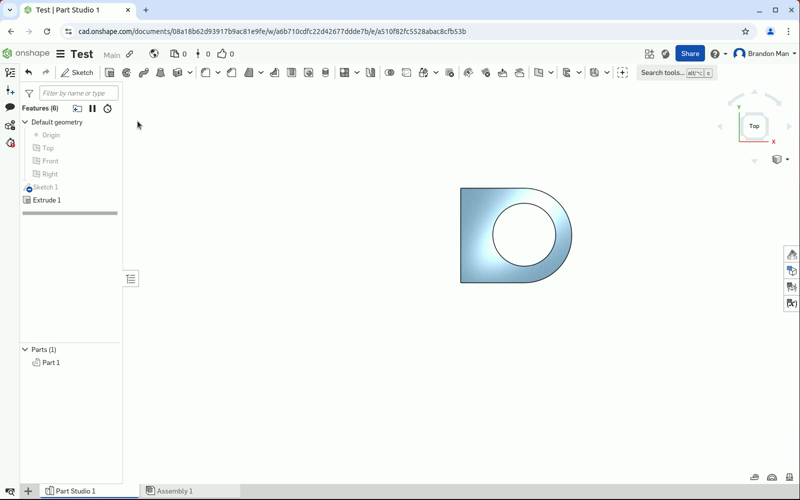
key(shift+h)
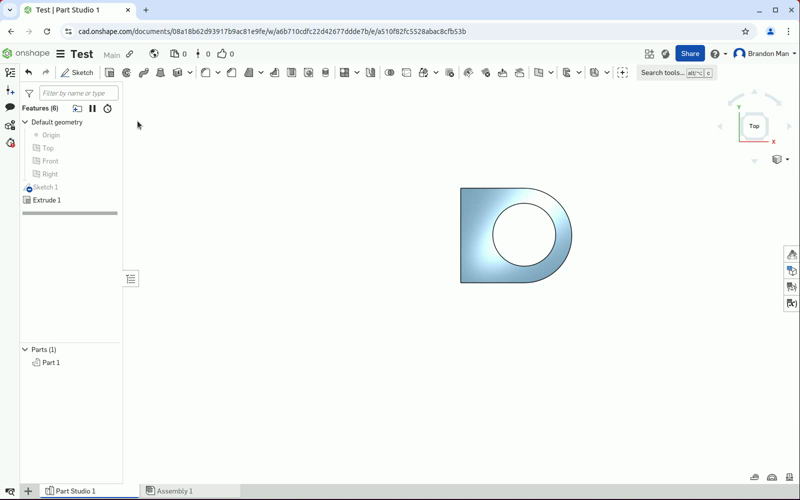
mouse_move(73, 189)
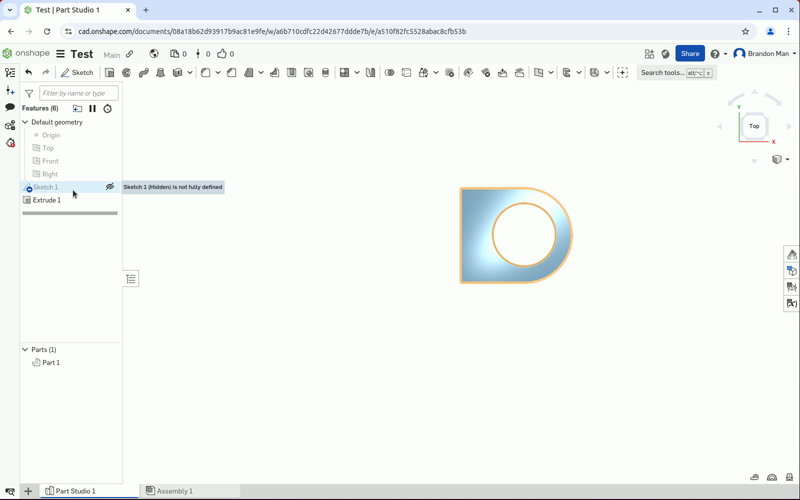
click(73, 189)
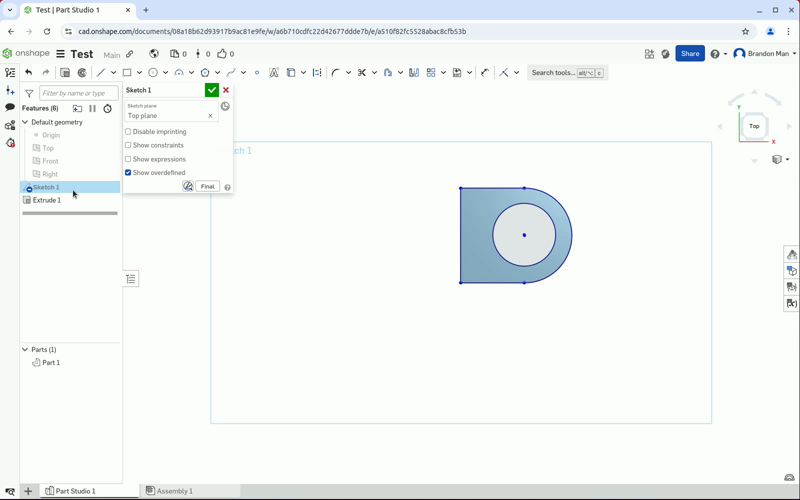
mouse_move(229, 92)
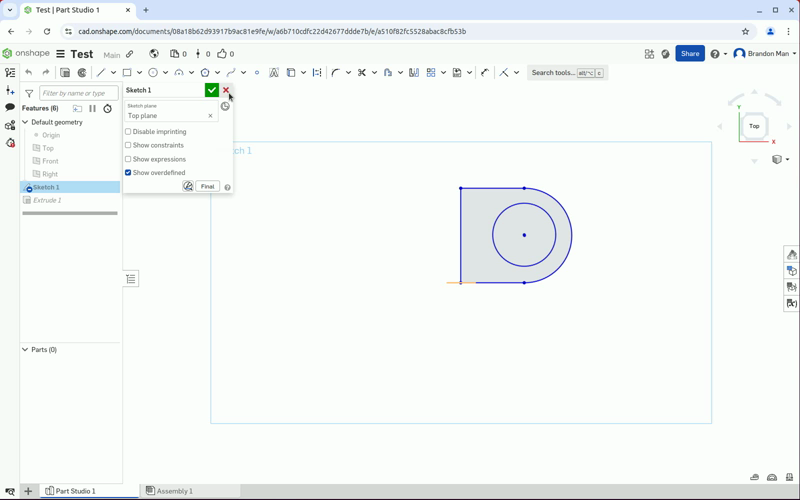
click(229, 92)
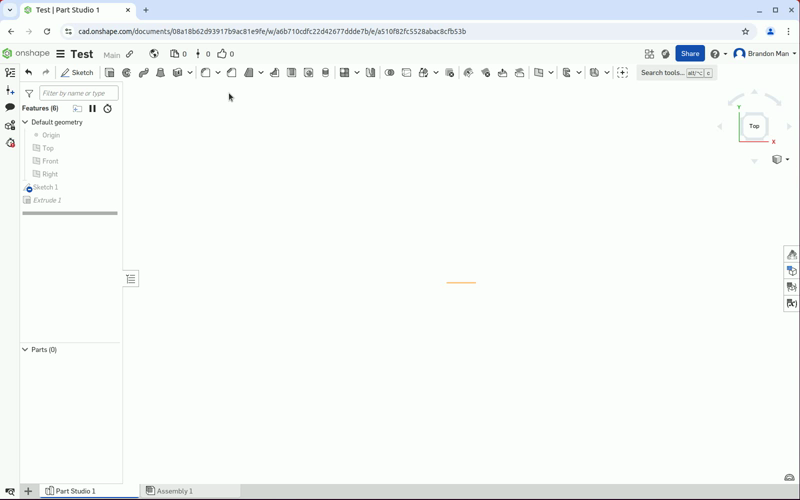
mouse_move(73, 352)
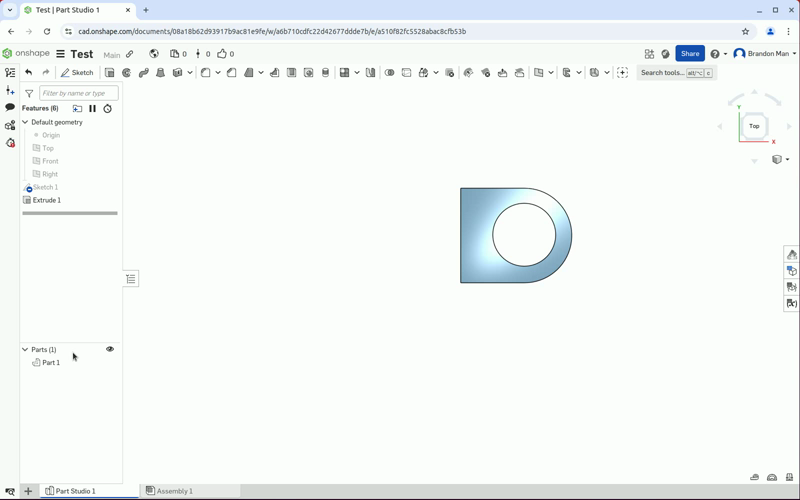
key(y)
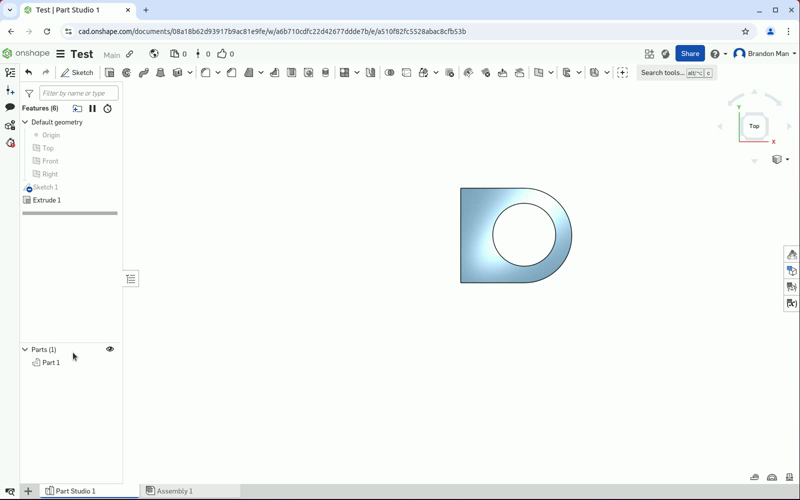
key(shift+p)
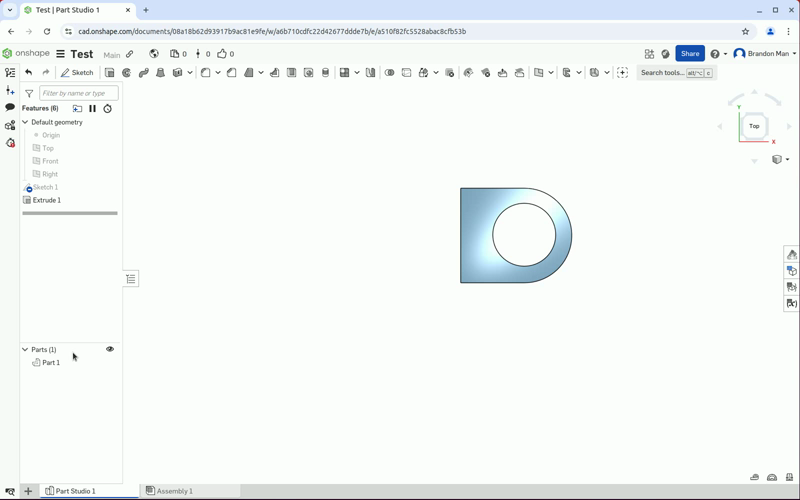
key(space)
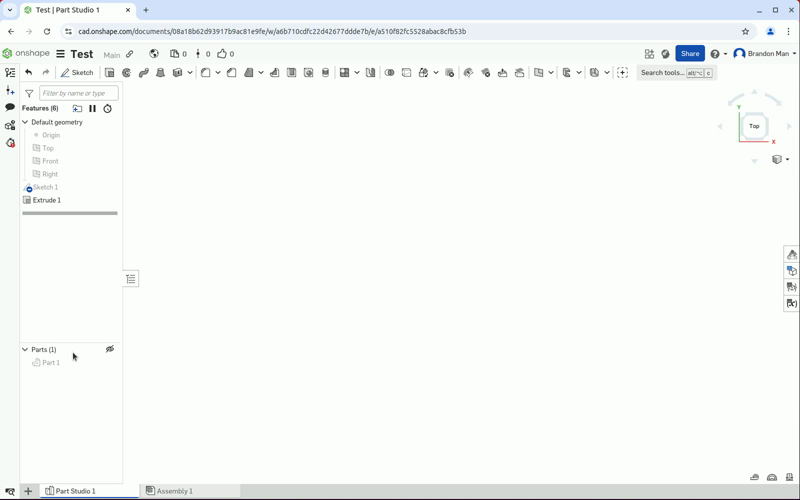
key_down(shift)
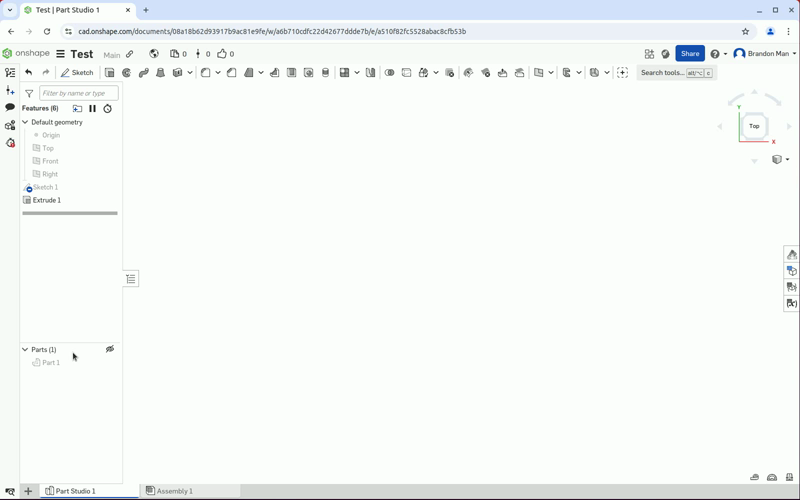
key(up)
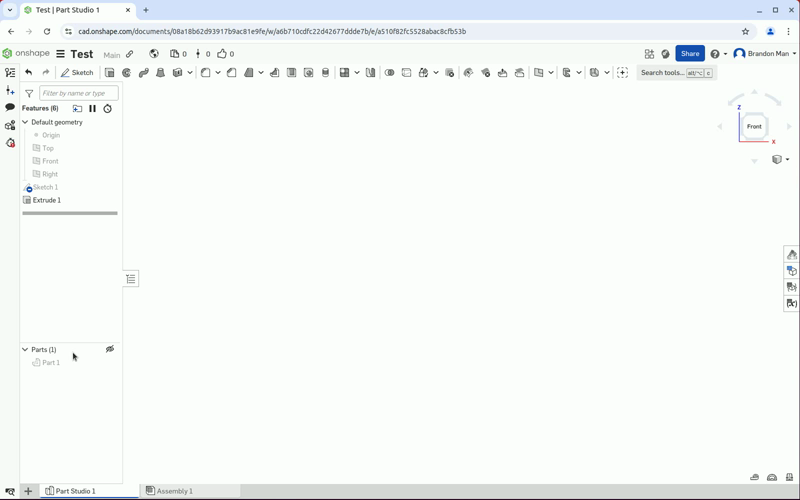
key_up(shift)
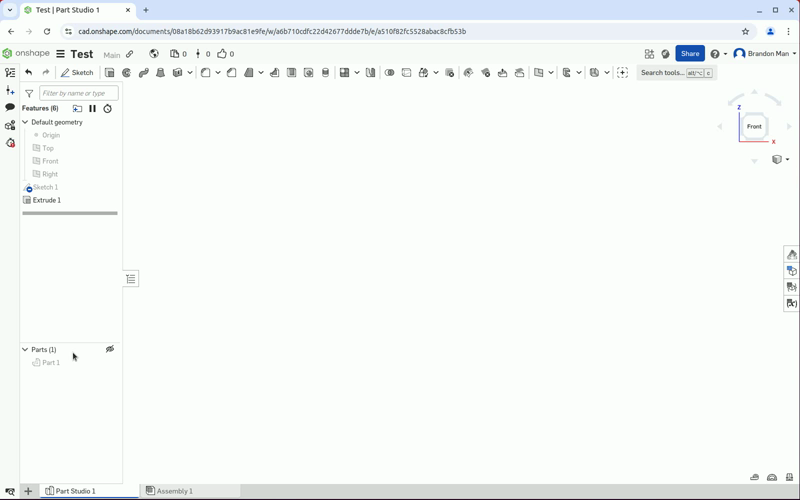
key(space)
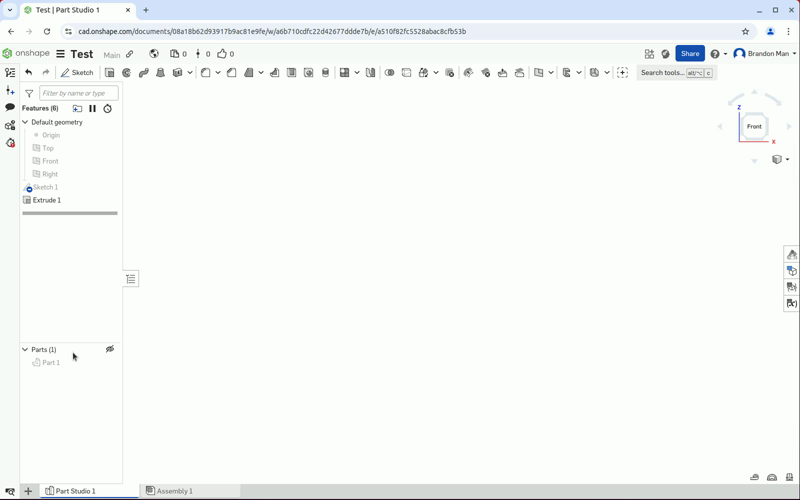
key_down(shift)
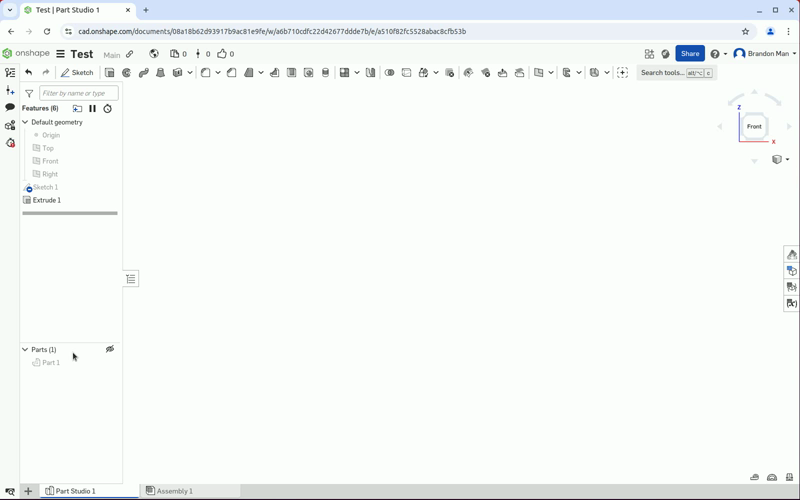
key(left)
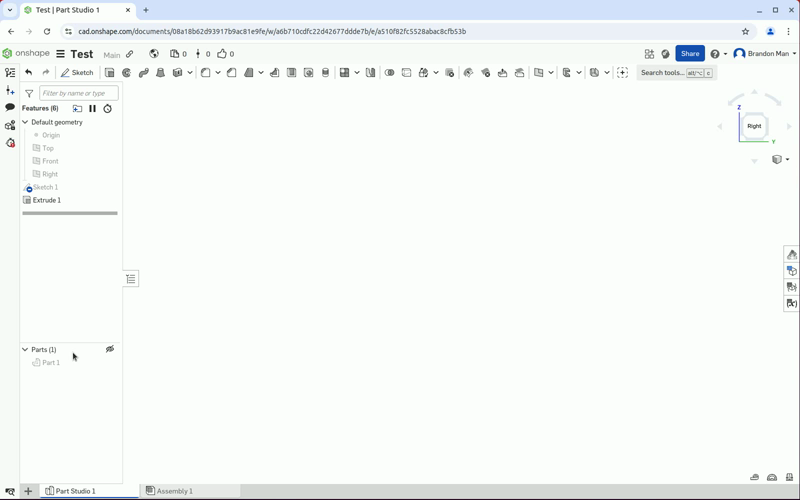
key_up(shift)
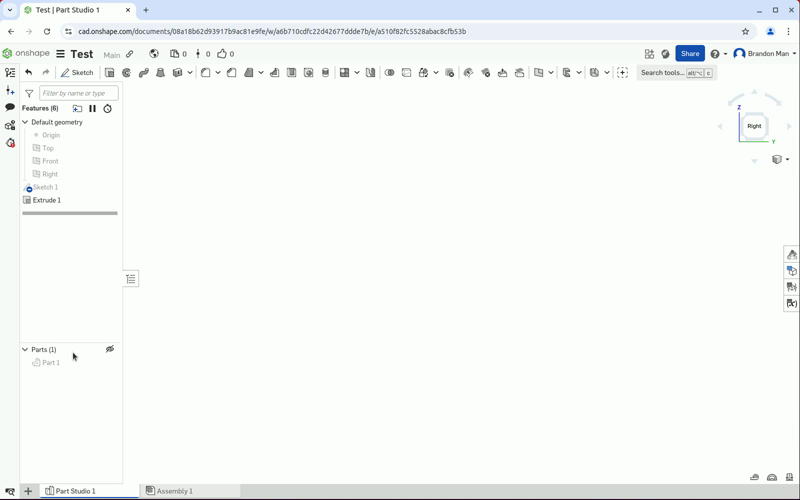
mouse_move(73, 352)
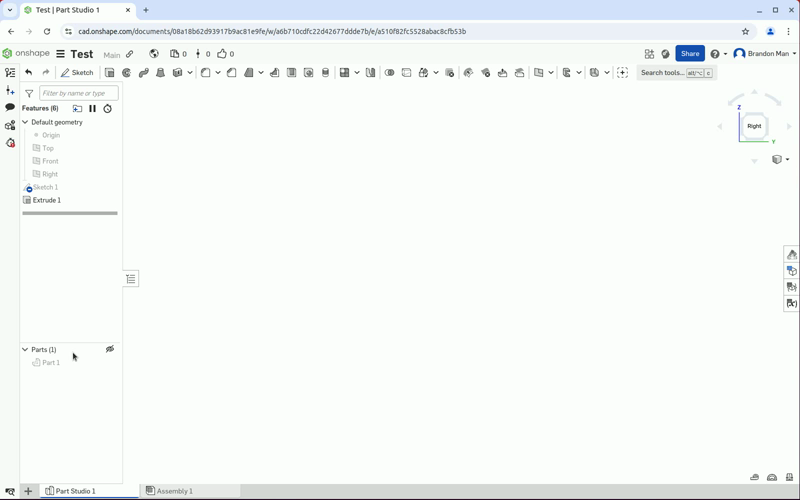
key(shift+y)
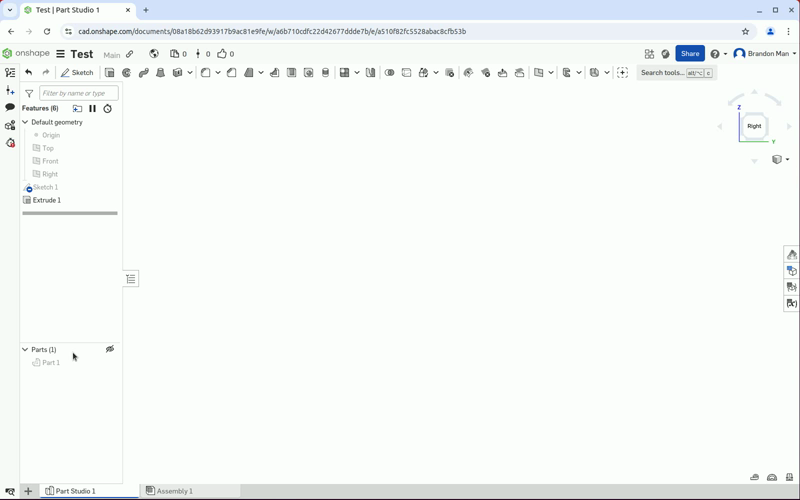
key(shift+s)
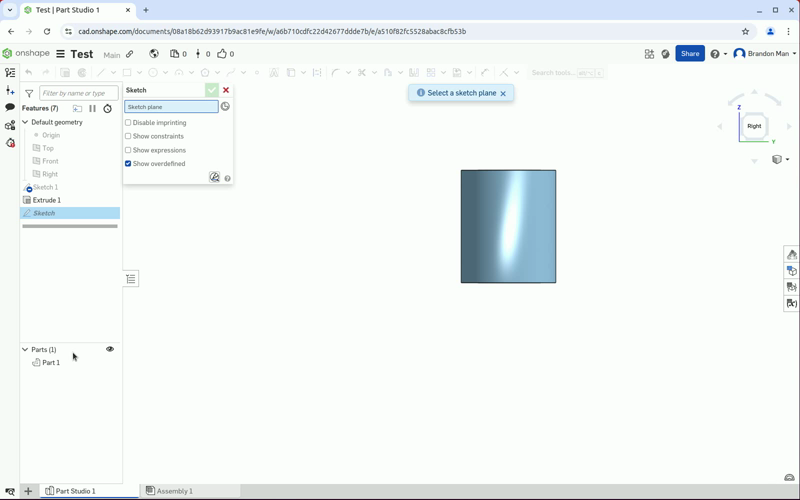
mouse_move(73, 176)
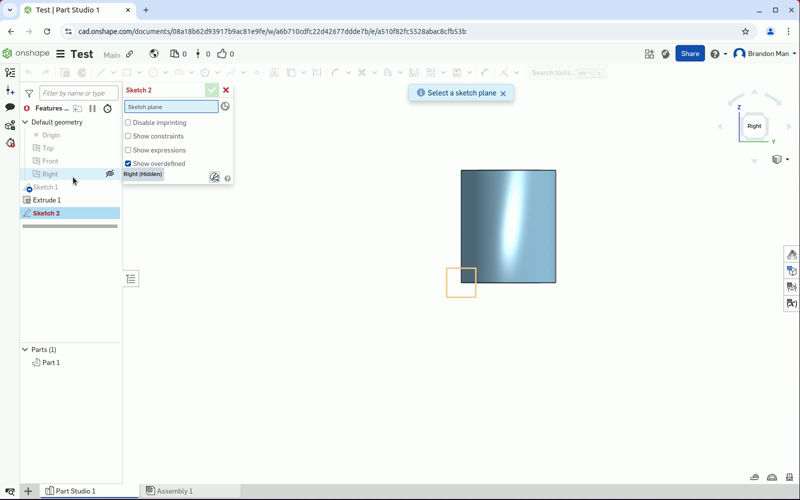
click(73, 176)
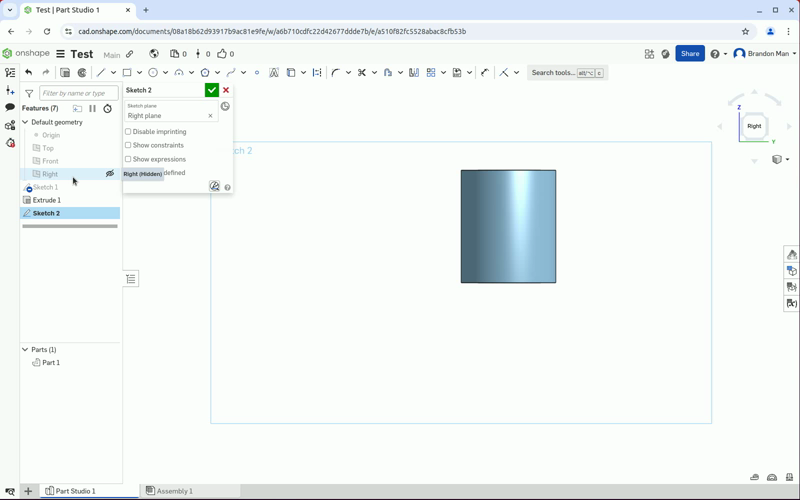
mouse_move(73, 352)
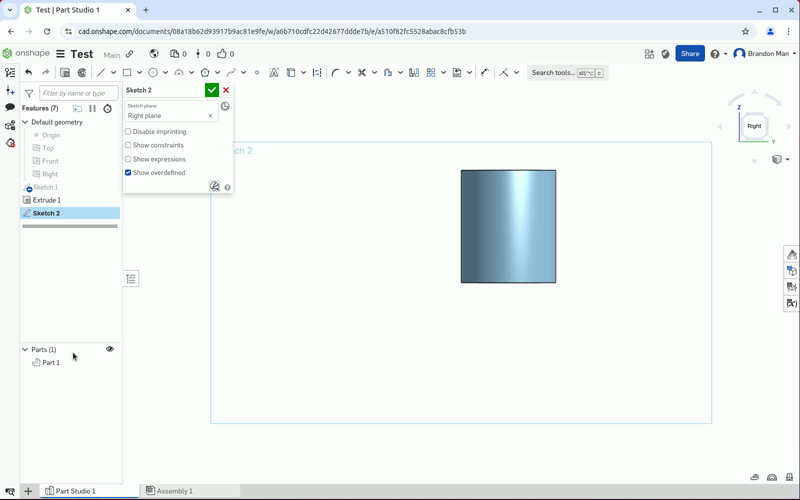
key(y)
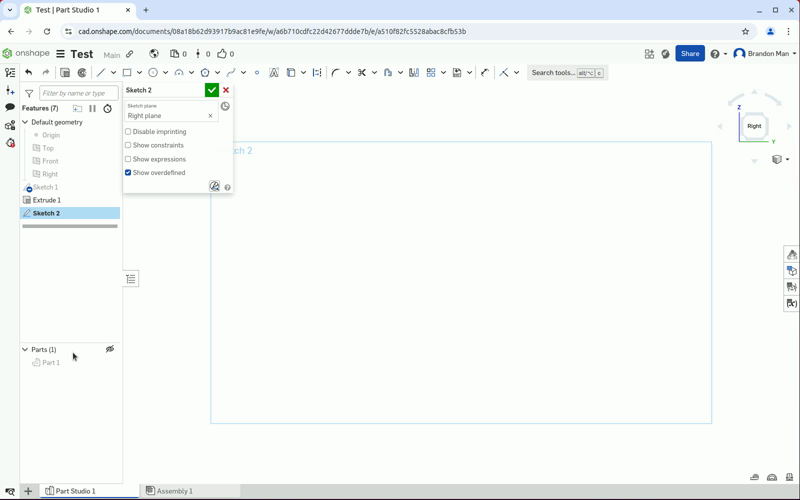
key(l)
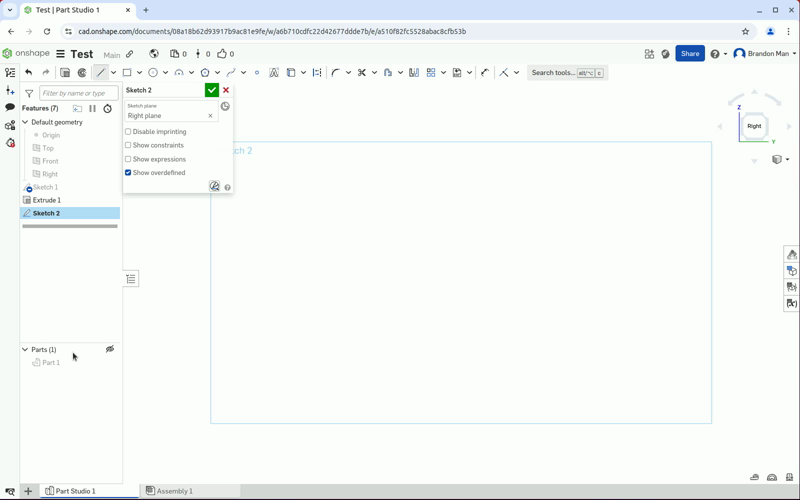
key_down(shift)
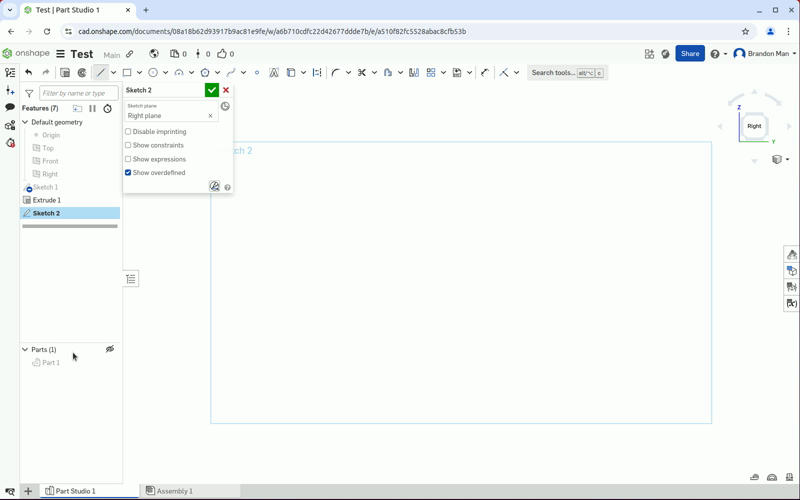
mouse_move(348, 282)
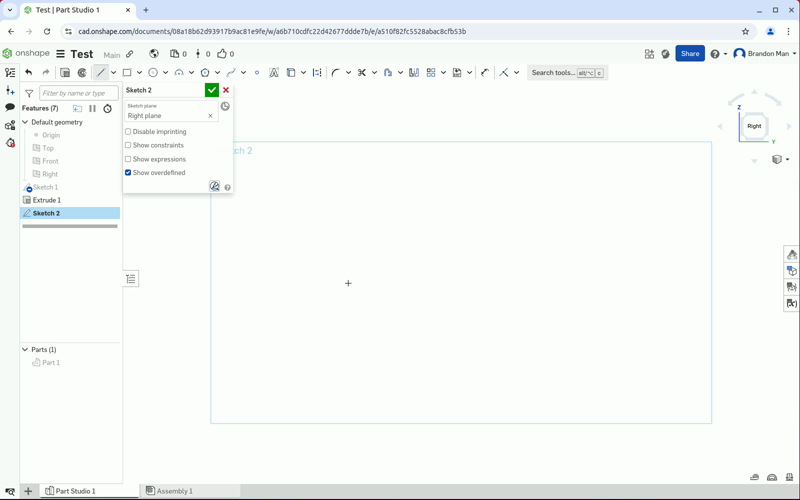
click(348, 282)
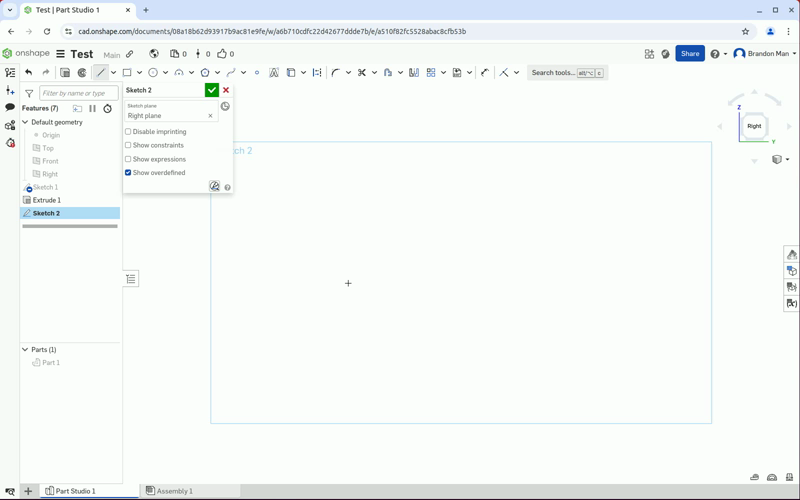
key_up(shift)
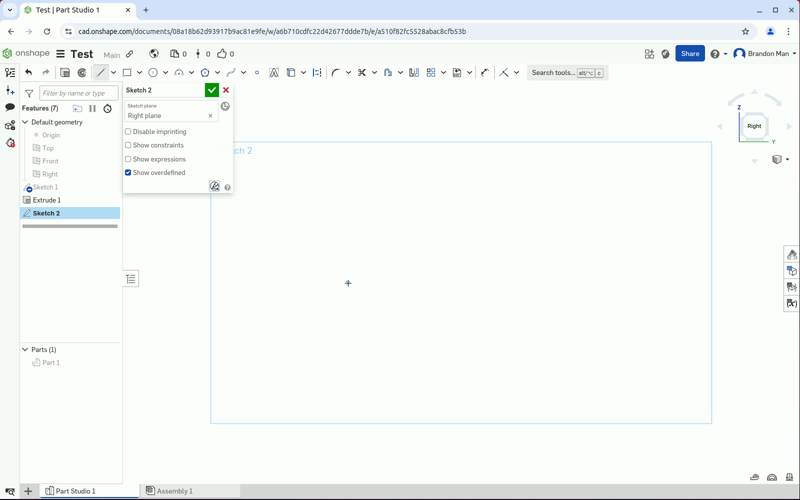
key_down(shift)
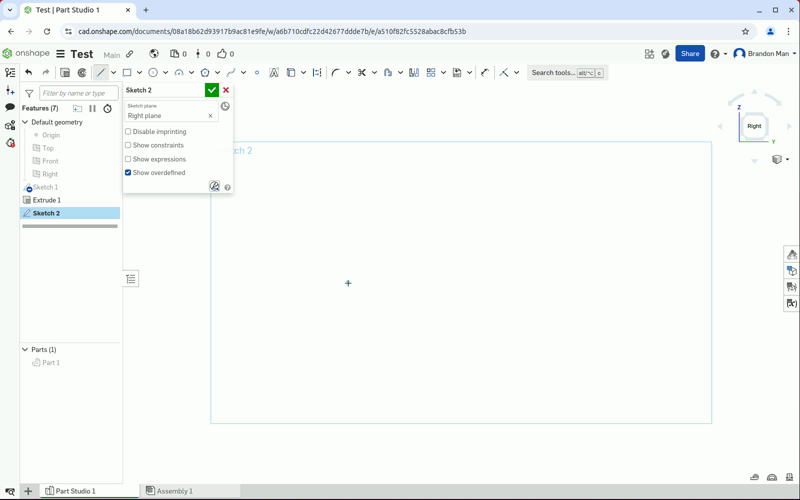
mouse_move(460, 282)
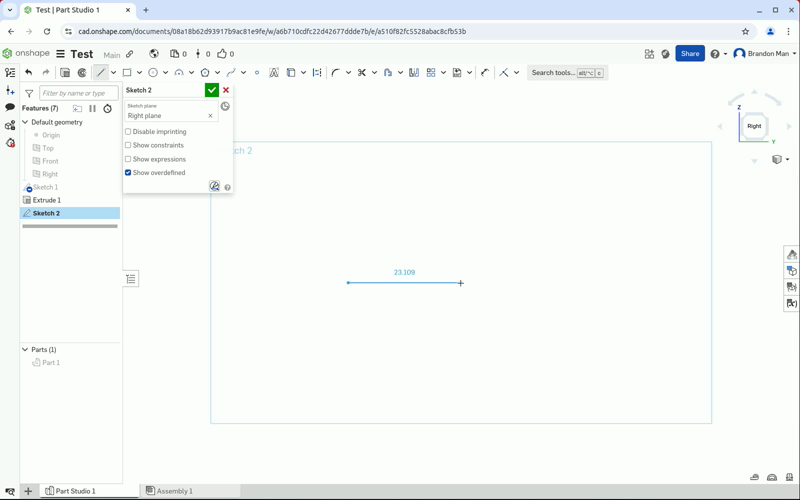
click(460, 282)
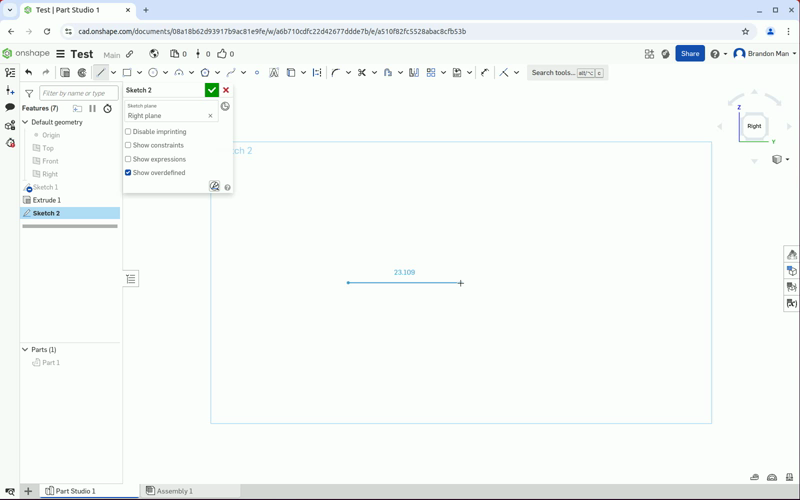
key_up(shift)
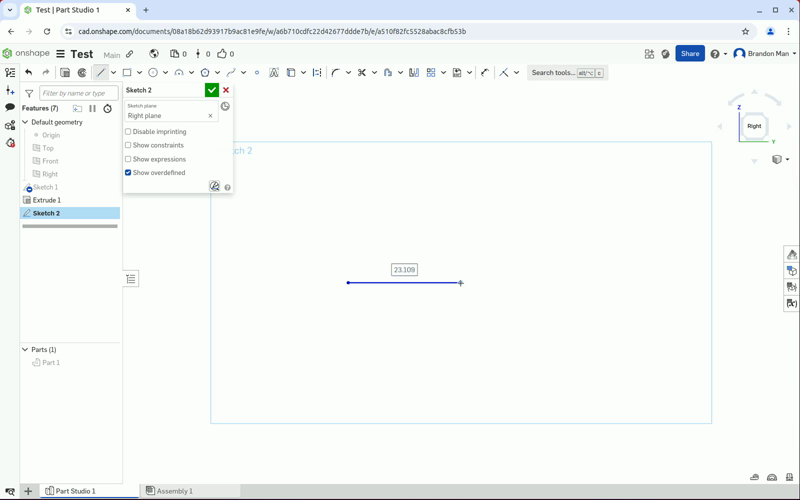
key_down(shift)
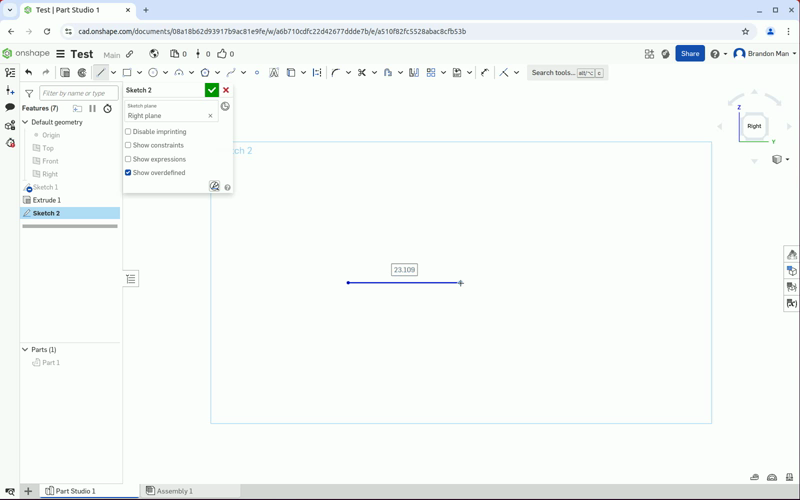
mouse_move(490, 282)
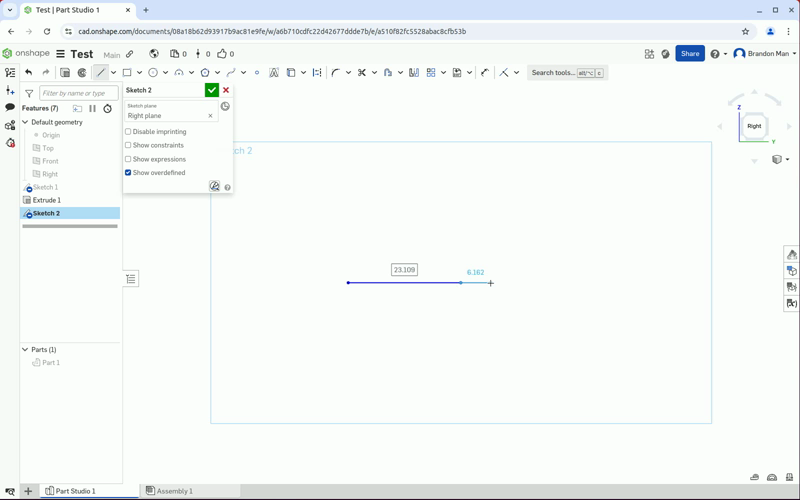
mouse_move(460, 231)
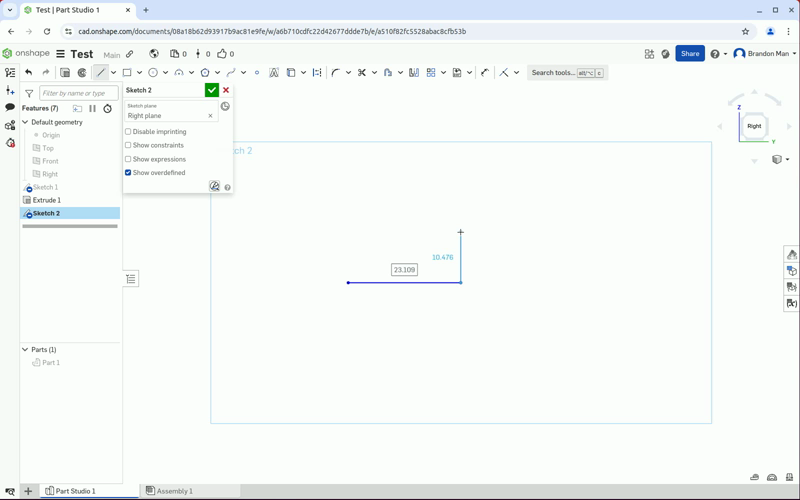
click(460, 231)
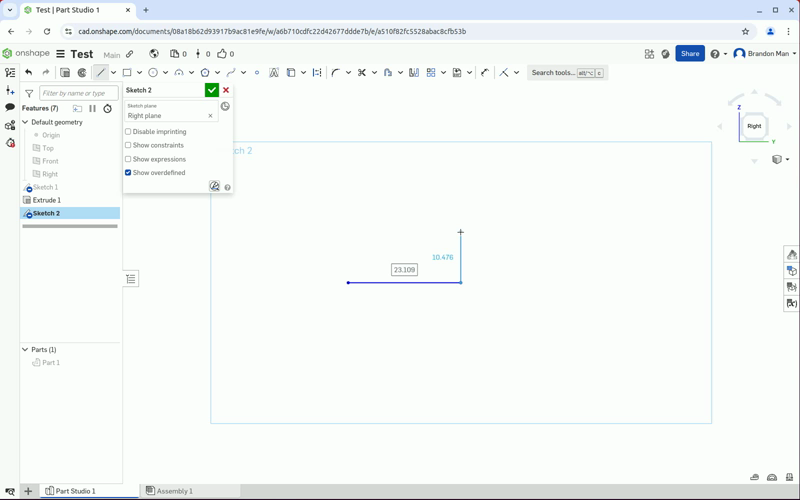
key_up(shift)
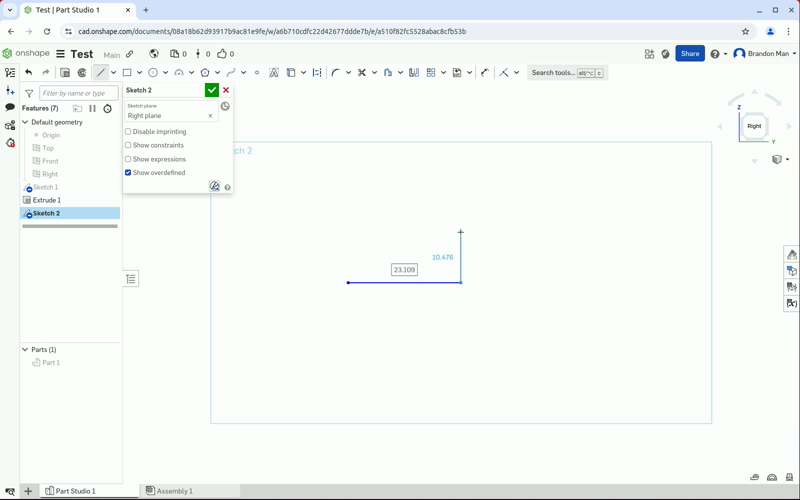
key_down(shift)
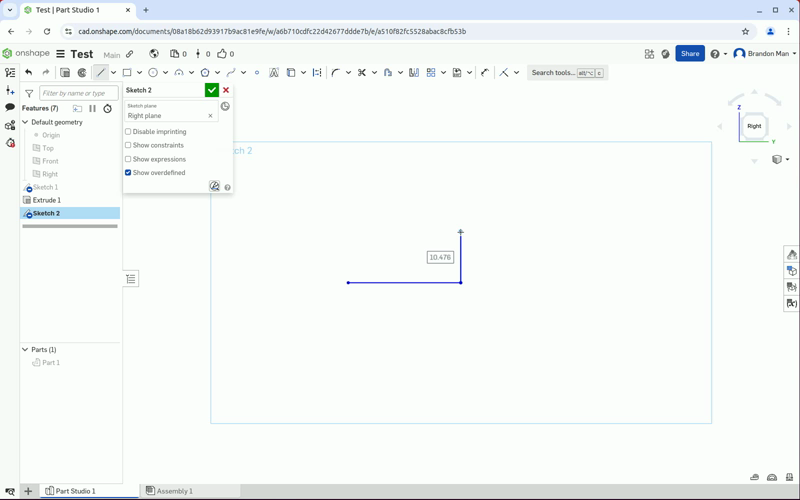
mouse_move(348, 231)
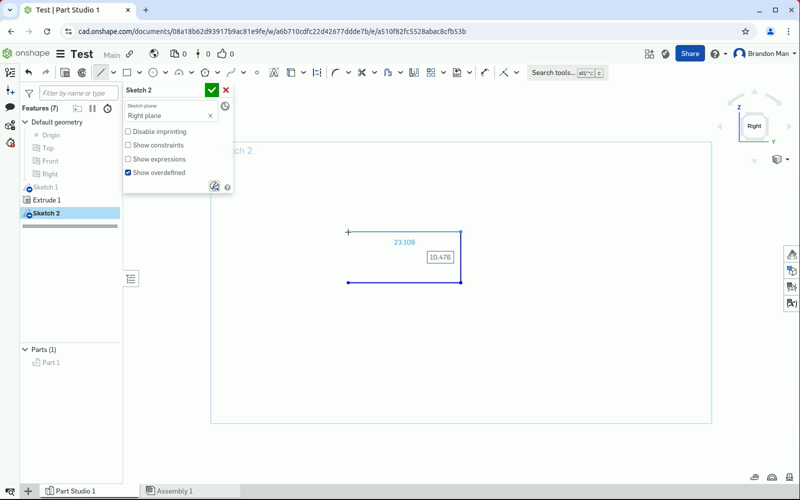
click(348, 231)
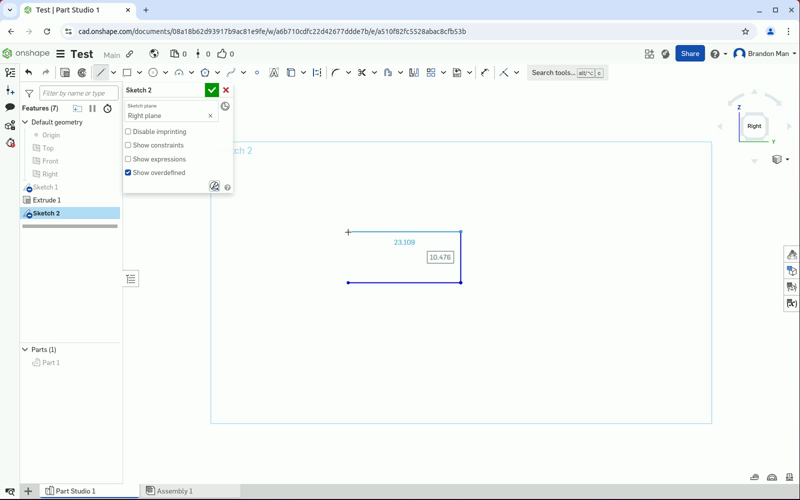
key_up(shift)
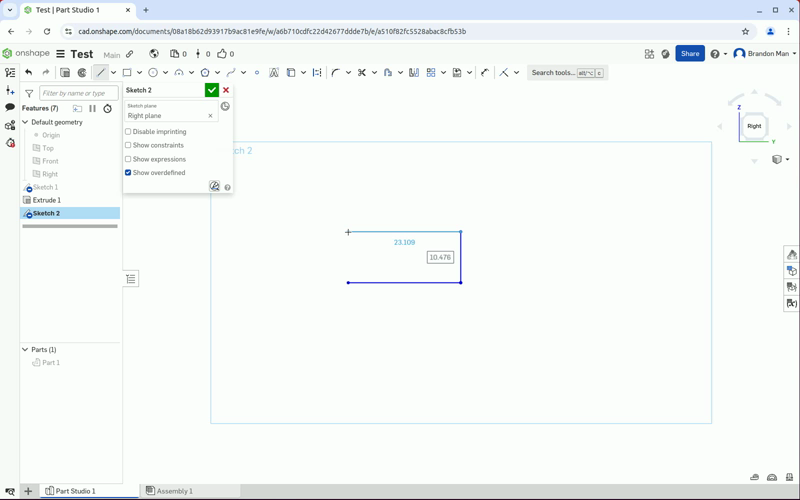
mouse_move(378, 231)
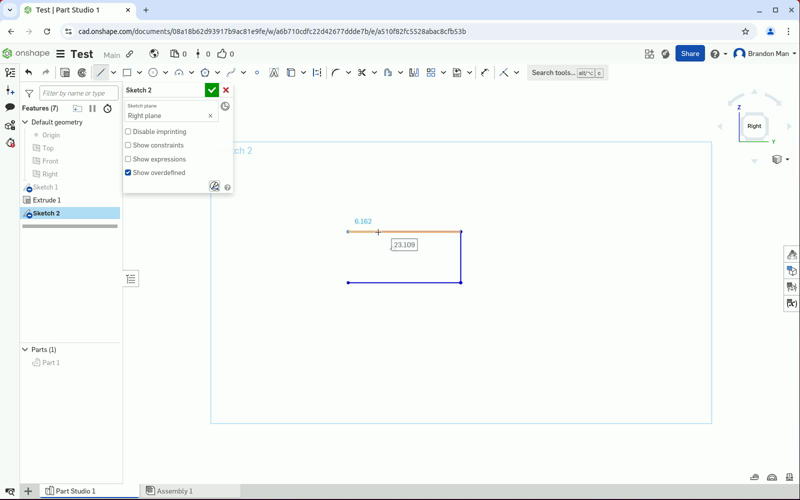
key_down(shift)
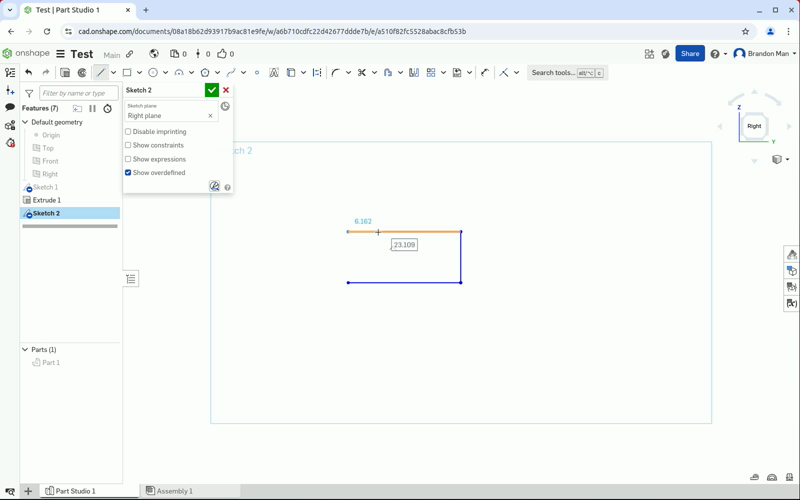
mouse_move(348, 282)
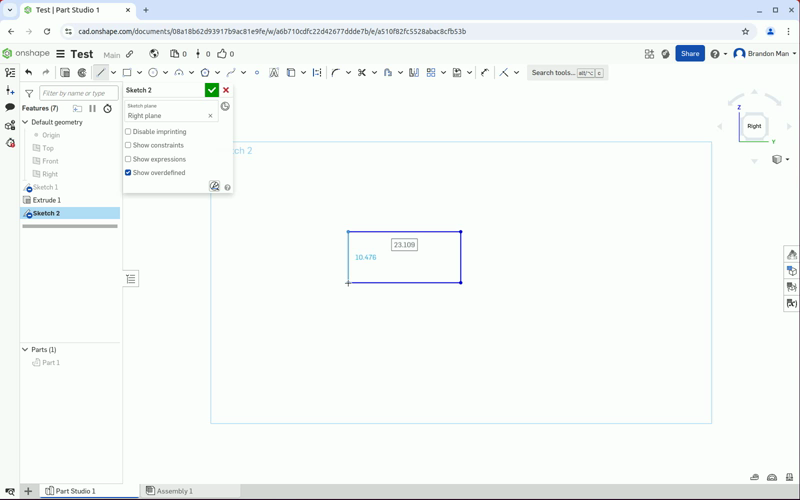
key_up(shift)
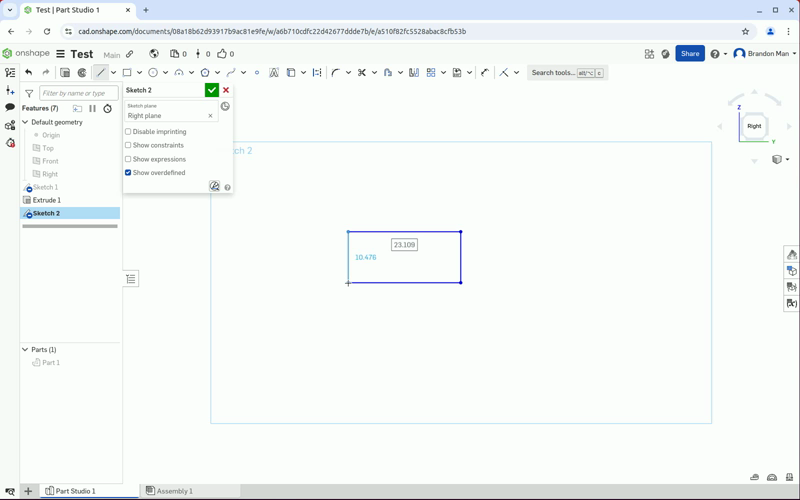
click(348, 282)
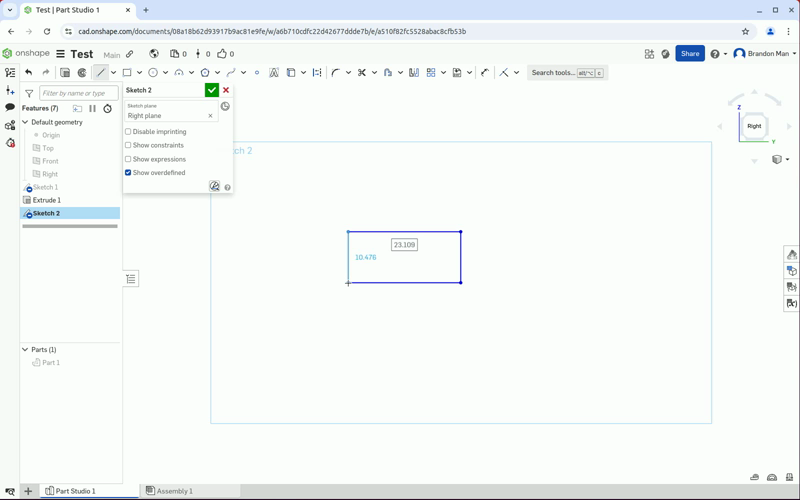
key(esc)
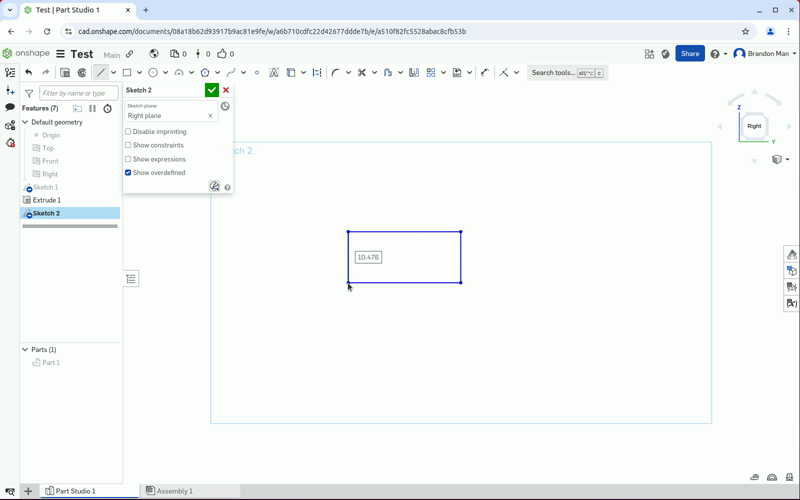
key(l)
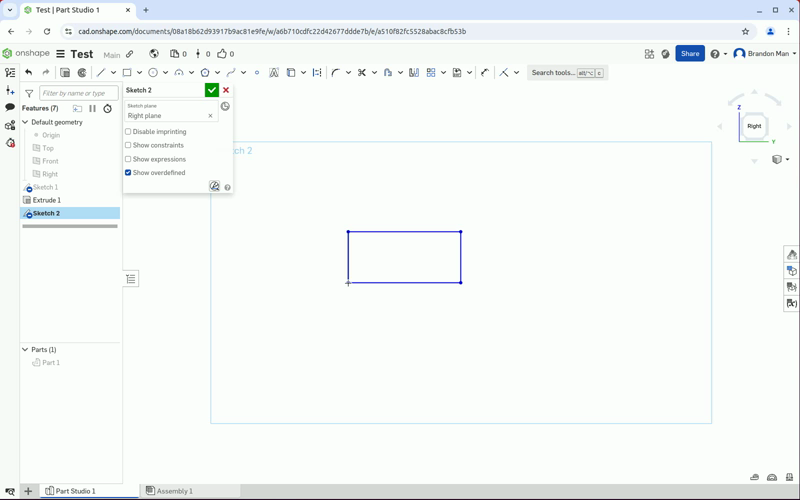
key_down(shift)
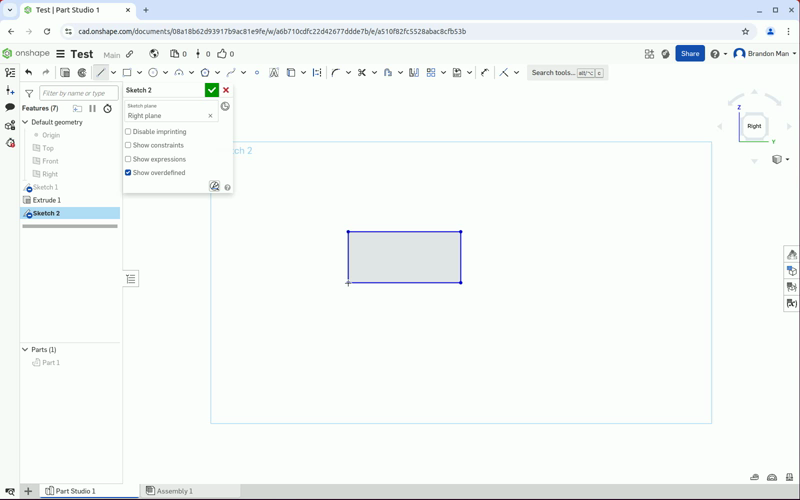
mouse_move(380, 265)
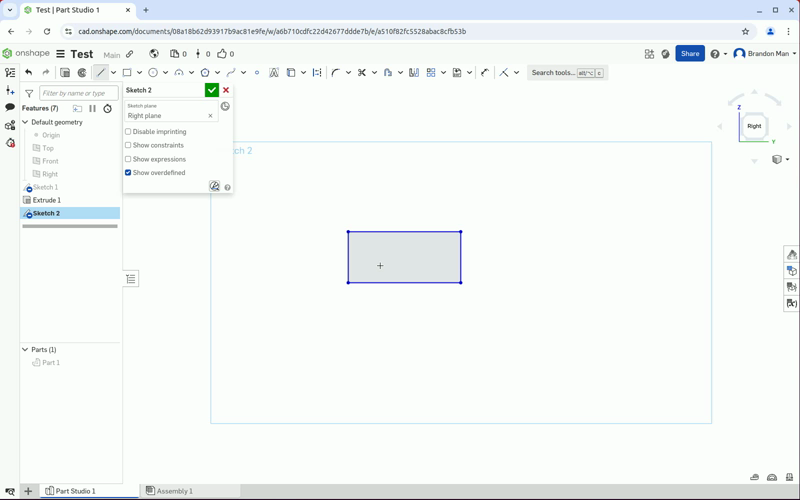
click(380, 265)
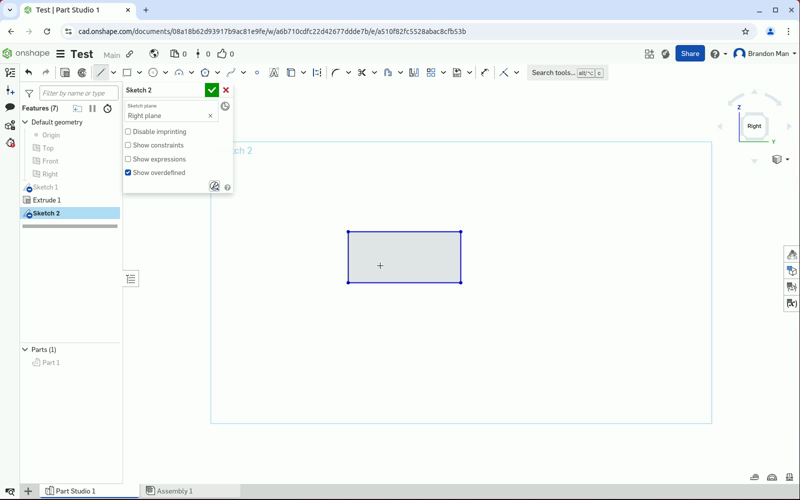
key_up(shift)
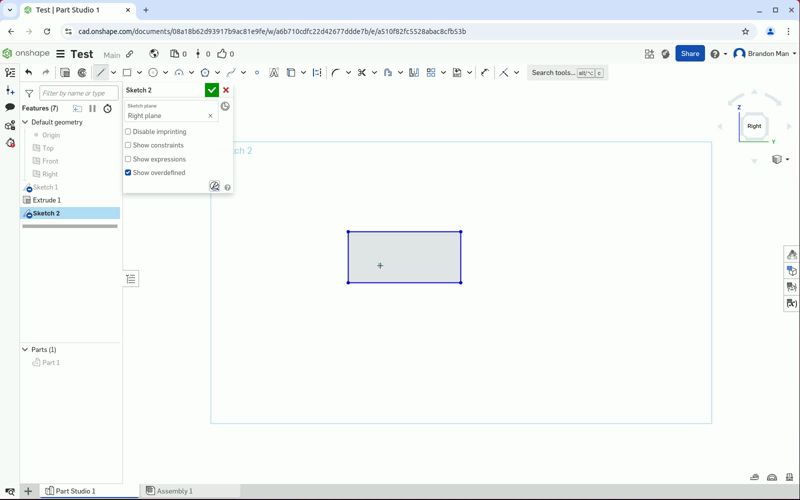
key_down(shift)
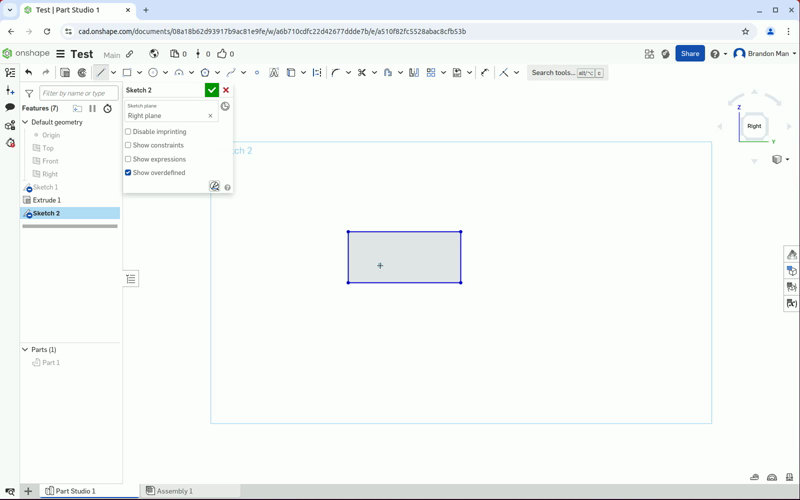
mouse_move(410, 265)
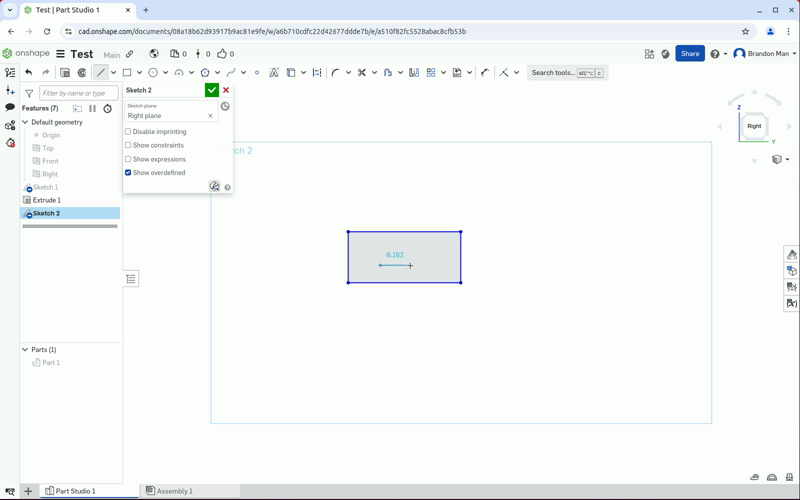
mouse_move(428, 265)
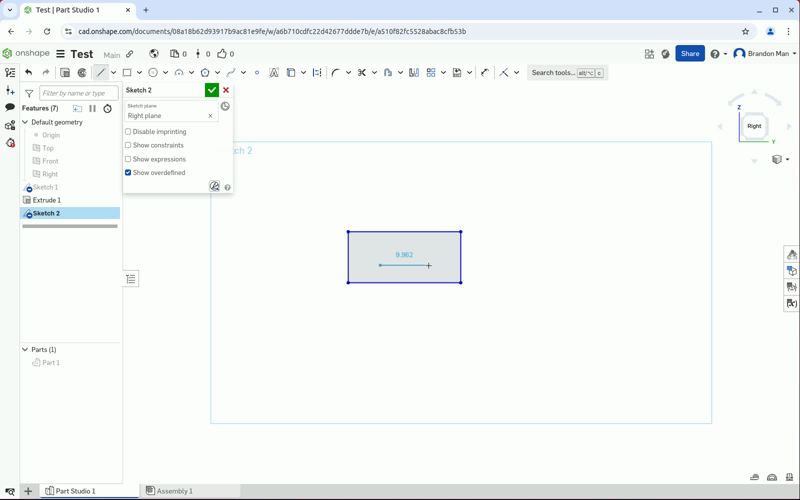
click(428, 265)
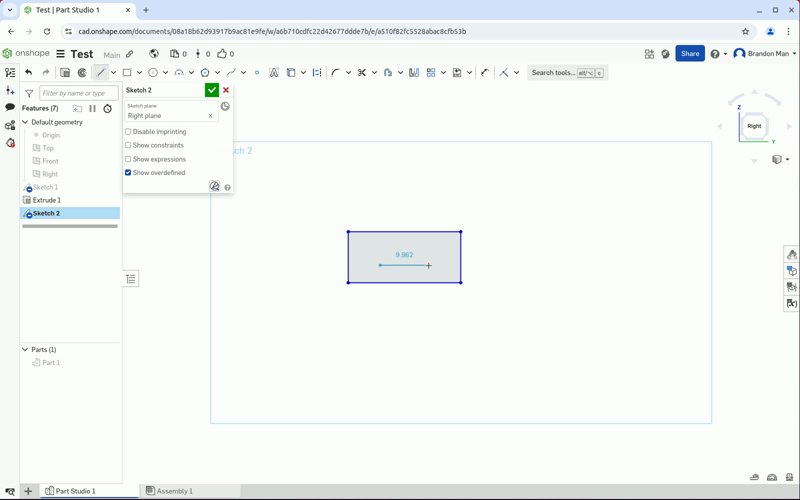
key_up(shift)
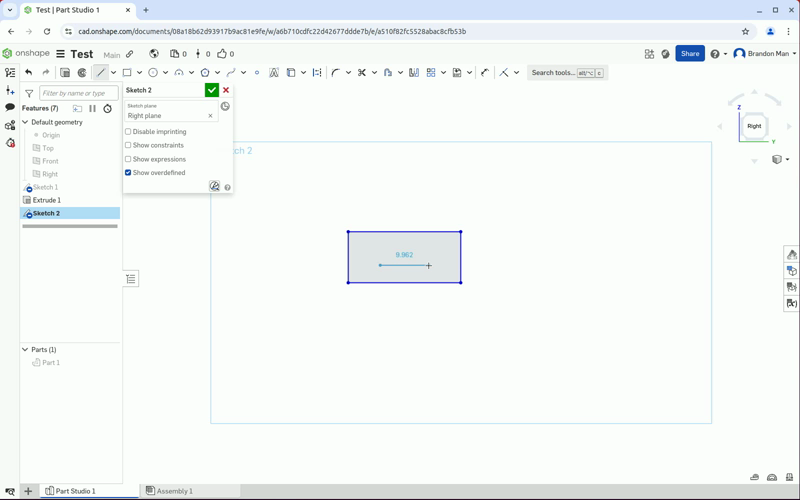
key(esc)
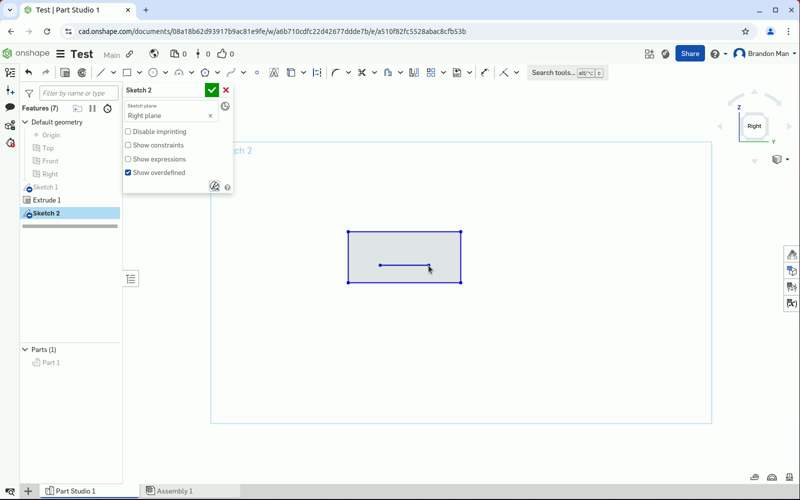
key(a)
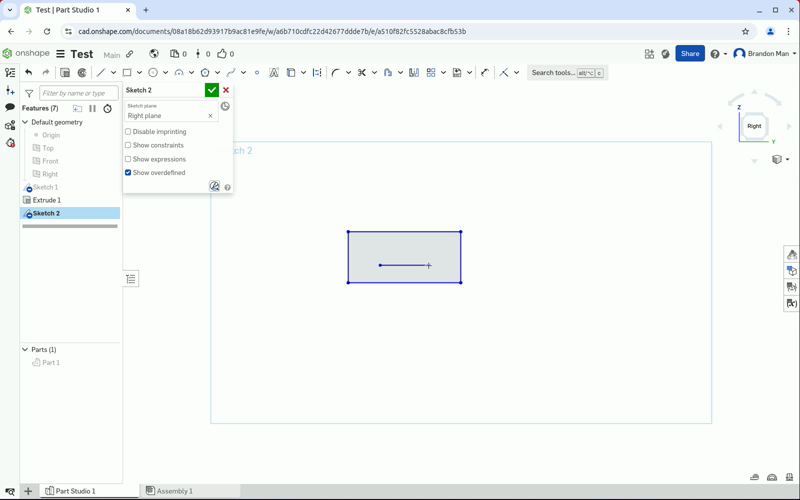
mouse_move(428, 265)
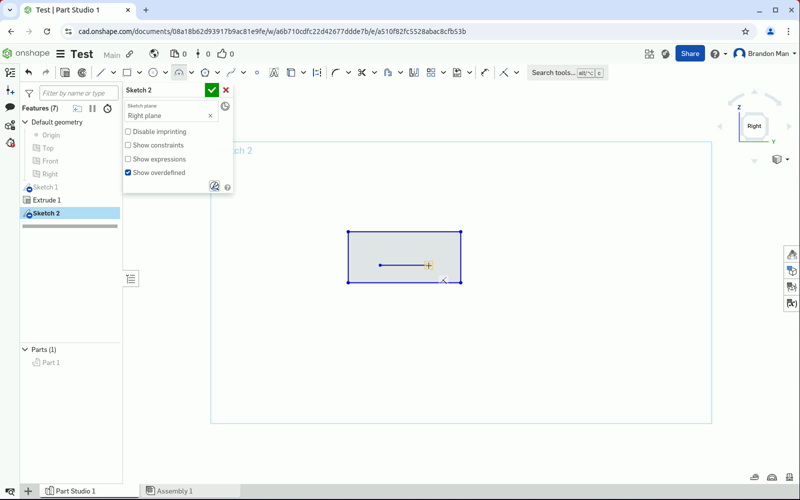
click(428, 265)
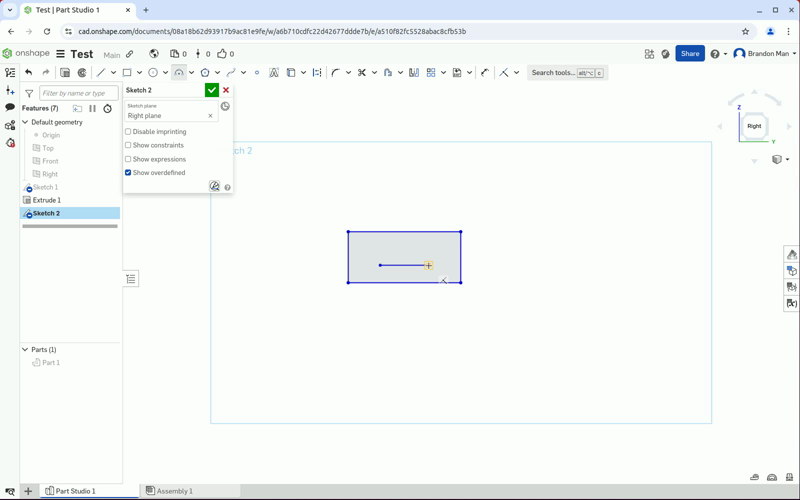
key_down(shift)
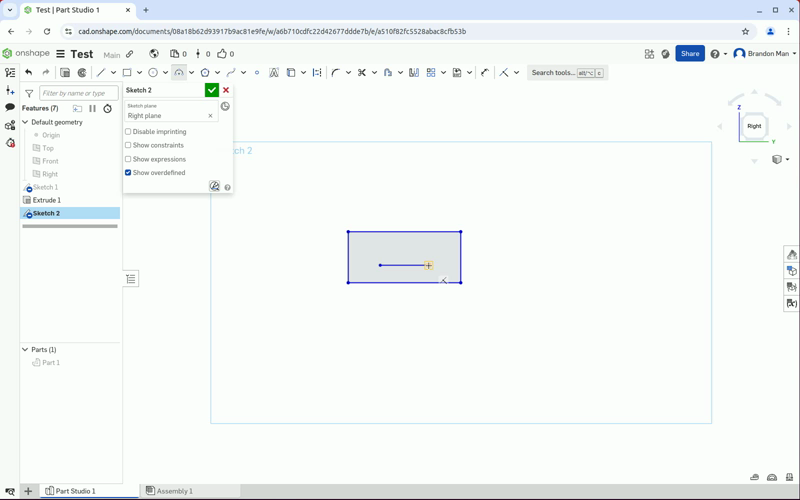
mouse_move(428, 249)
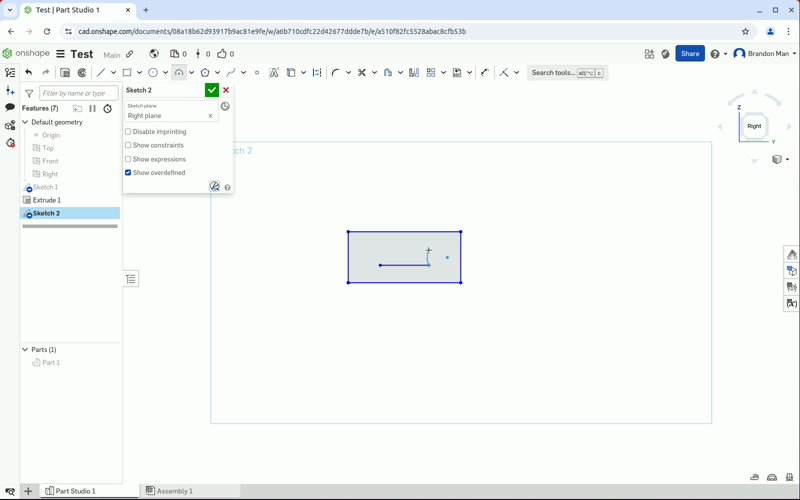
click(428, 249)
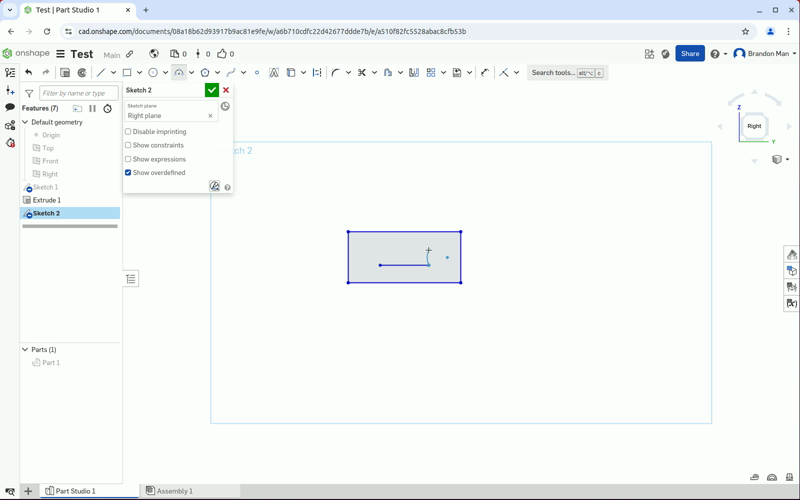
mouse_move(421, 257)
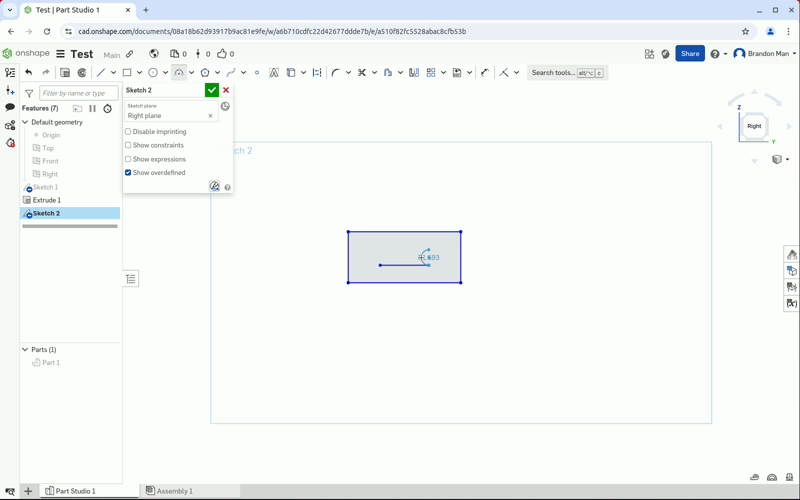
click(421, 257)
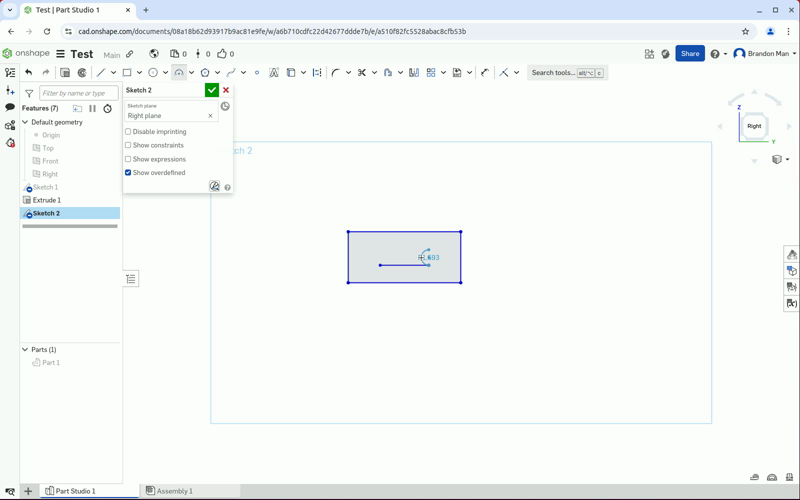
key_up(shift)
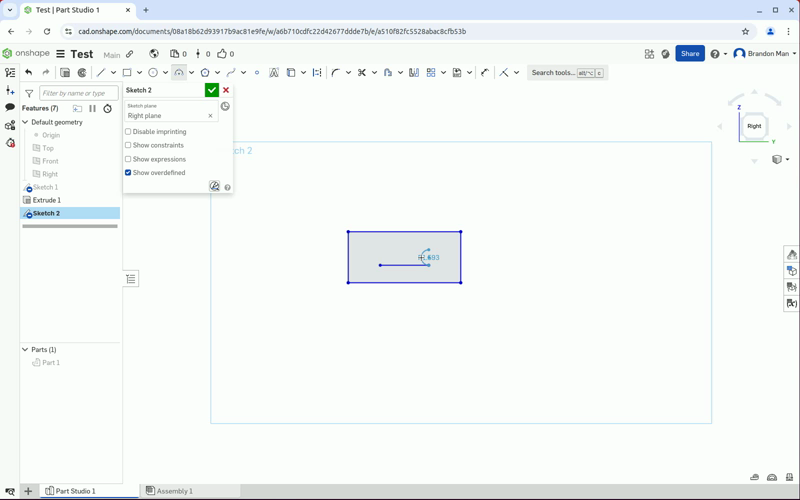
key(esc)
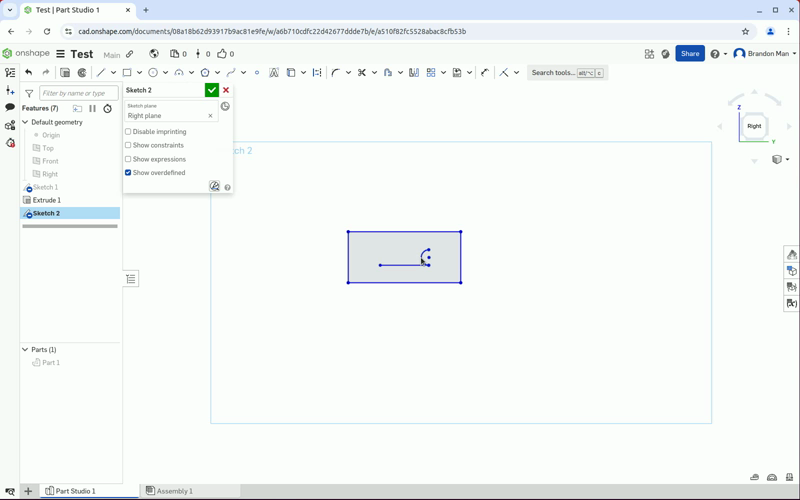
key(l)
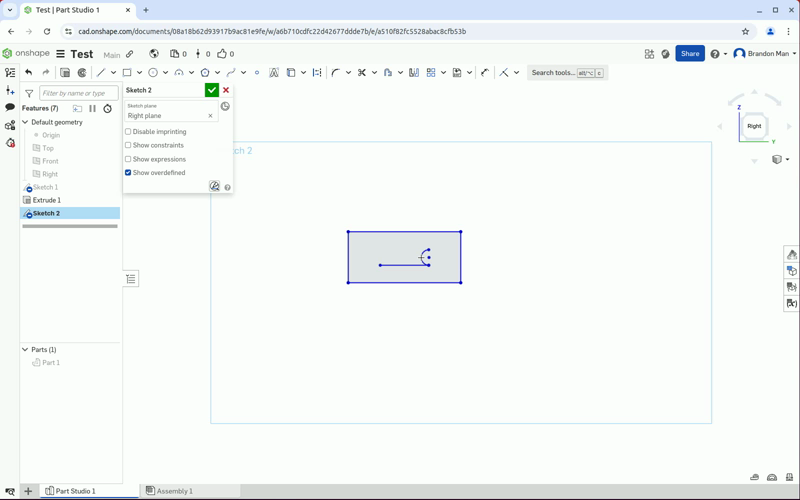
mouse_move(428, 249)
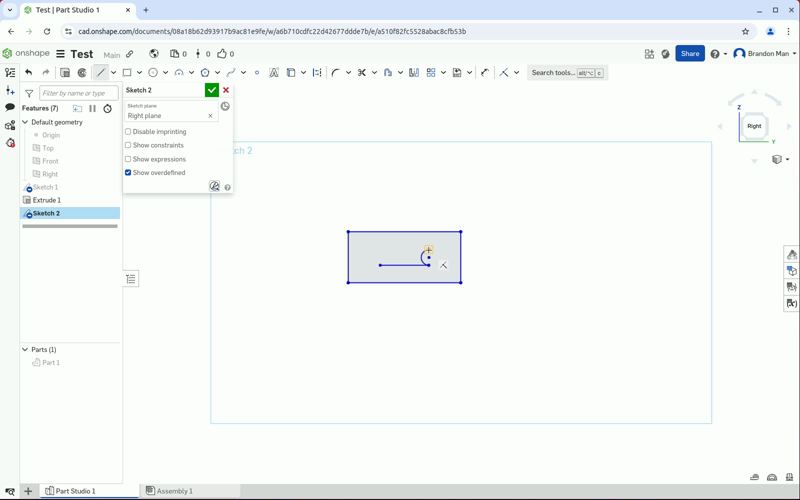
click(428, 249)
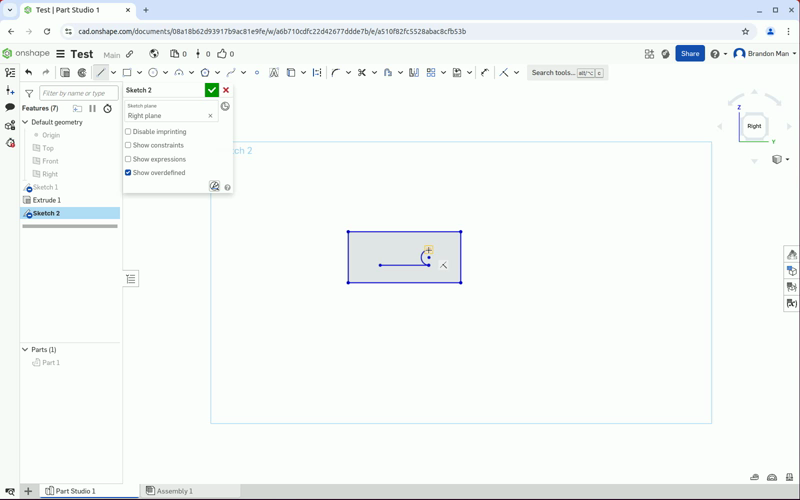
key_down(shift)
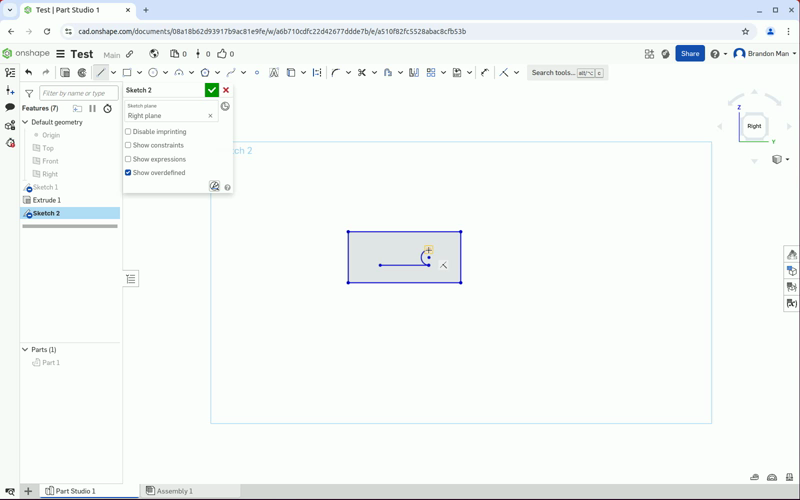
mouse_move(458, 249)
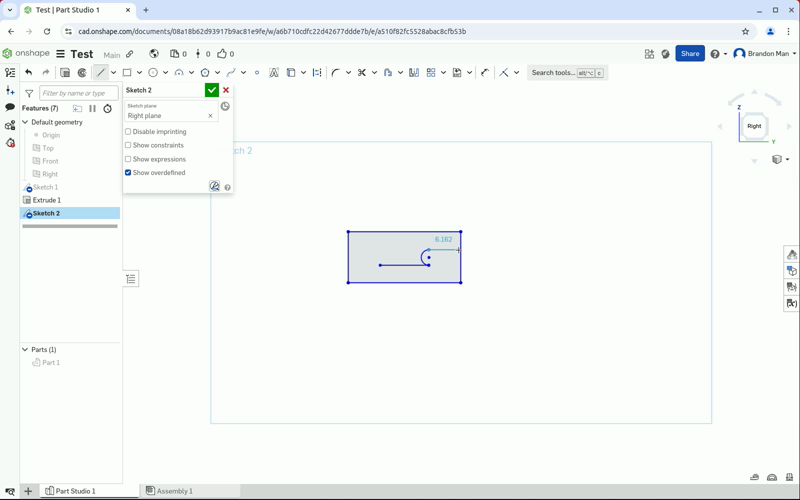
mouse_move(380, 249)
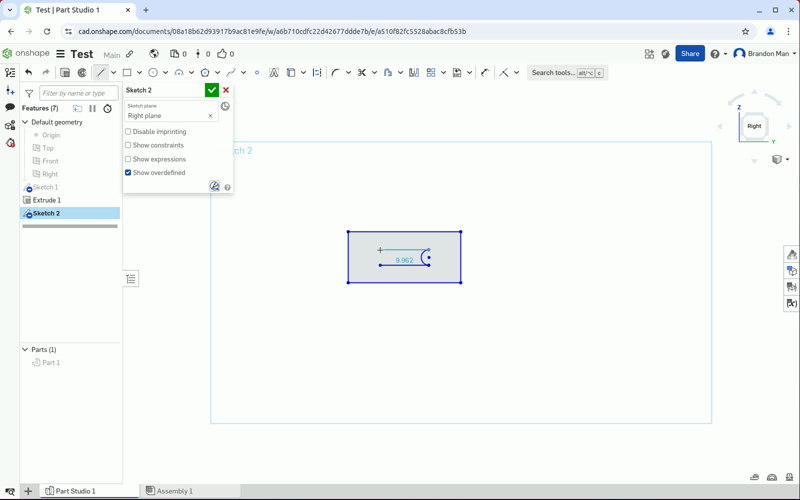
click(380, 249)
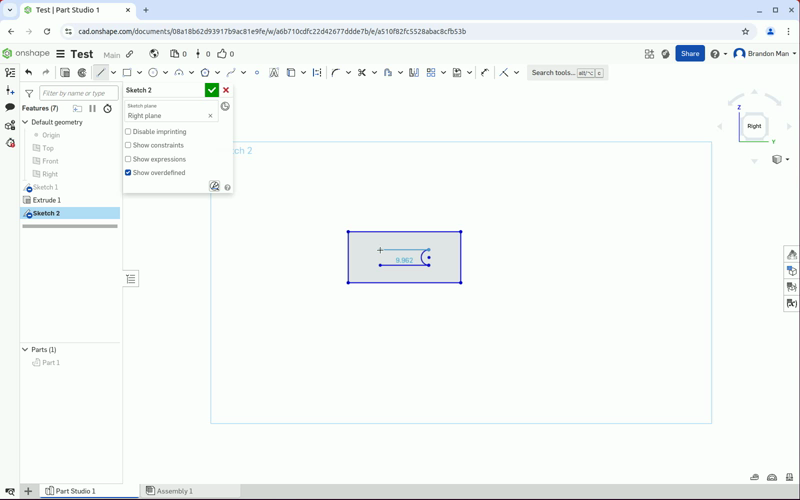
key_up(shift)
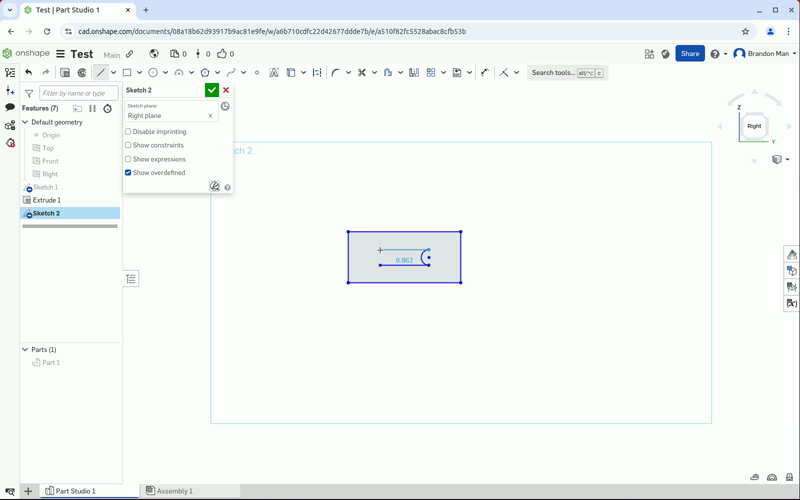
key(esc)
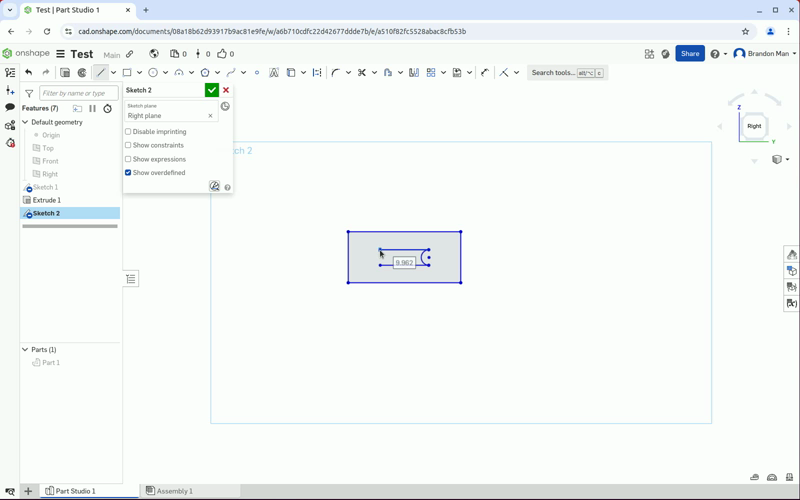
key(a)
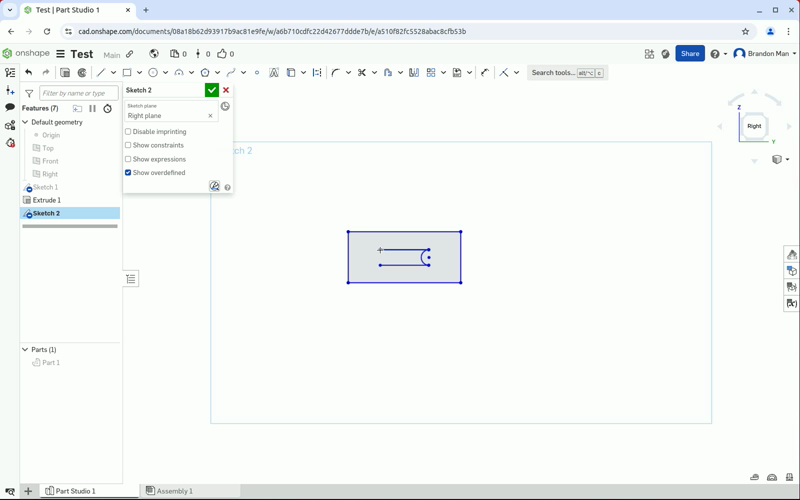
mouse_move(380, 249)
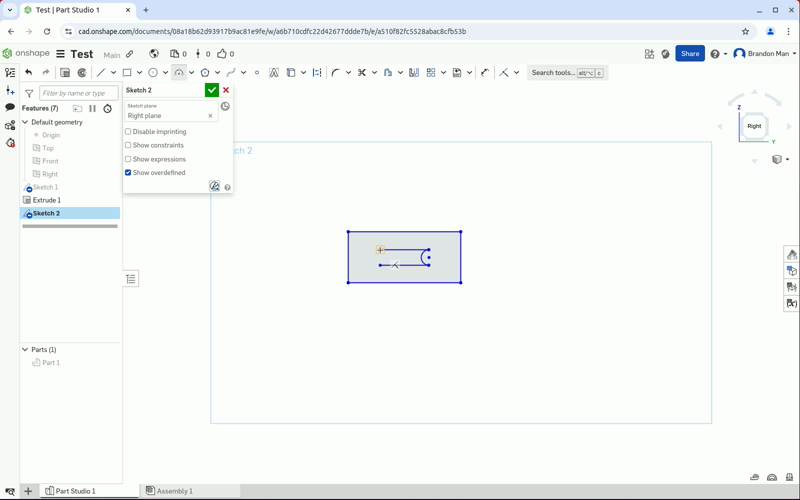
click(380, 249)
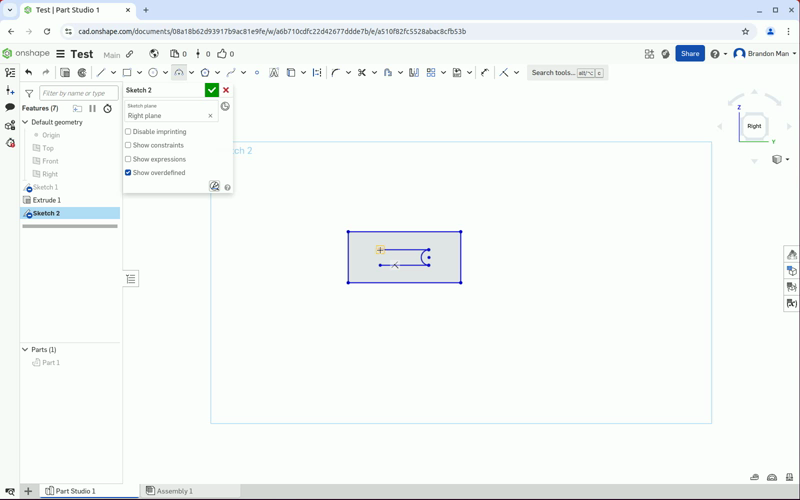
mouse_move(380, 265)
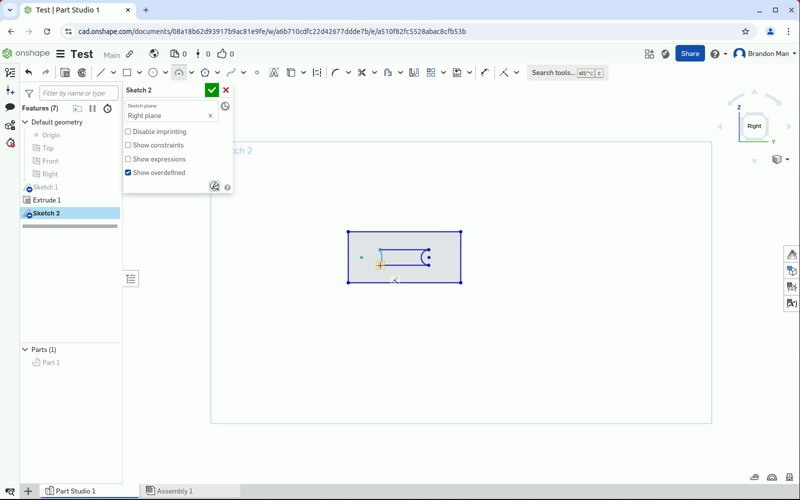
click(380, 265)
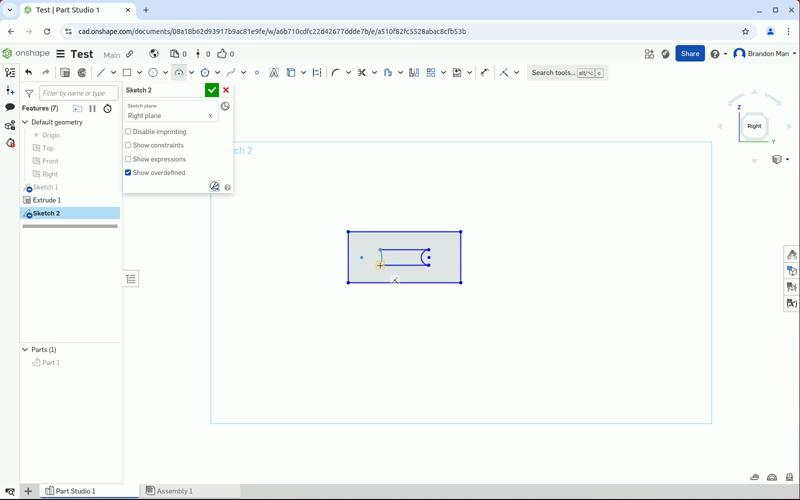
key_down(shift)
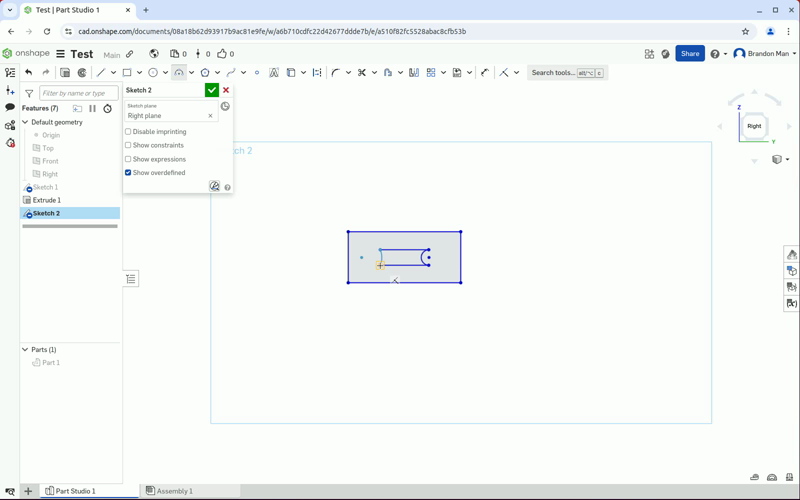
mouse_move(372, 257)
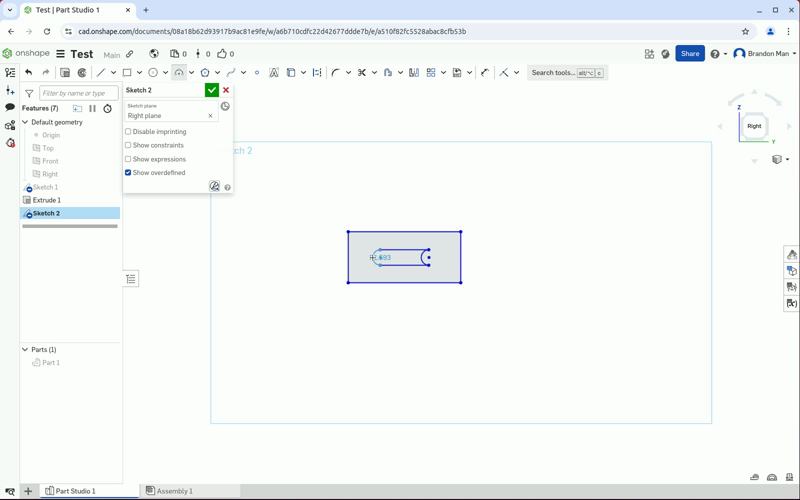
click(372, 257)
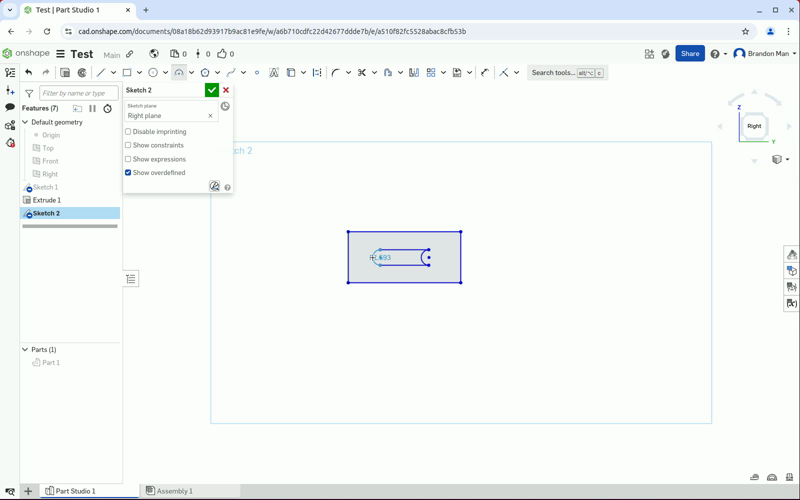
key_up(shift)
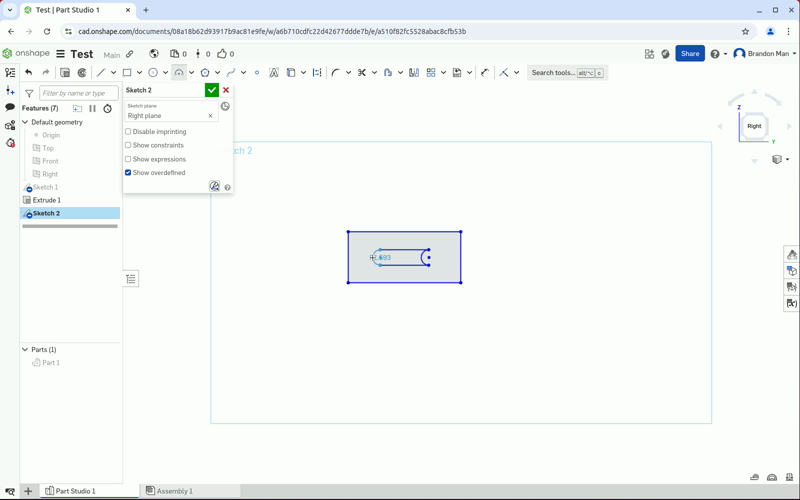
key(esc)
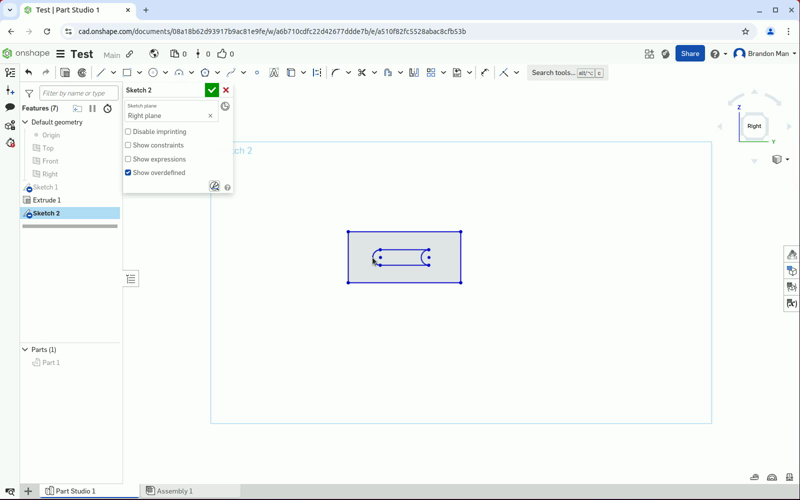
mouse_move(428, 275)
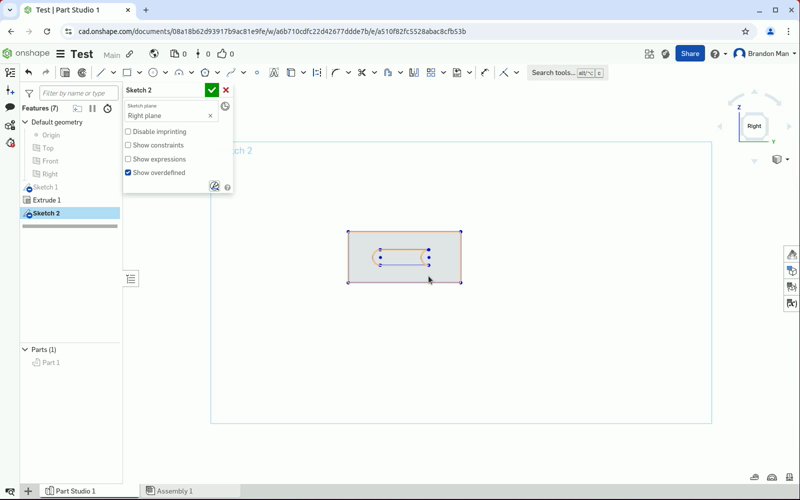
click(428, 275)
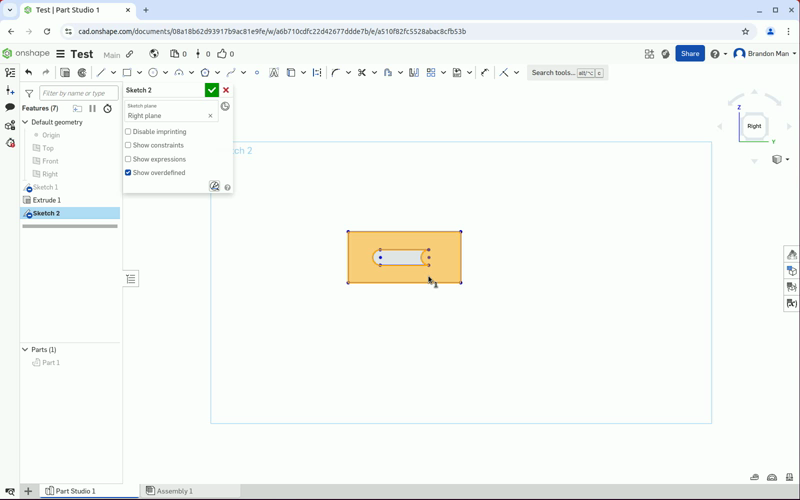
mouse_move(73, 352)
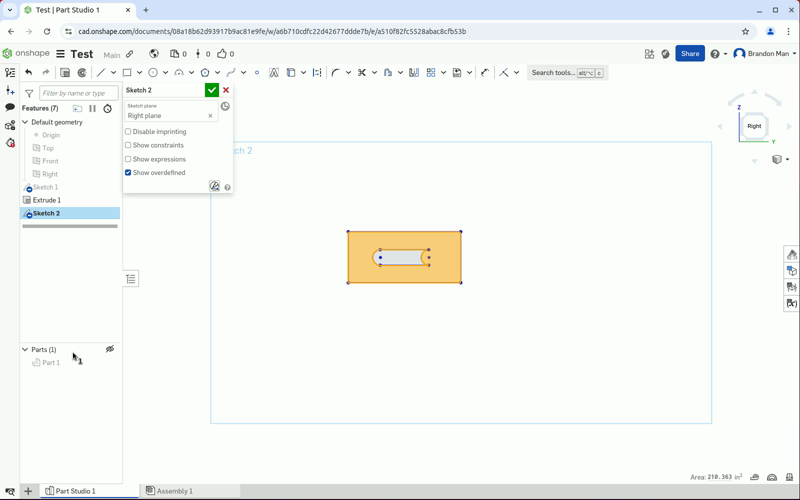
key(shift+y)
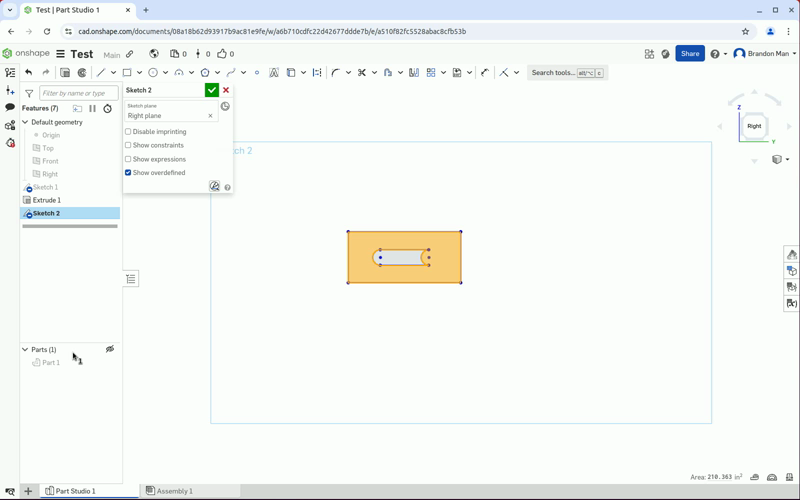
key(shift+e)
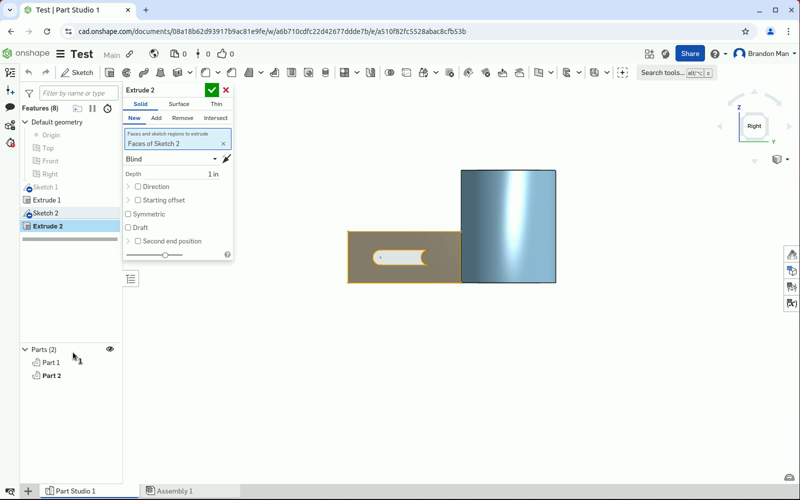
mouse_move(143, 106)
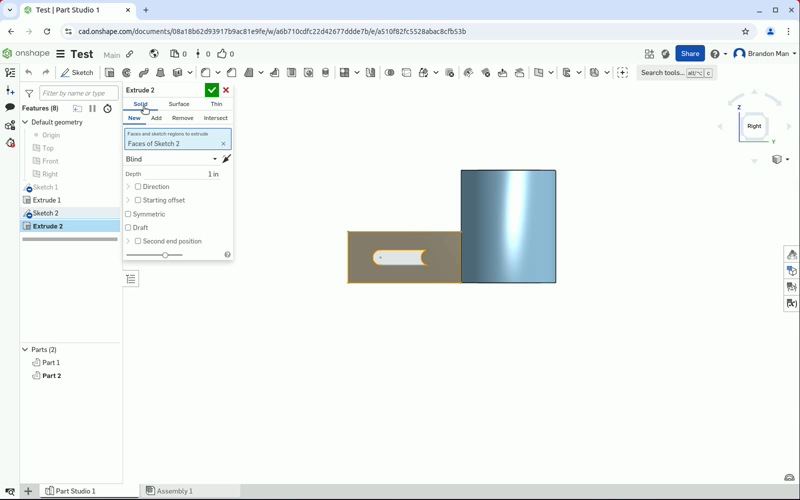
click(143, 106)
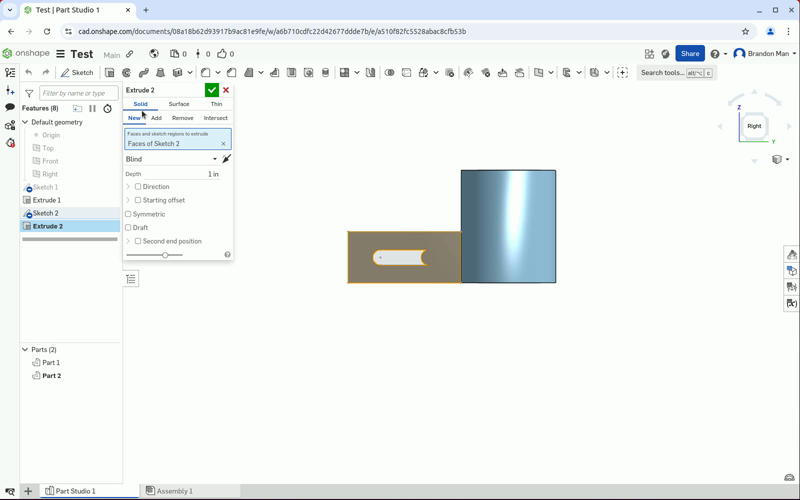
mouse_move(137, 120)
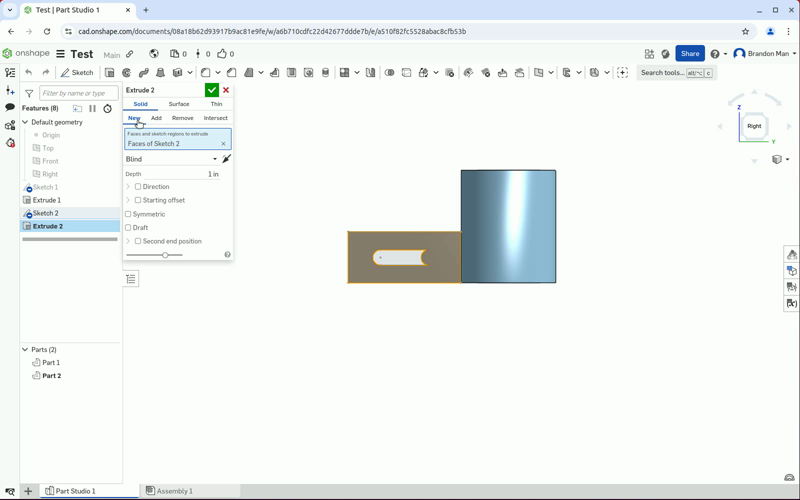
click(137, 120)
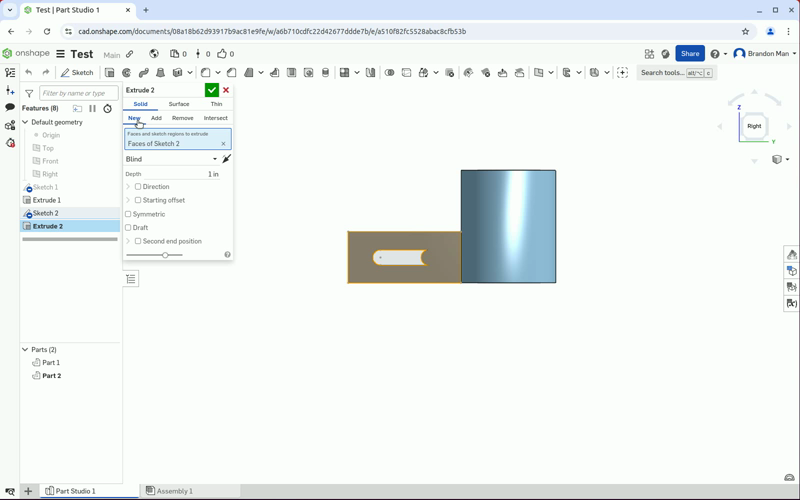
key(tab, 4)
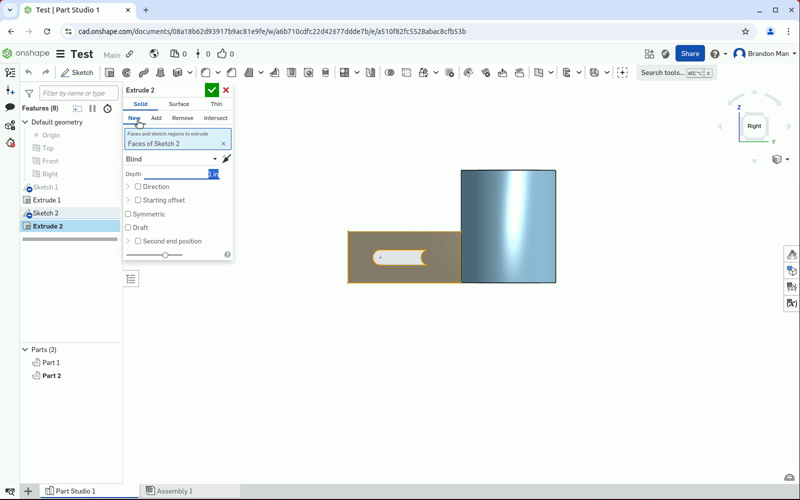
text(12.998)
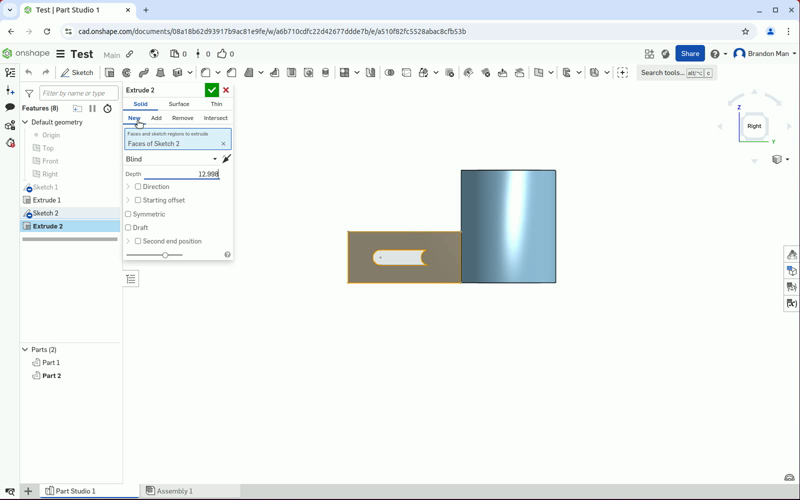
key(enter)
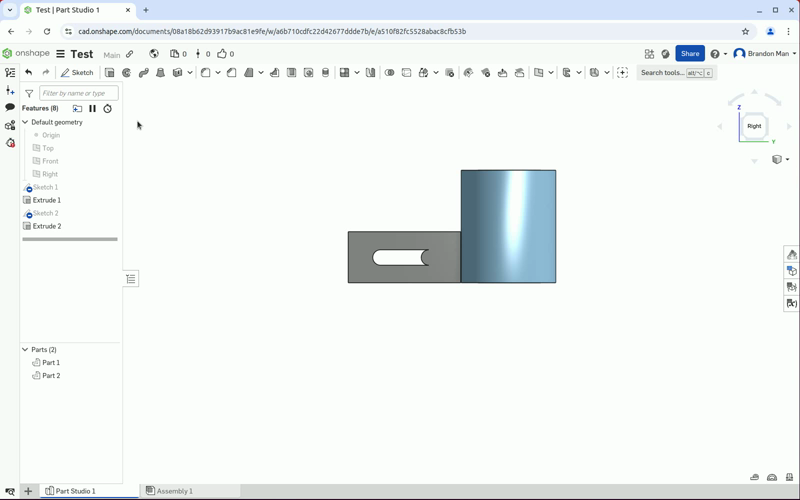
key(shift+h)
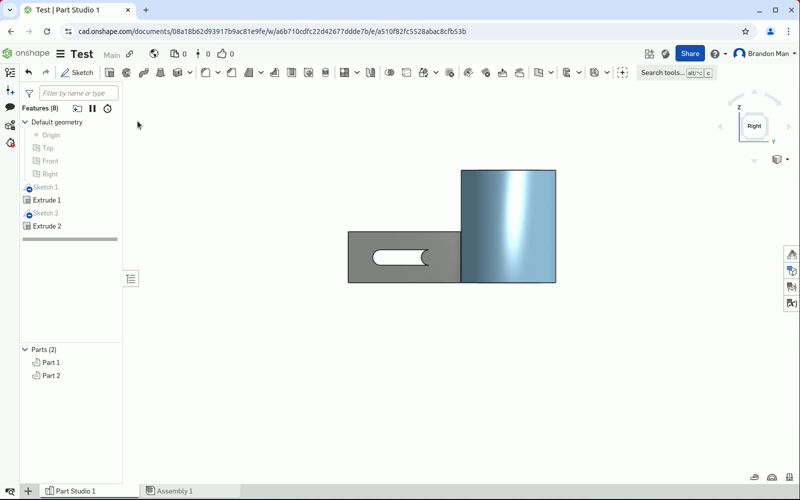
key(shift+h)
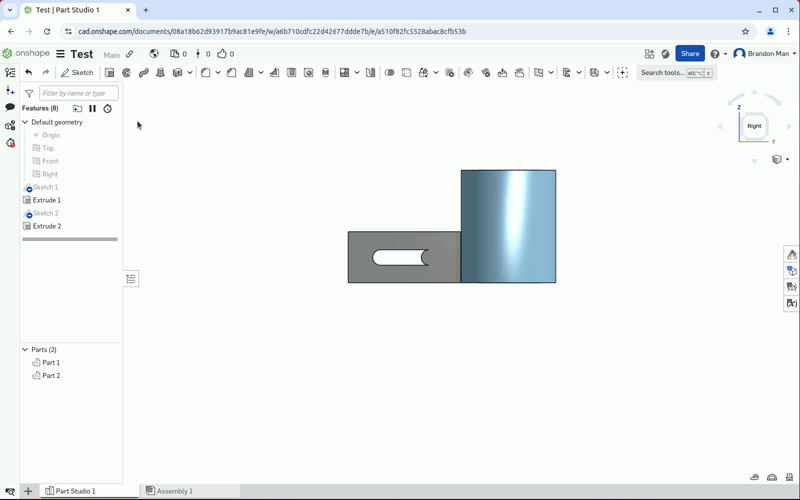
mouse_move(73, 189)
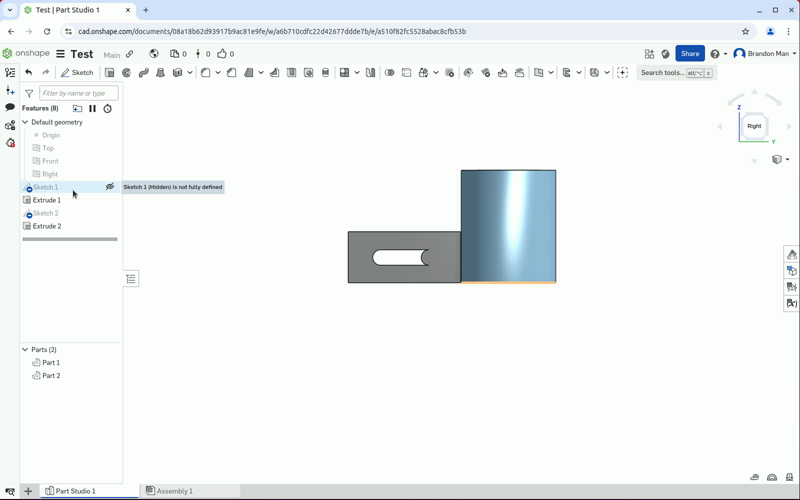
click(73, 189)
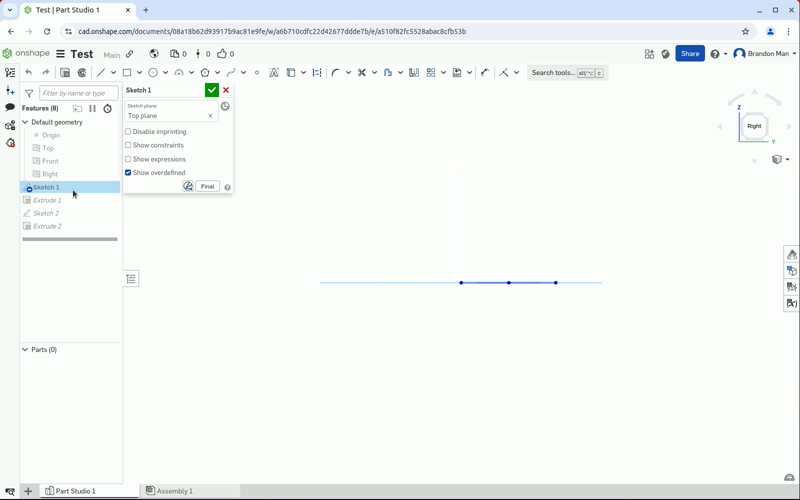
mouse_move(229, 92)
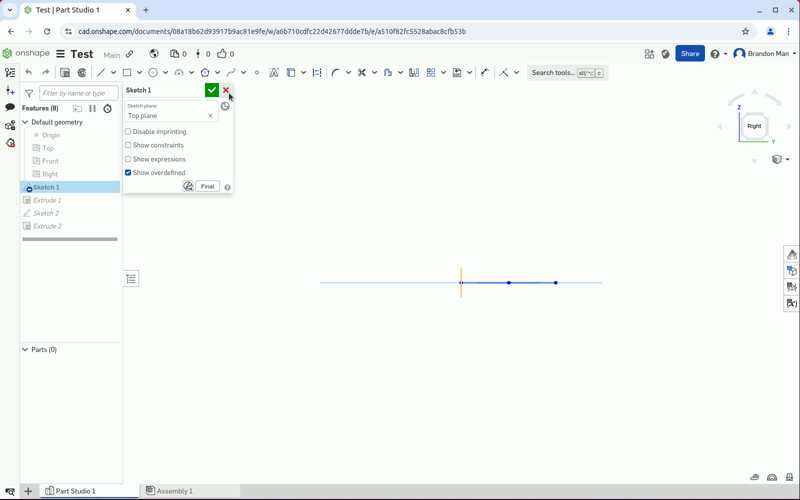
click(229, 92)
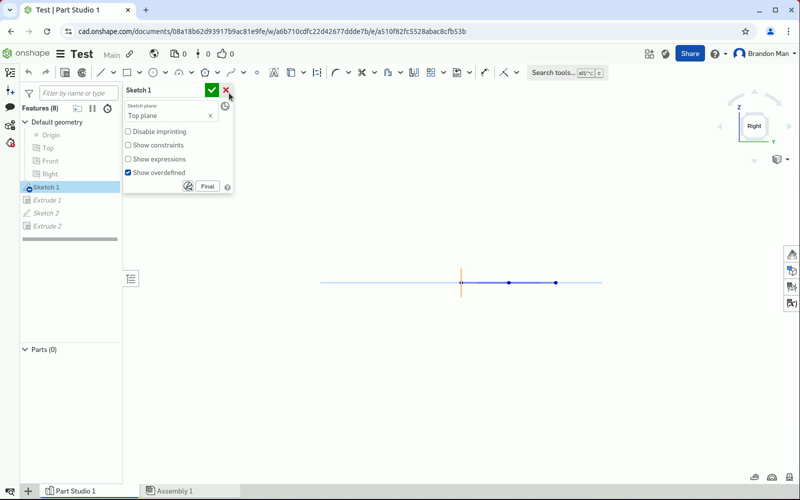
key(shift+s)
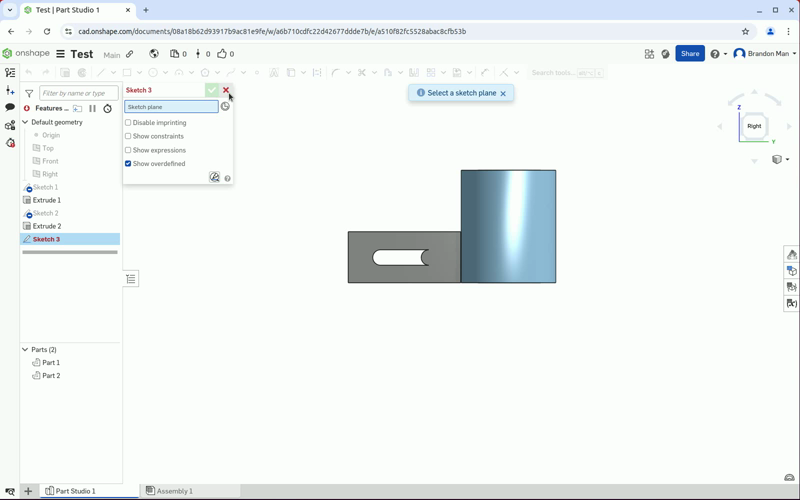
mouse_move(73, 176)
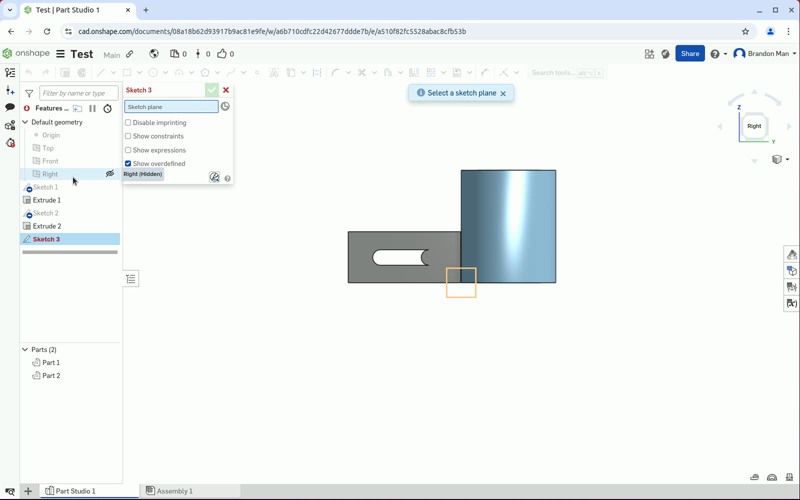
click(73, 176)
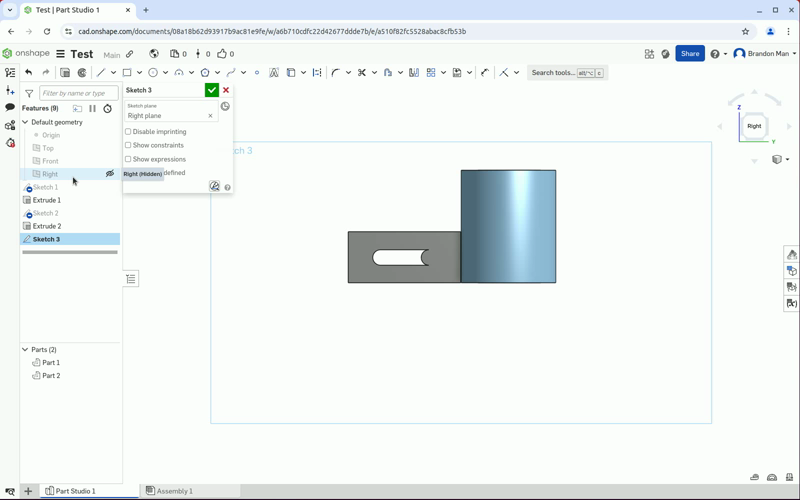
mouse_move(73, 352)
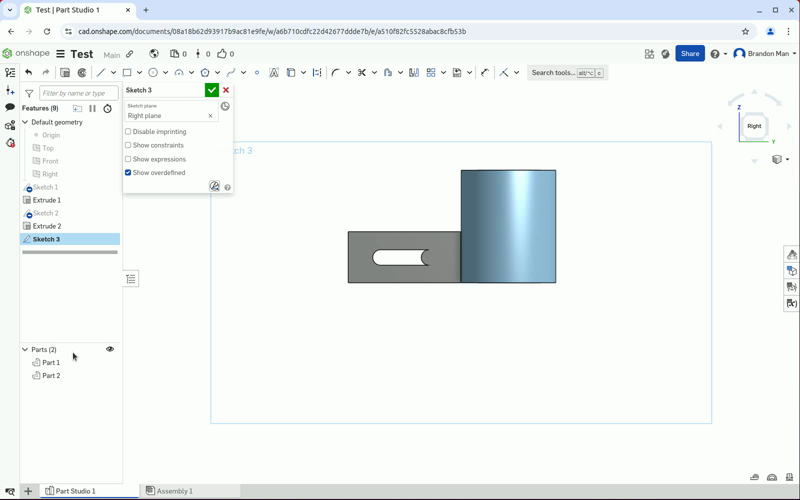
key(y)
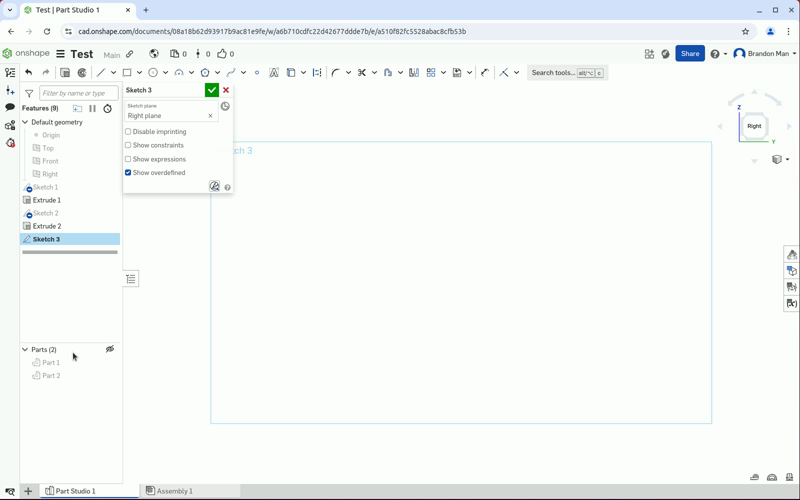
key(l)
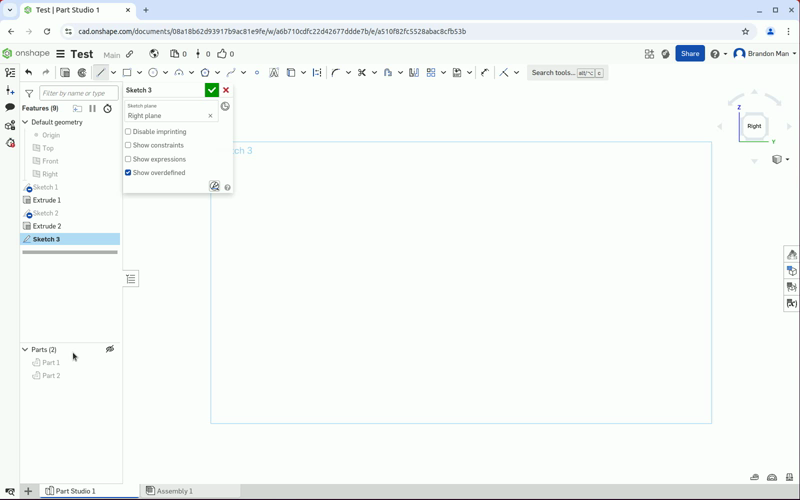
key_down(shift)
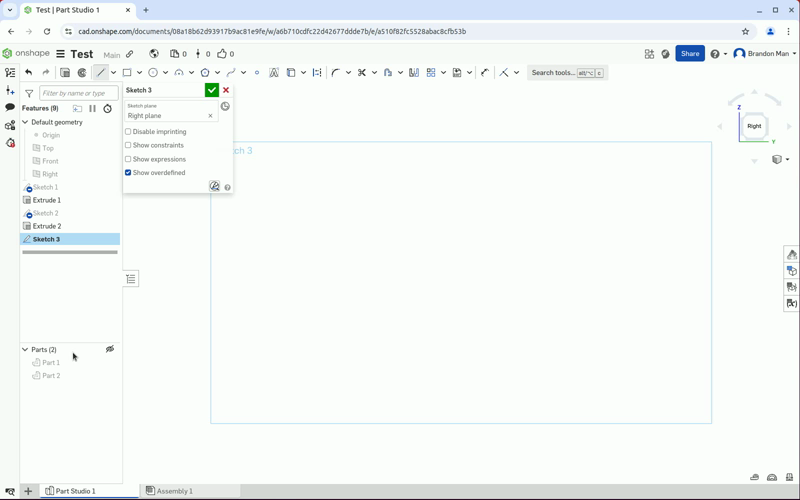
mouse_move(348, 231)
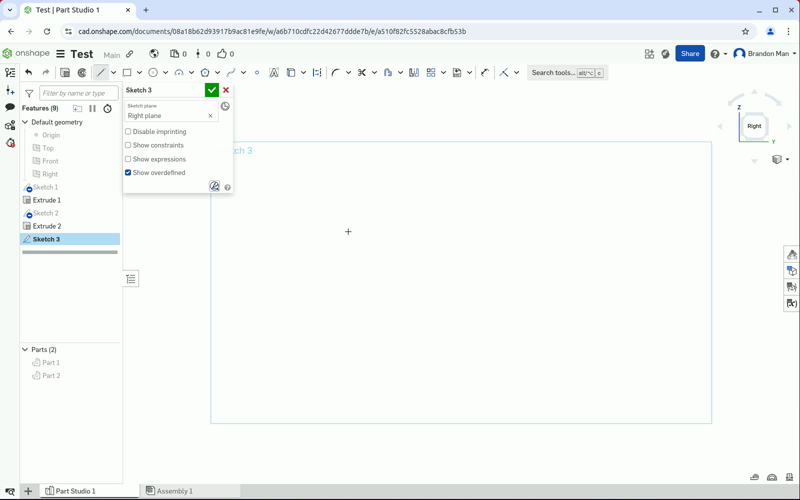
click(348, 231)
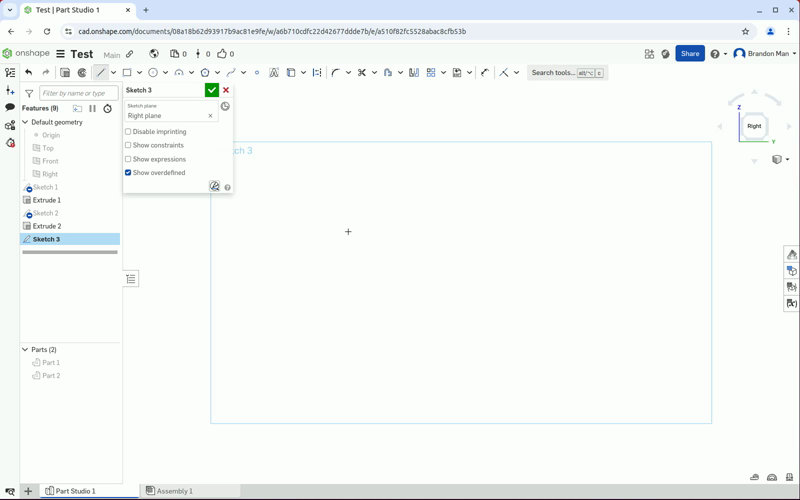
key_up(shift)
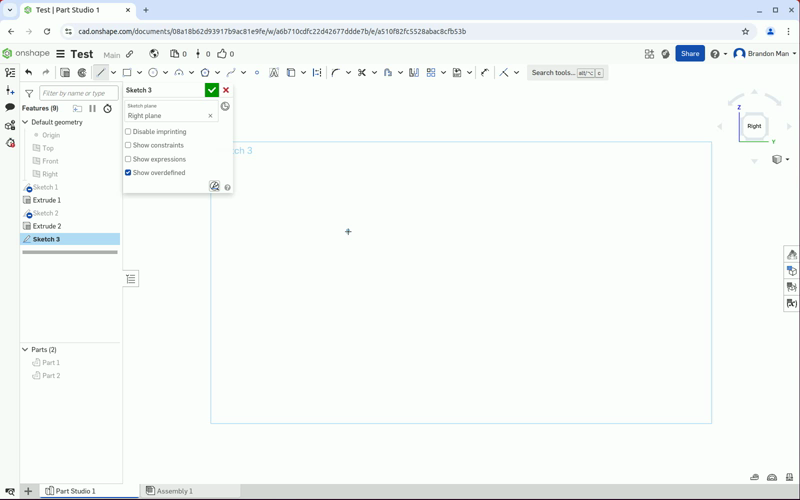
key_down(shift)
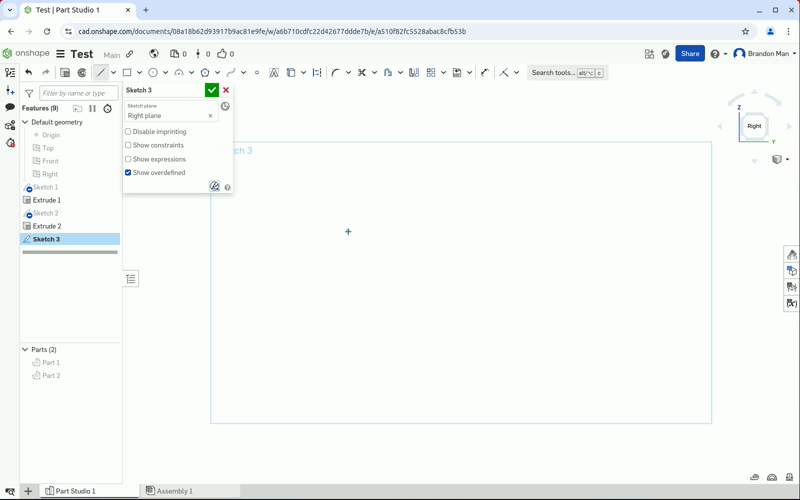
mouse_move(460, 231)
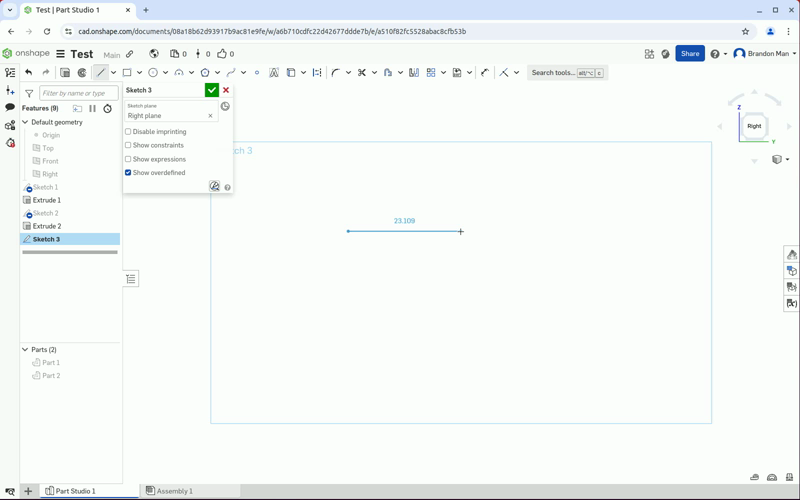
click(460, 231)
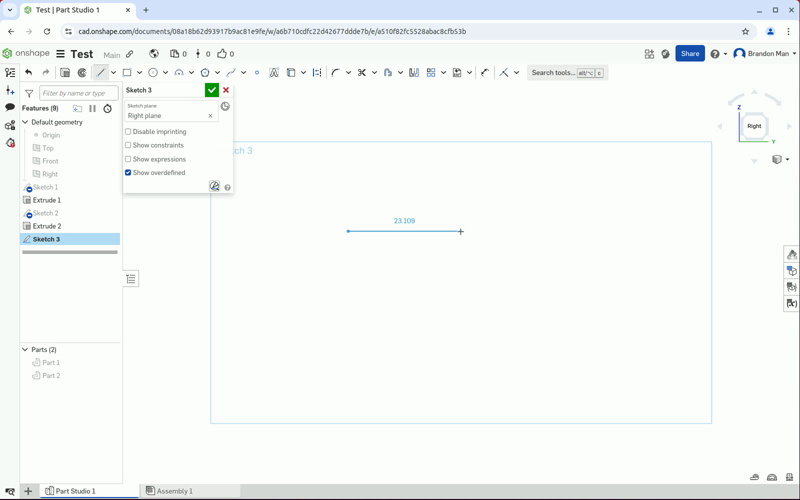
key_up(shift)
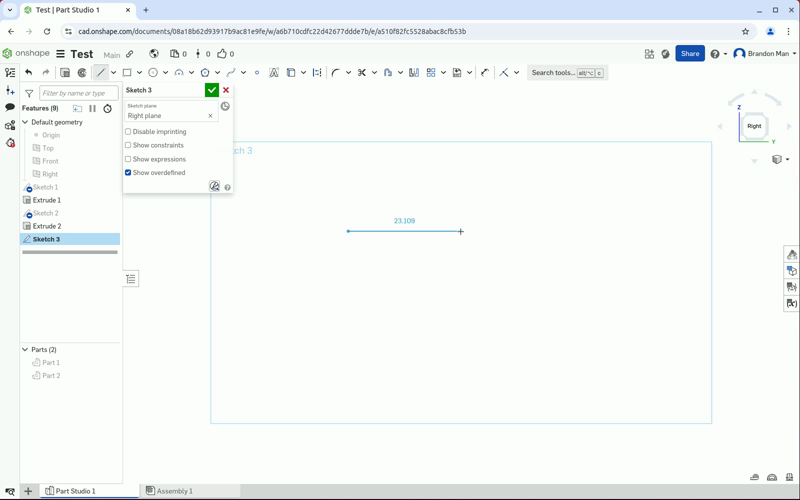
key_down(shift)
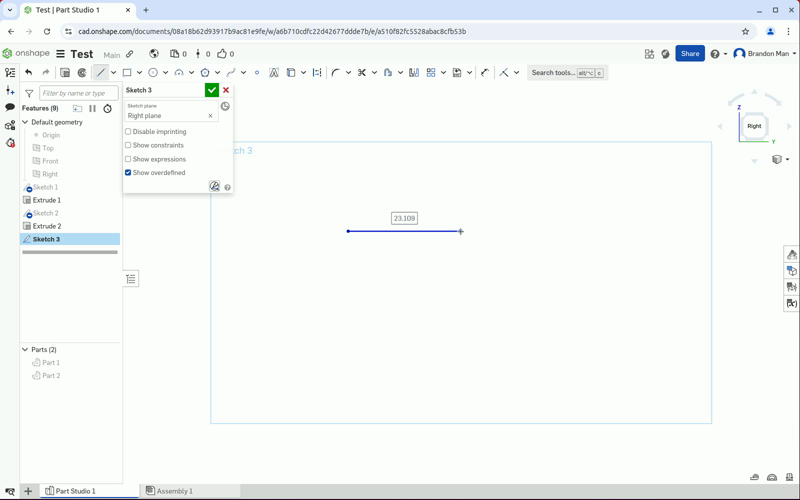
mouse_move(460, 169)
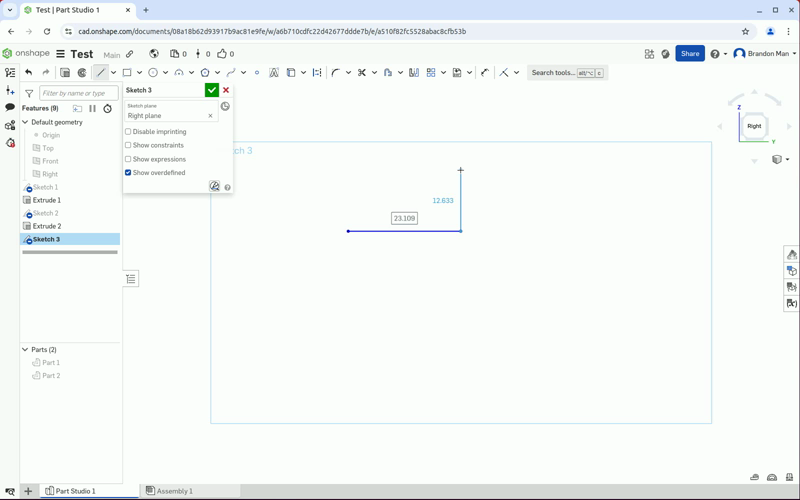
click(460, 169)
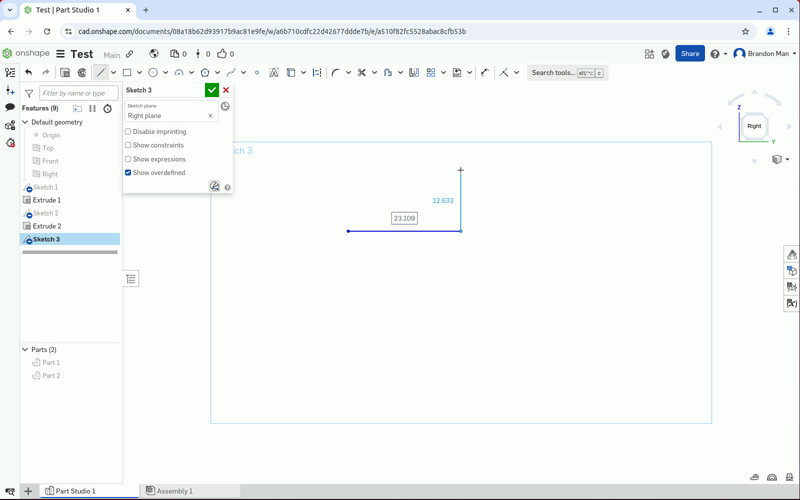
key_up(shift)
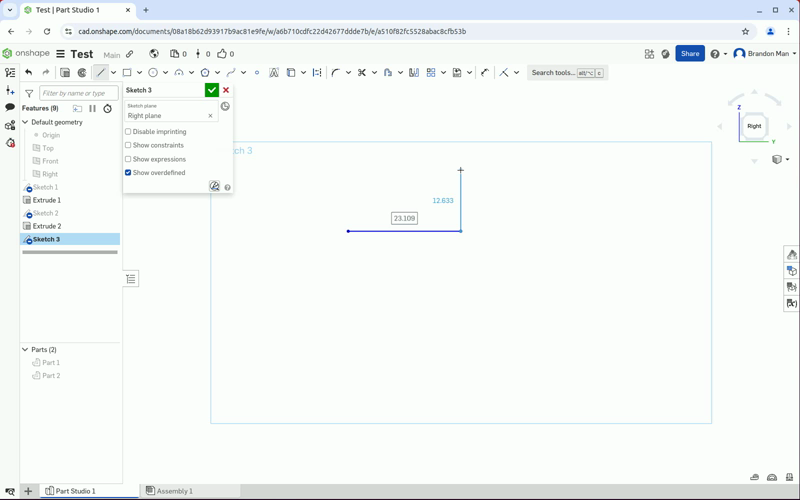
key_down(shift)
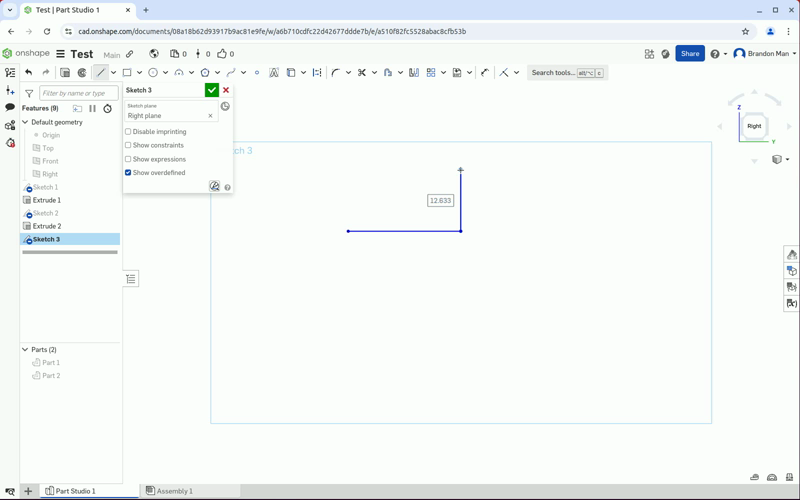
mouse_move(348, 231)
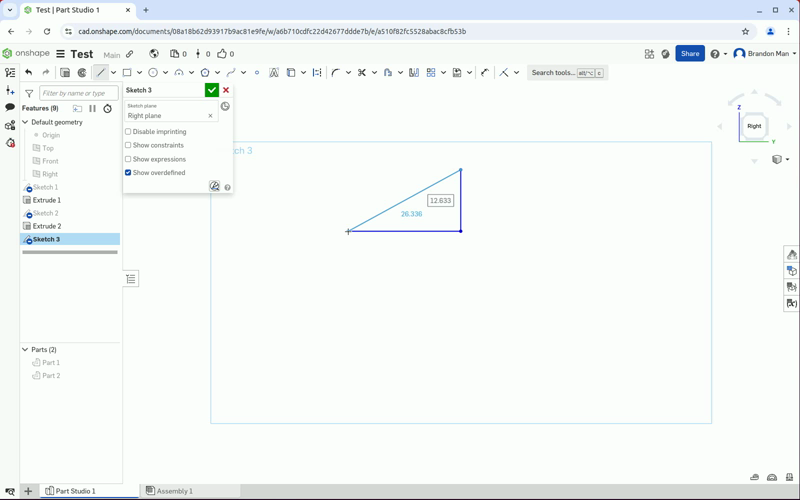
key_up(shift)
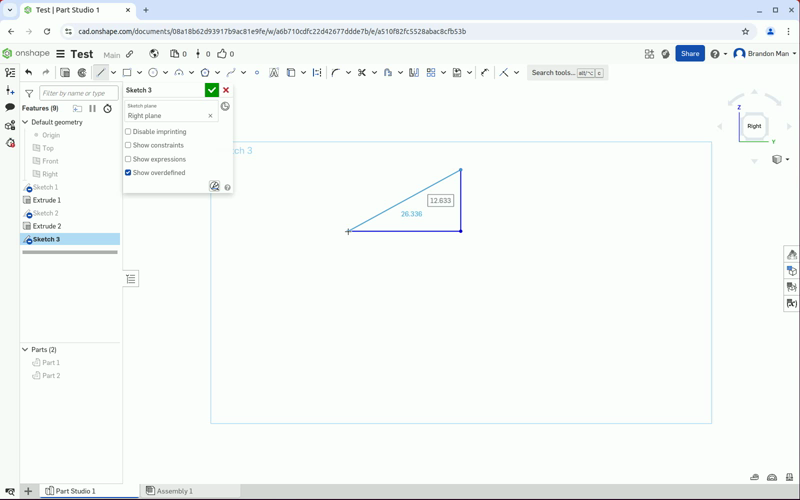
click(348, 231)
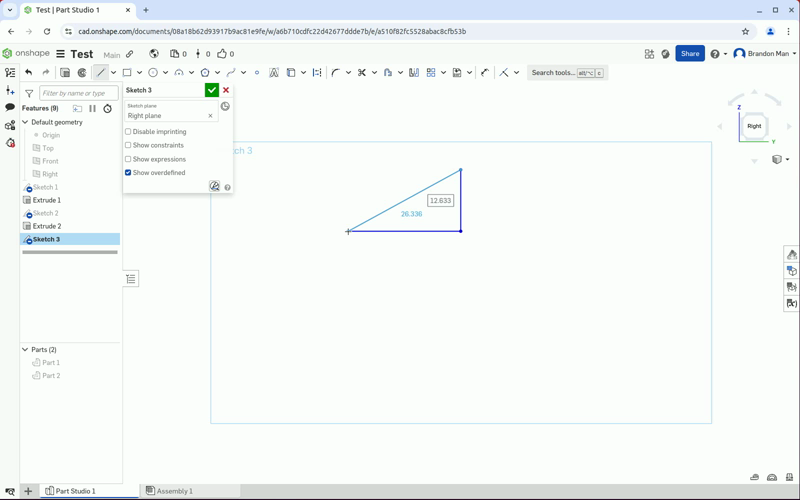
key(esc)
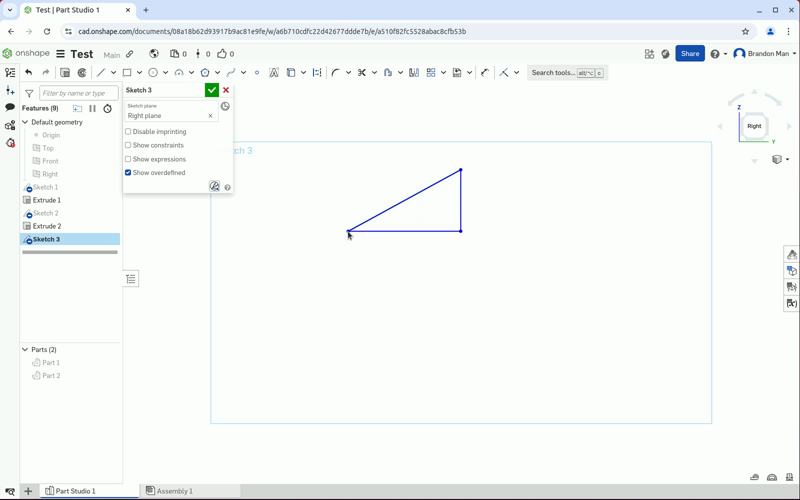
mouse_move(444, 191)
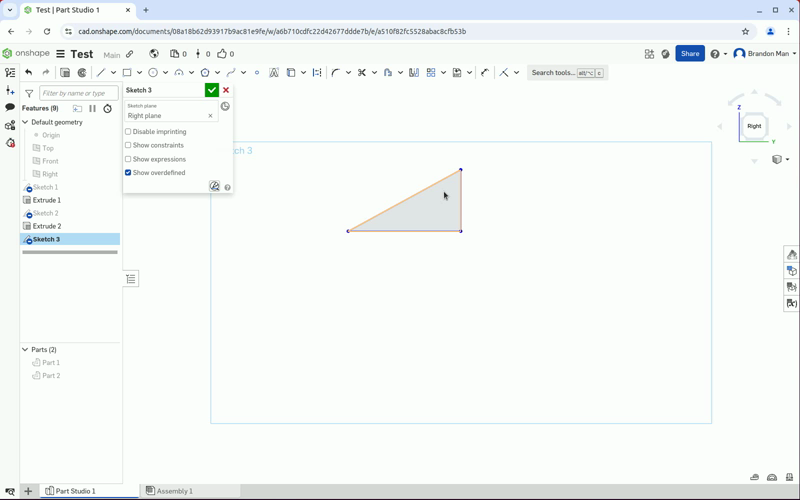
click(444, 191)
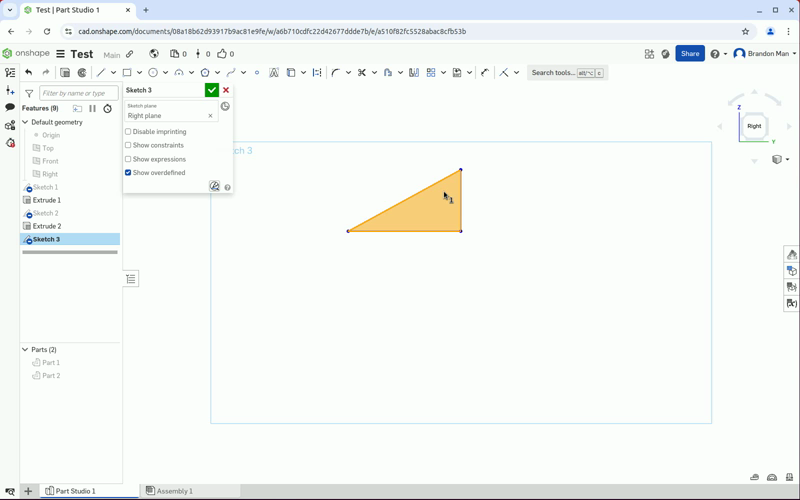
mouse_move(73, 352)
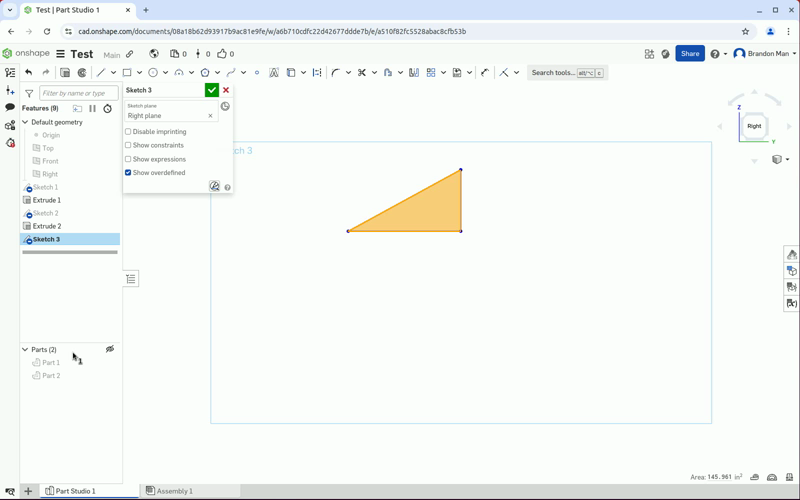
key(shift+y)
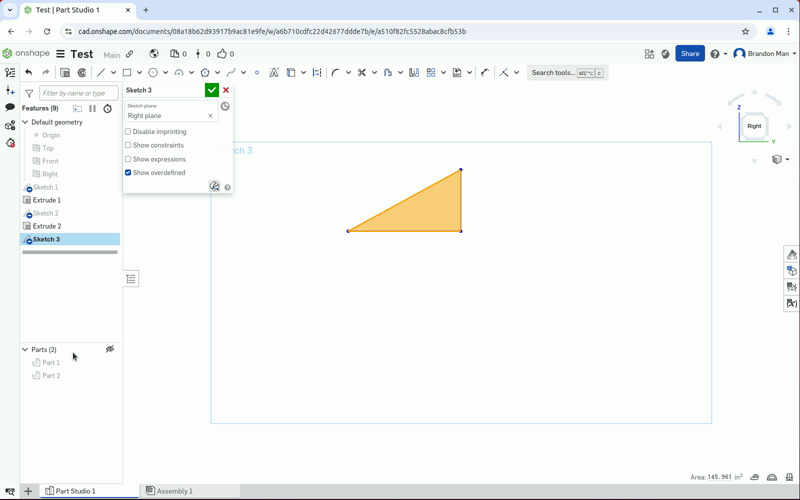
key(shift+e)
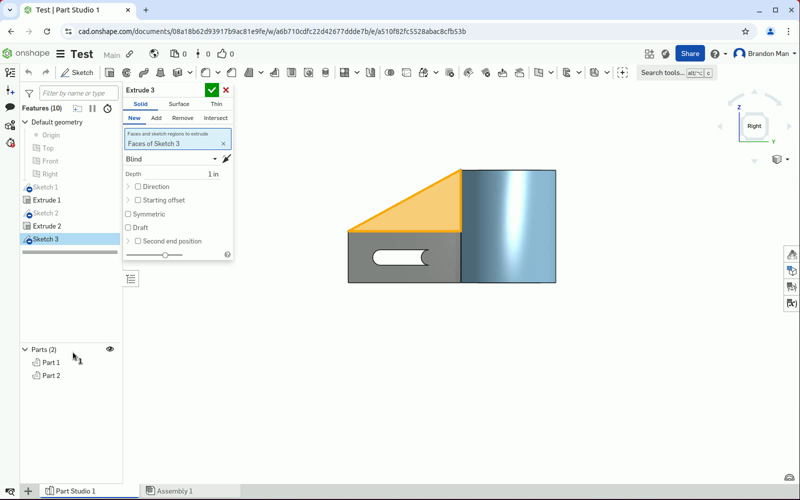
mouse_move(143, 106)
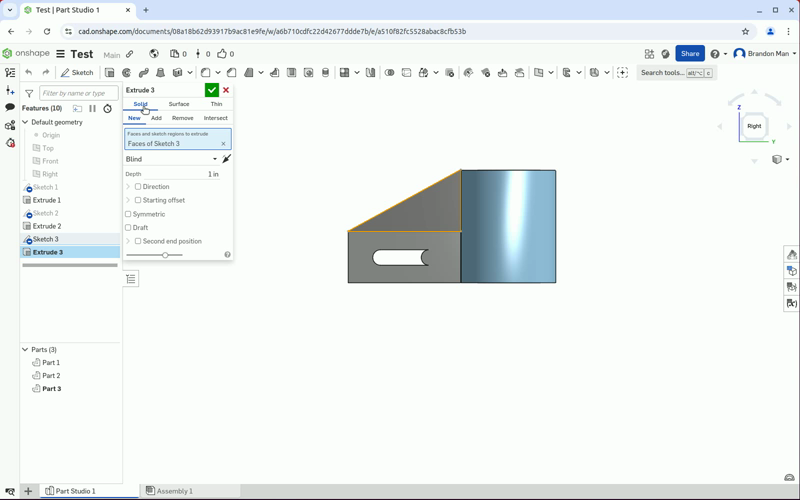
click(143, 106)
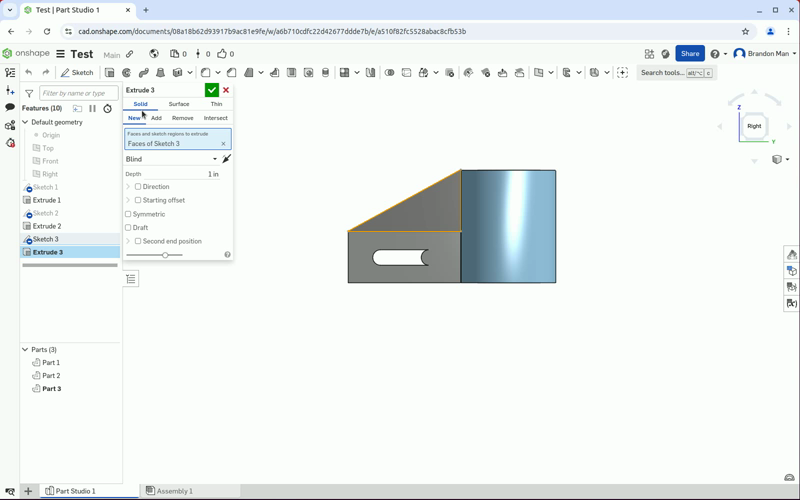
mouse_move(137, 120)
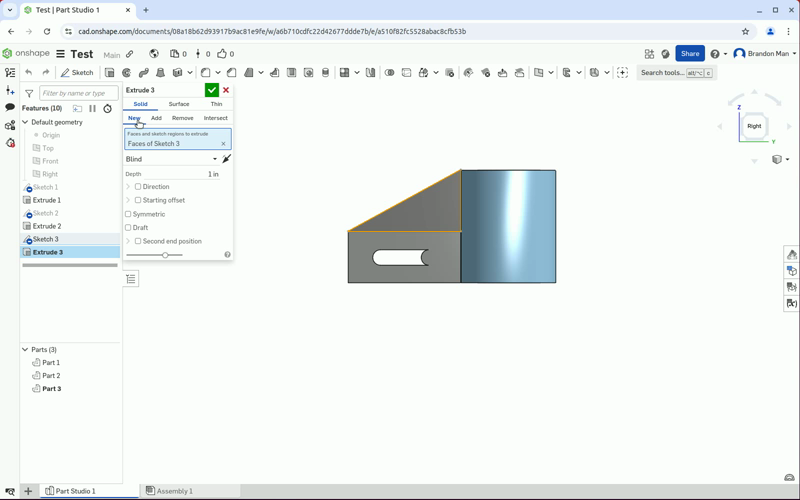
click(137, 120)
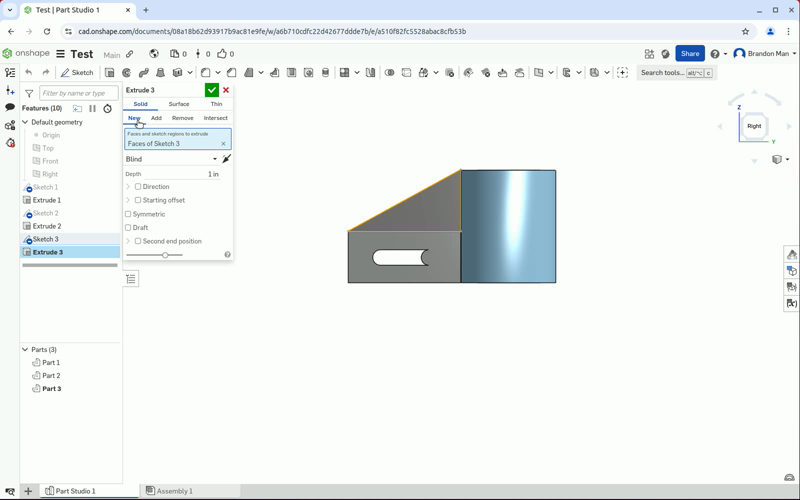
key(tab, 4)
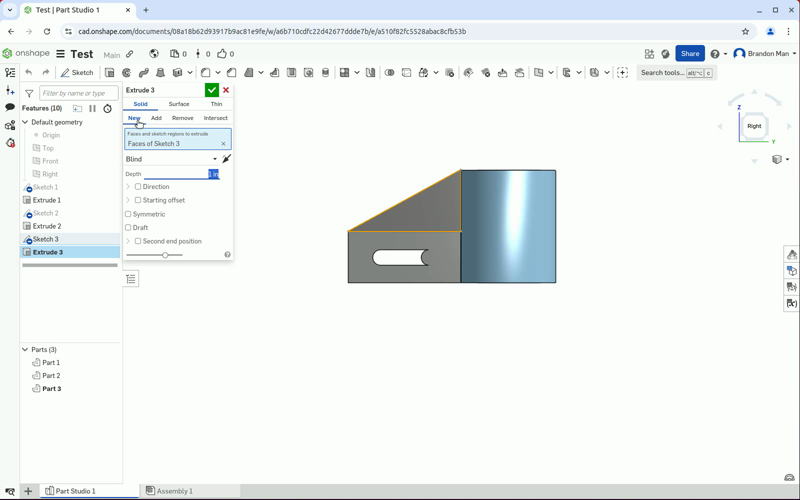
text(4.092)
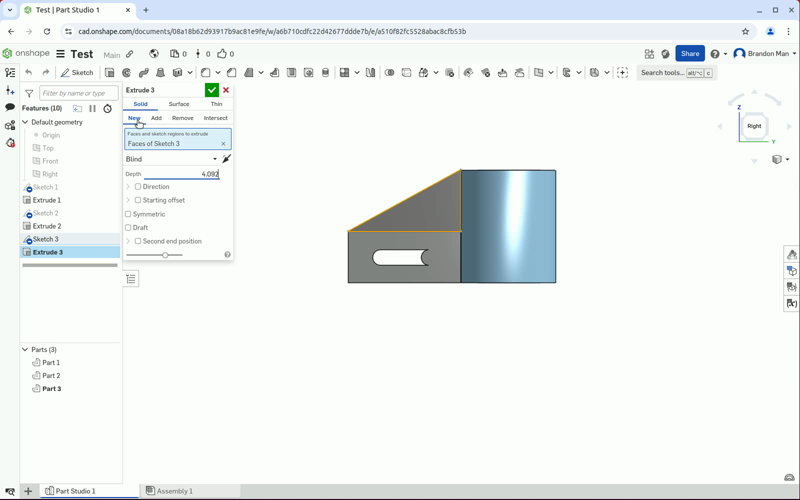
key(enter)
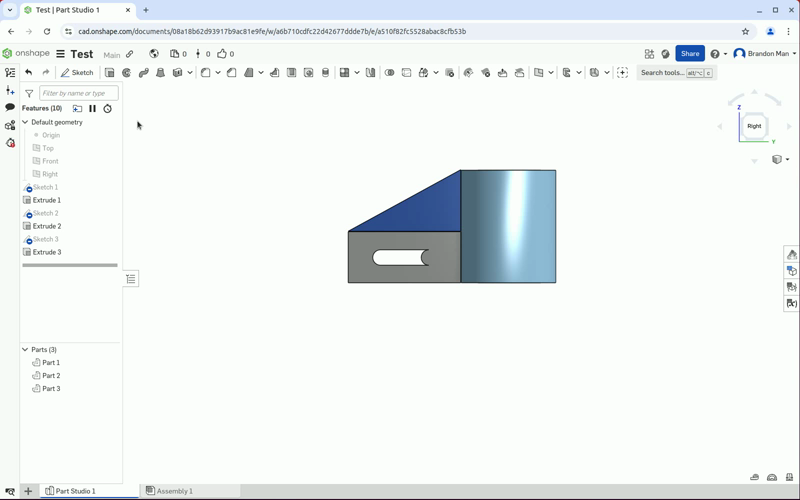
key(shift+h)
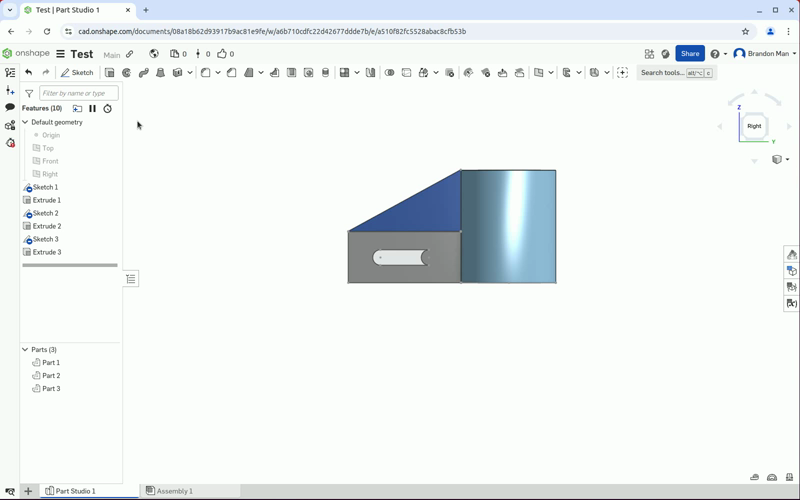
key(shift+h)
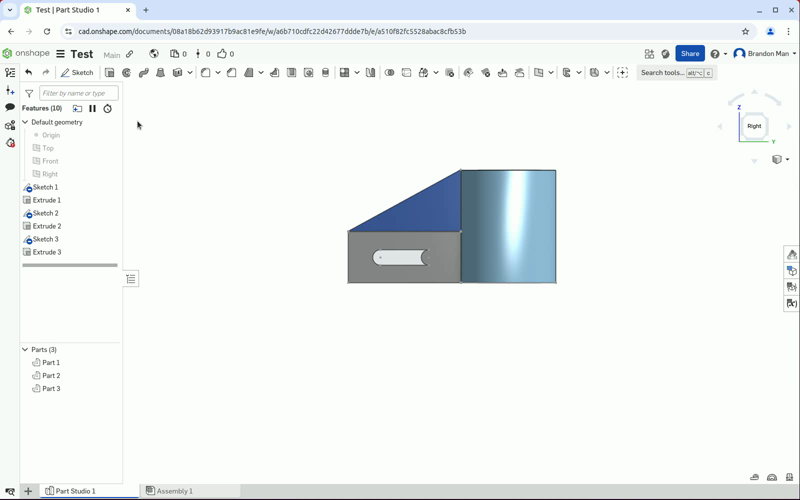
key(shift+7)
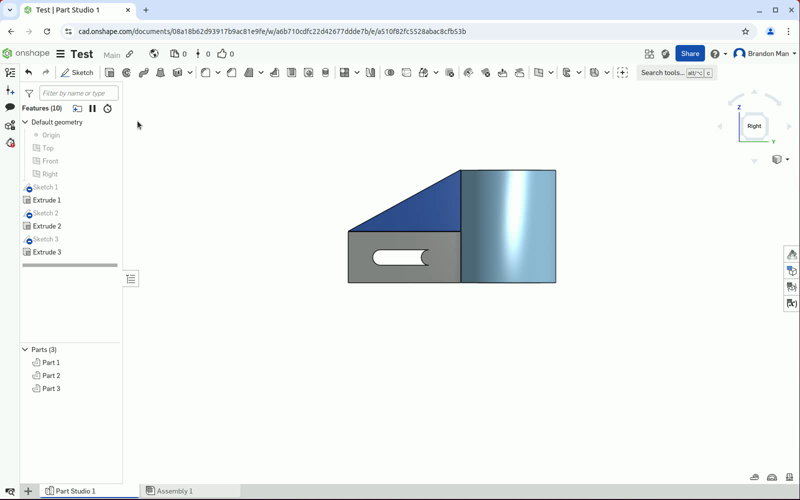
key(right, 2)
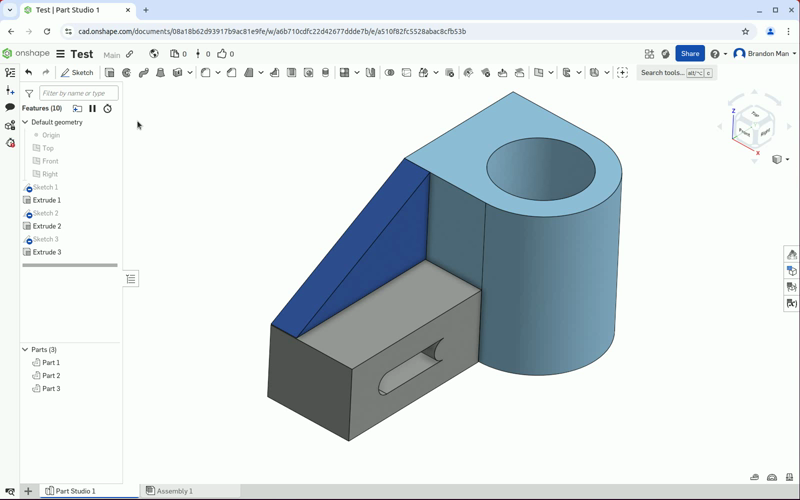
key(down, 2)
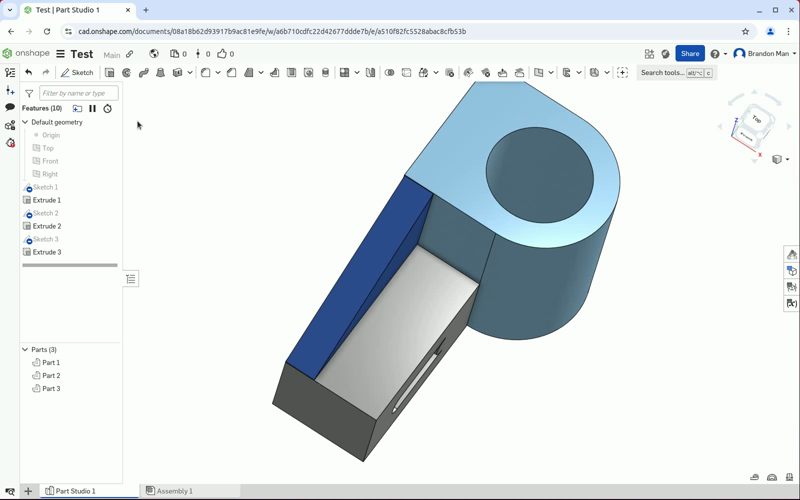
key(up, 2)
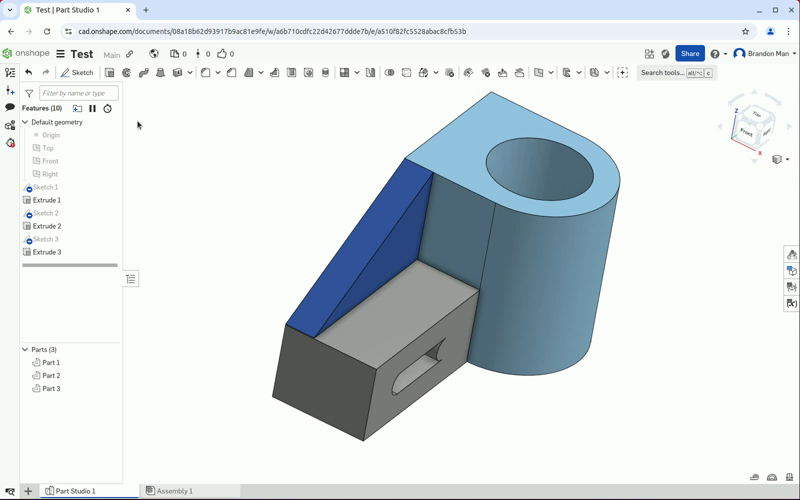
key(left, 2)
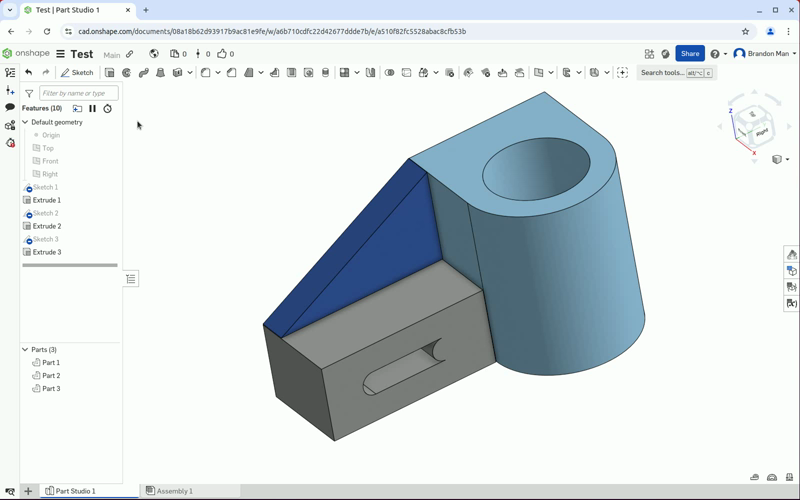
mouse_move(73, 189)
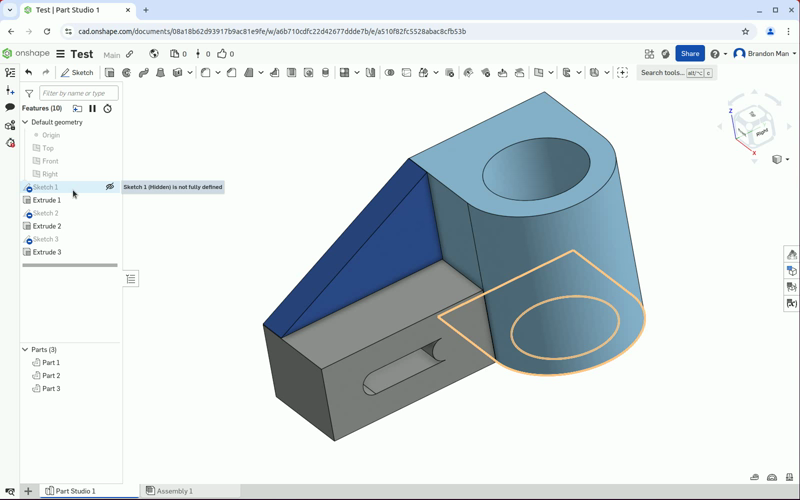
click(73, 189)